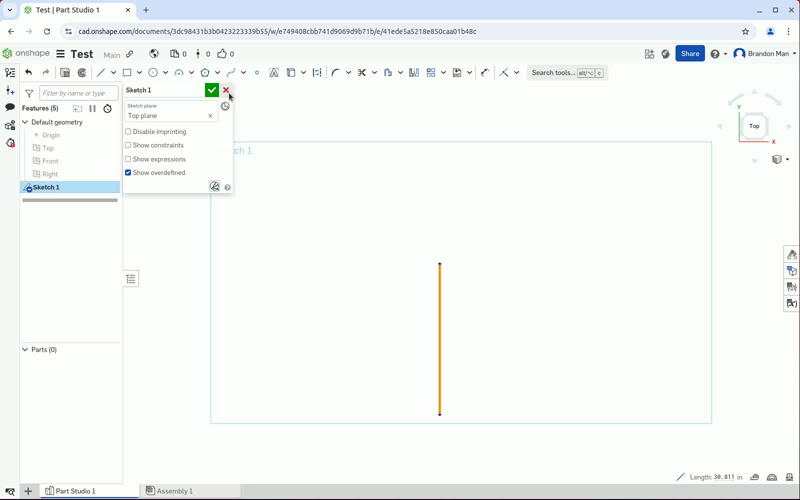
key(shift+h)
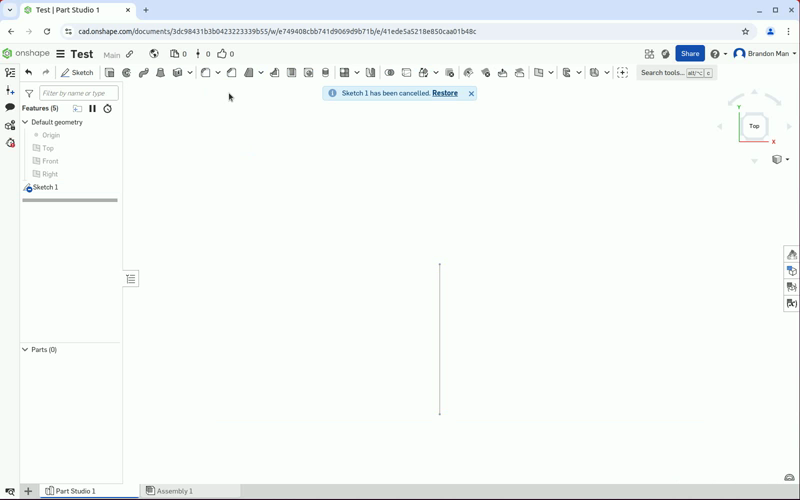
key(shift+s)
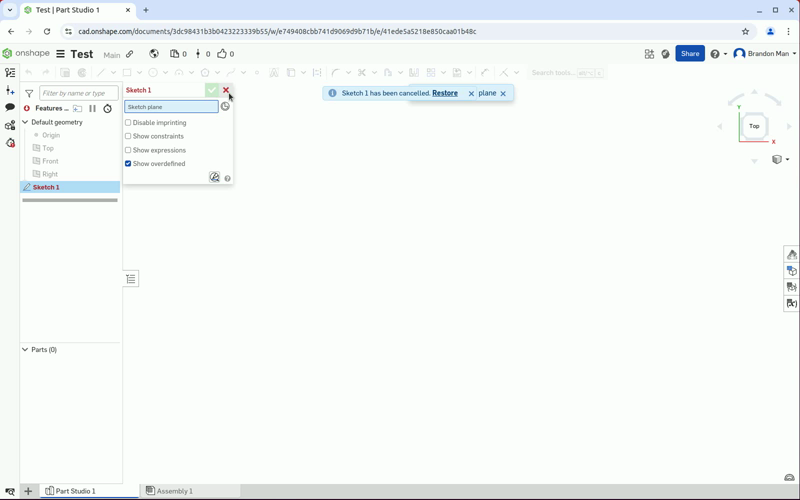
mouse_move(73, 150)
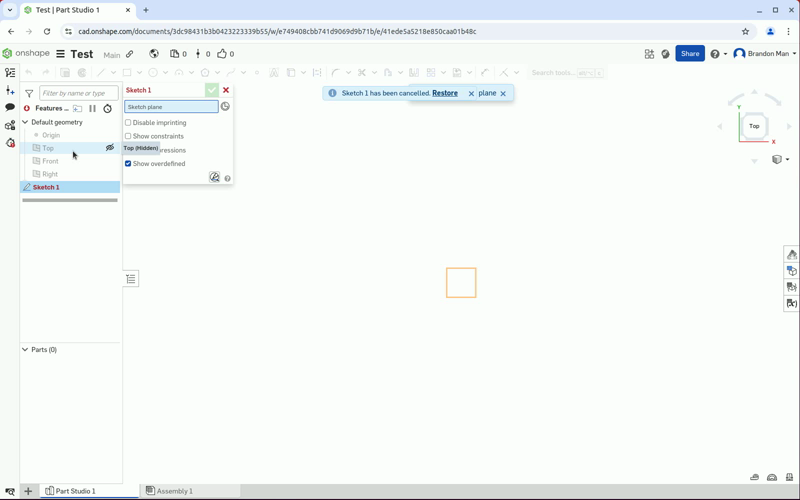
click(73, 150)
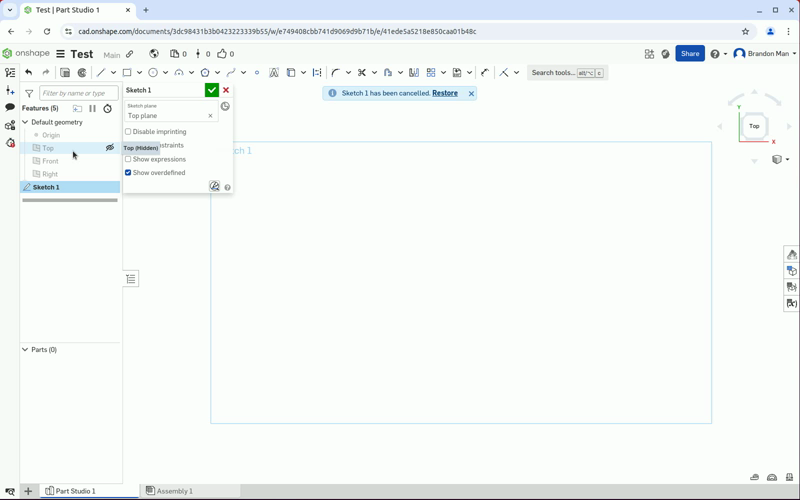
mouse_move(73, 352)
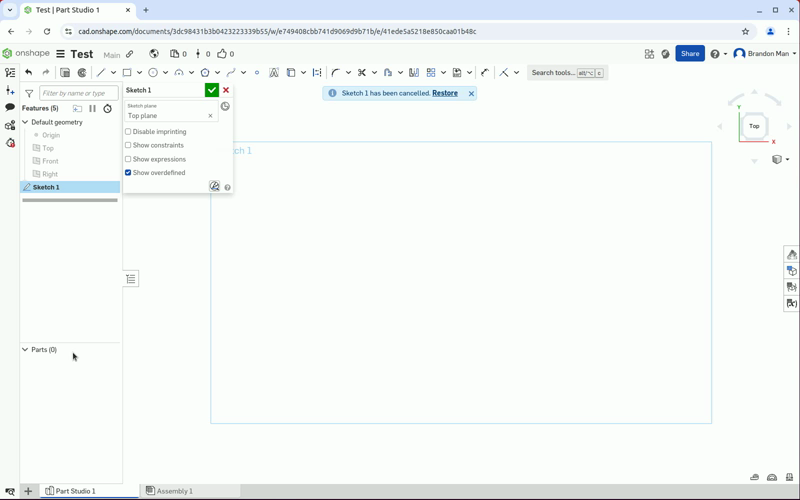
key(y)
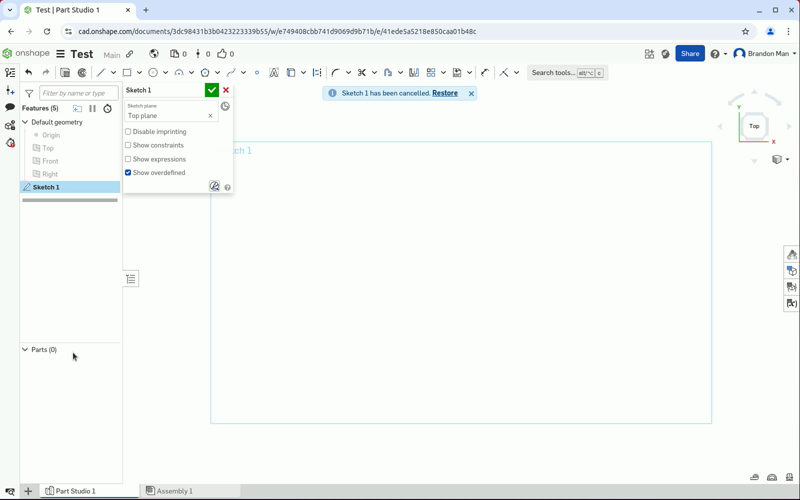
key(a)
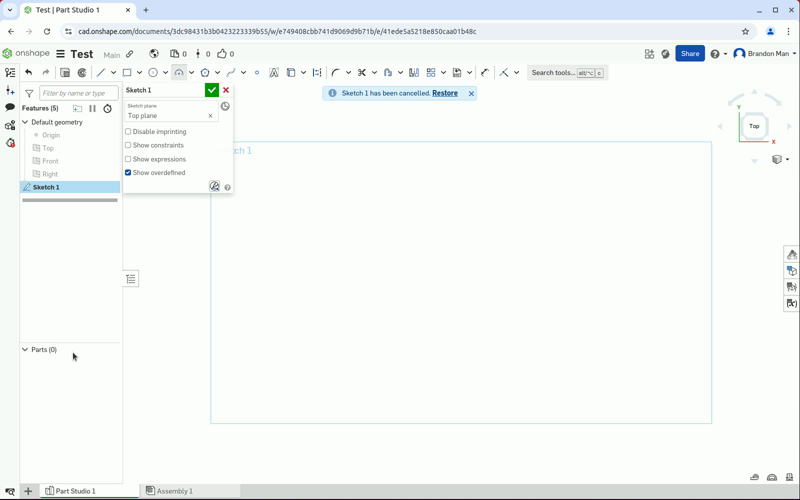
key_down(shift)
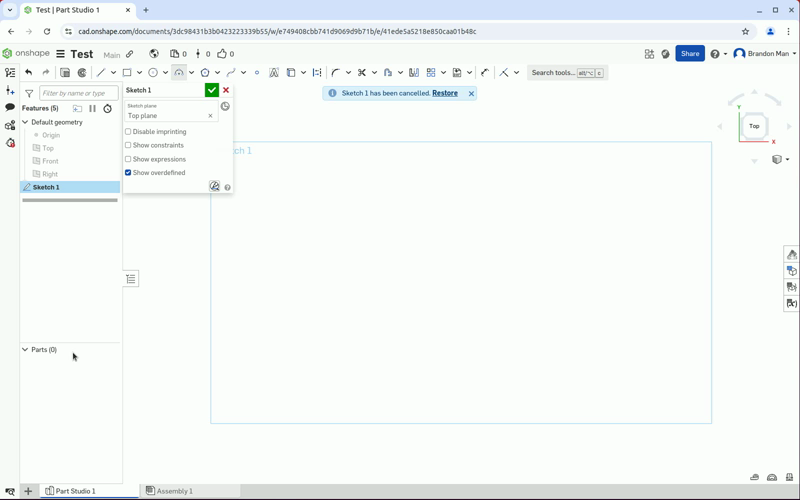
mouse_move(460, 316)
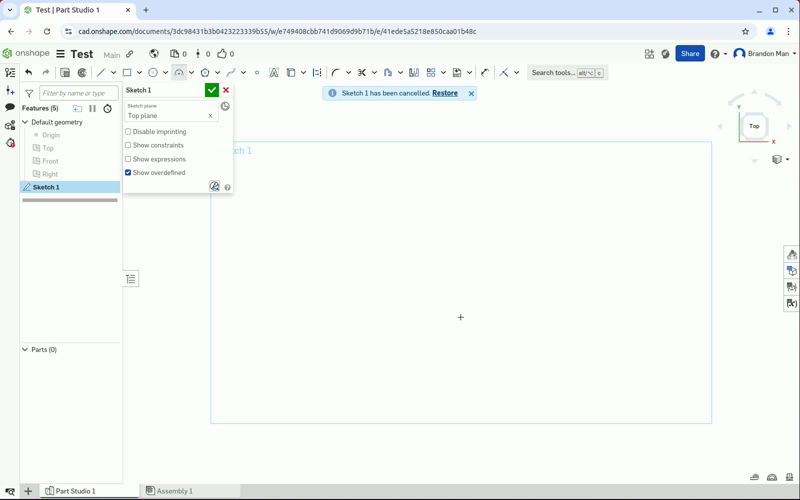
click(460, 316)
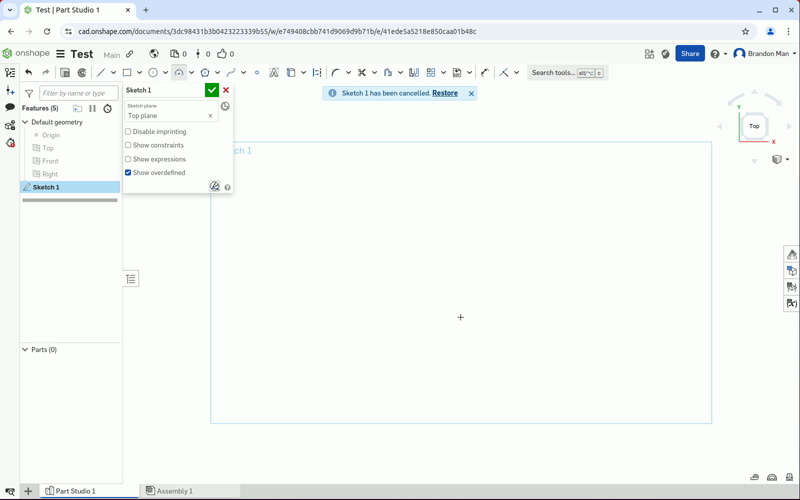
key_up(shift)
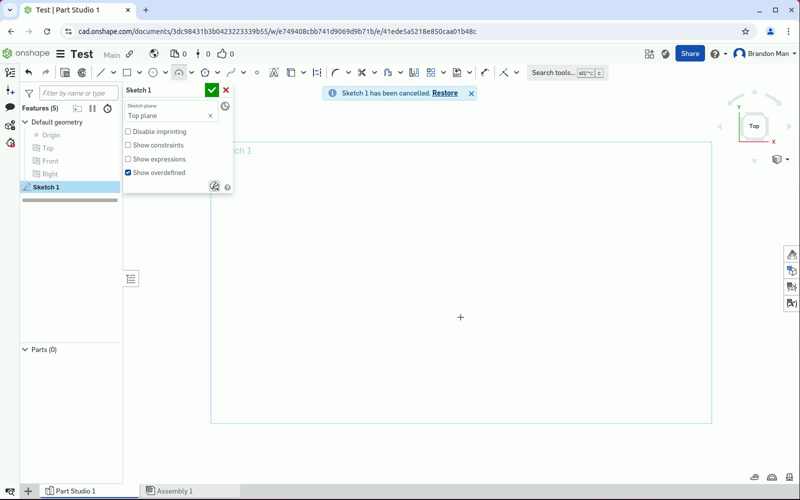
key_down(shift)
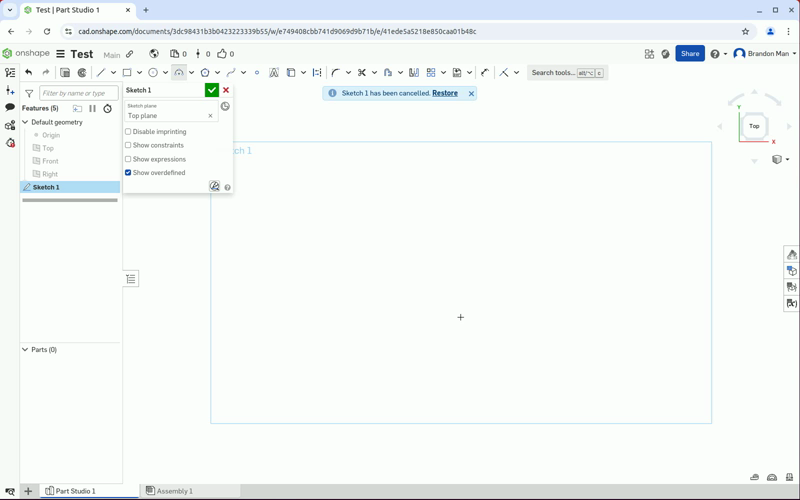
mouse_move(473, 332)
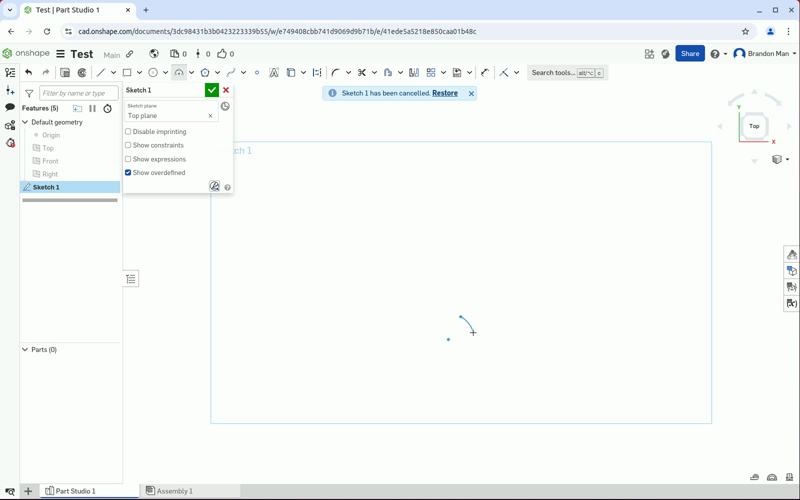
click(473, 332)
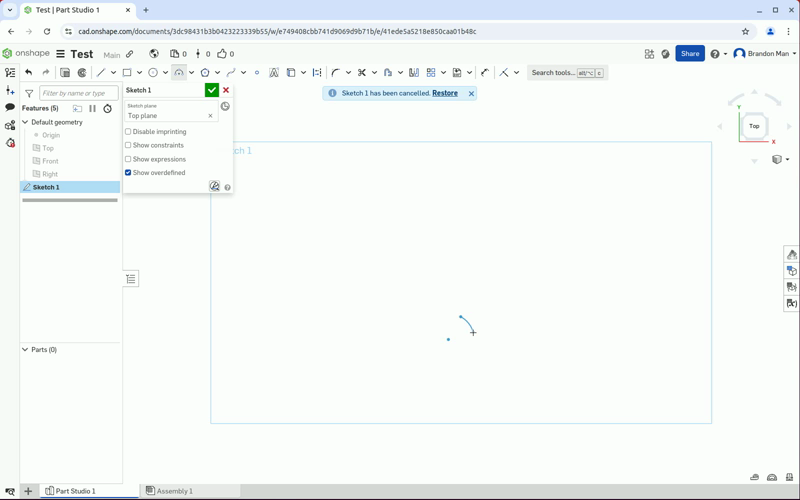
mouse_move(464, 327)
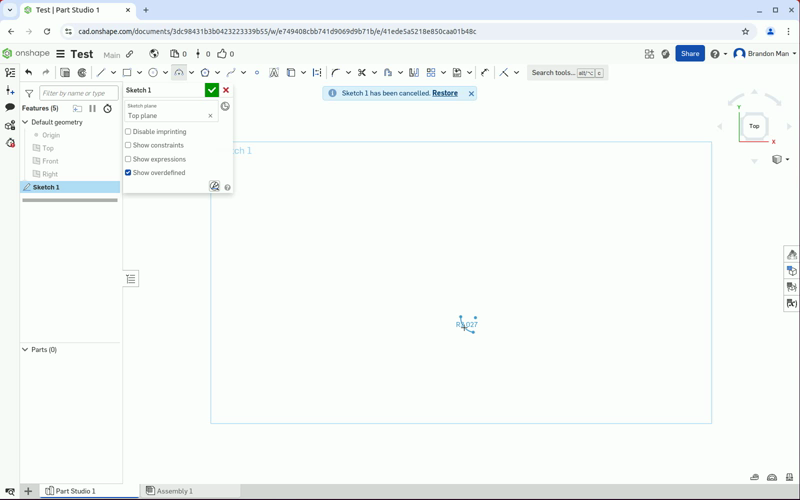
click(464, 327)
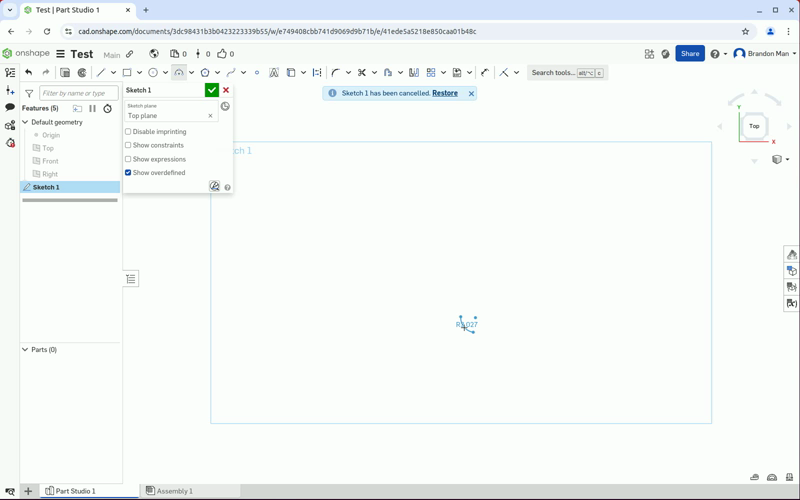
key_up(shift)
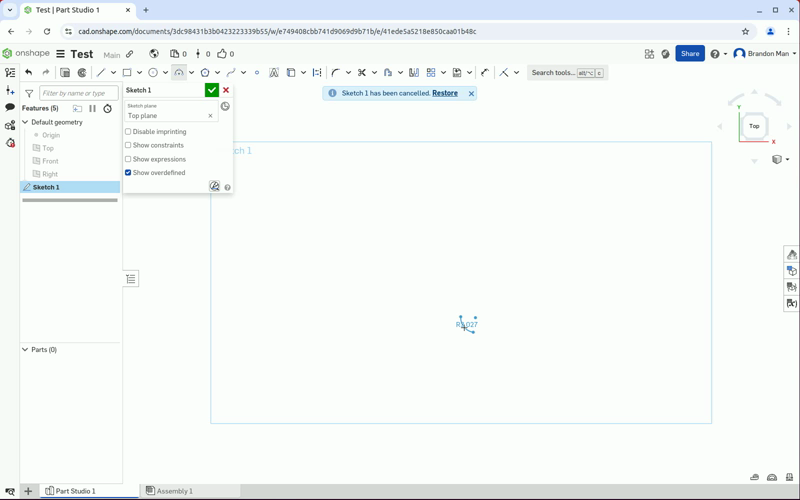
mouse_move(473, 332)
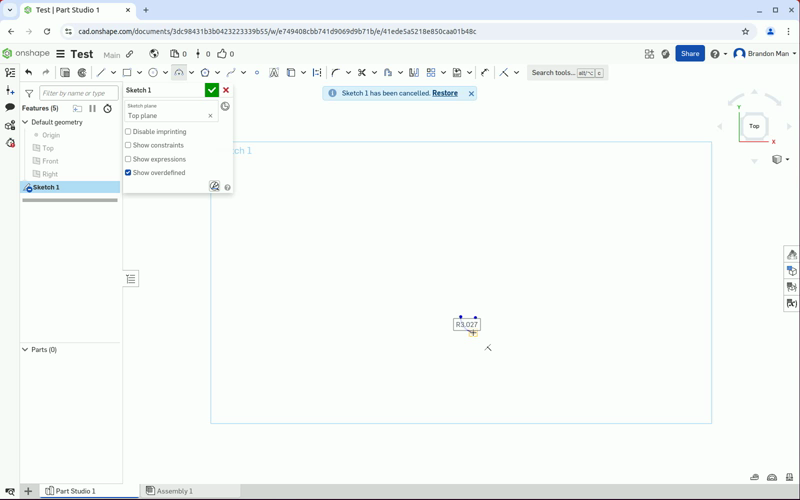
click(473, 332)
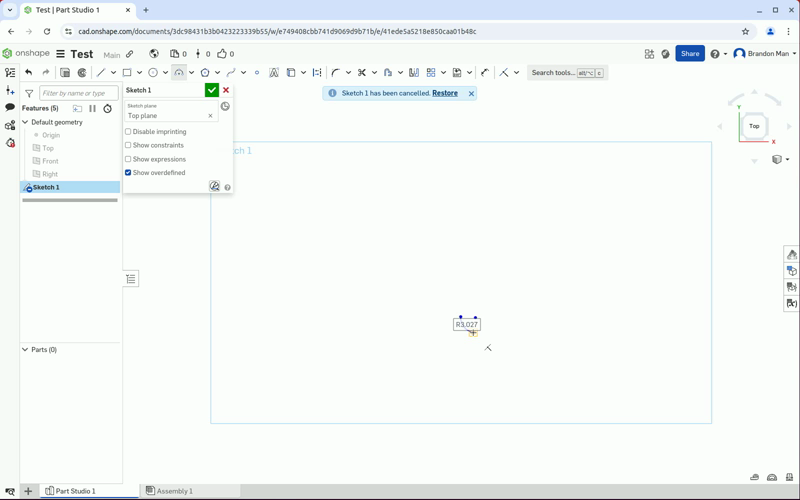
key_down(shift)
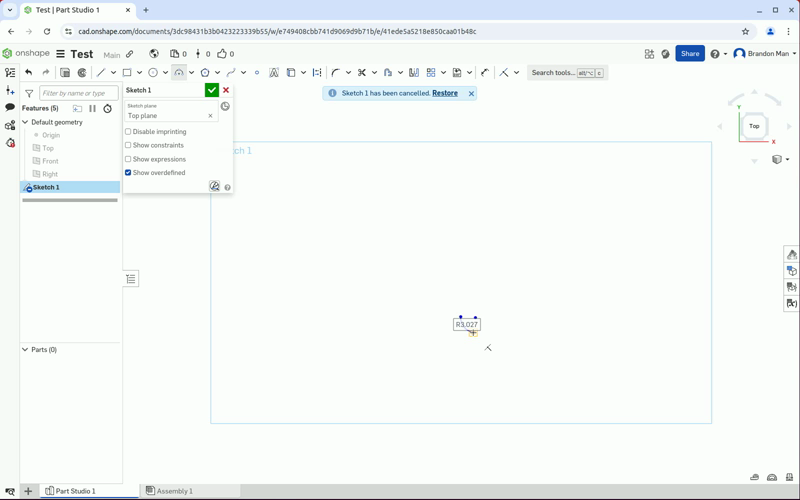
mouse_move(528, 332)
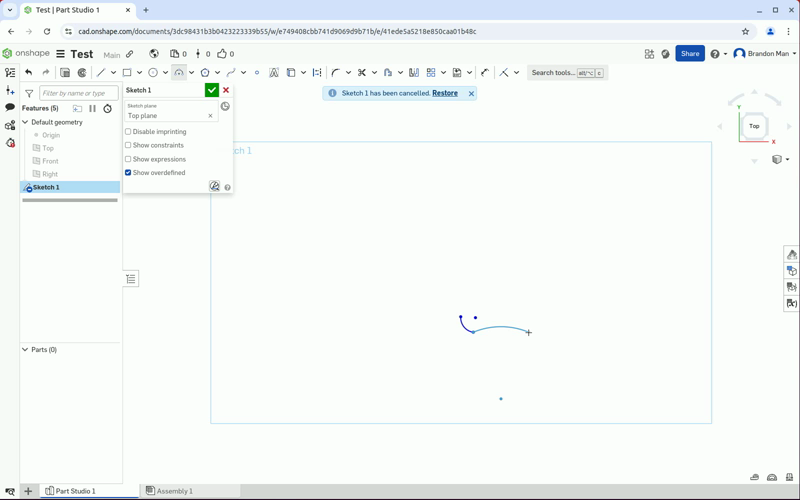
click(528, 332)
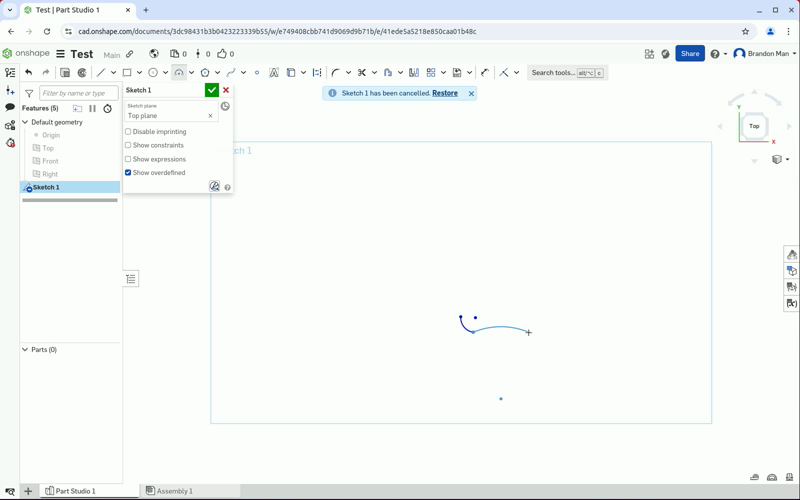
mouse_move(500, 334)
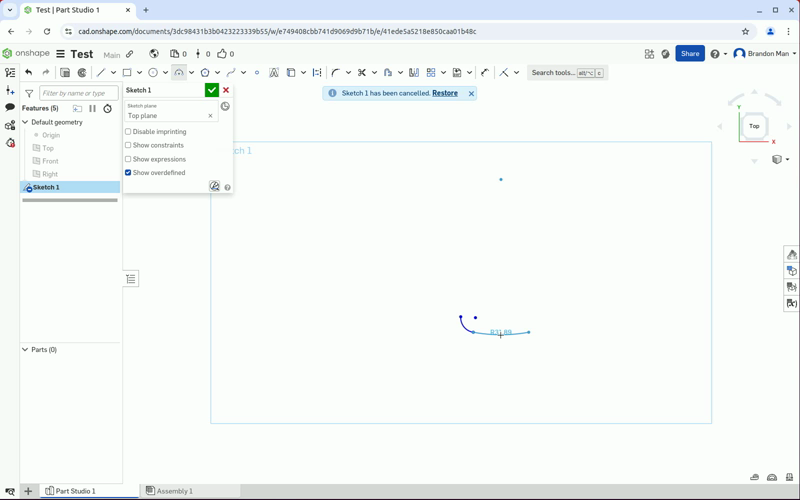
click(500, 334)
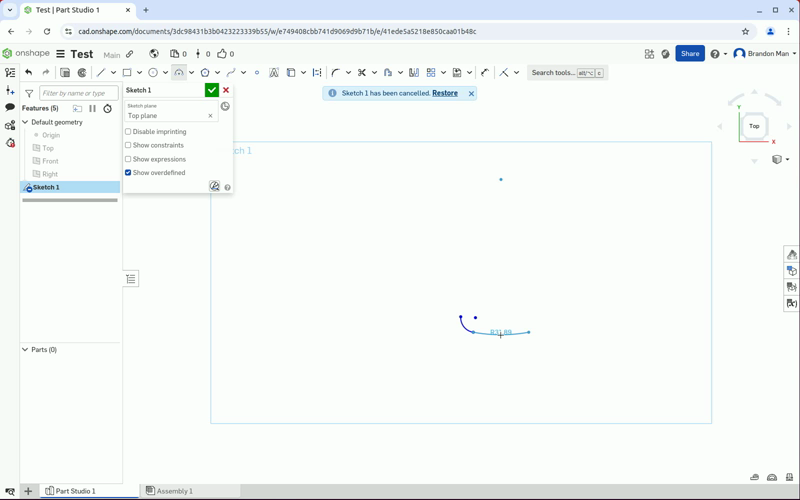
key_up(shift)
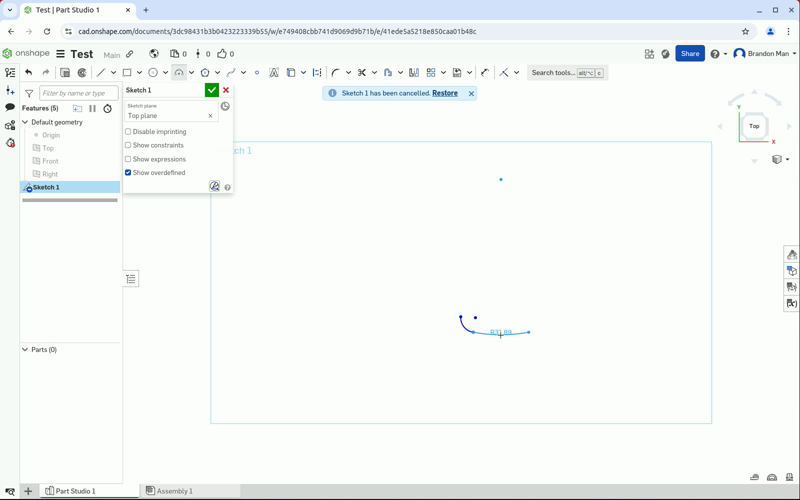
mouse_move(528, 332)
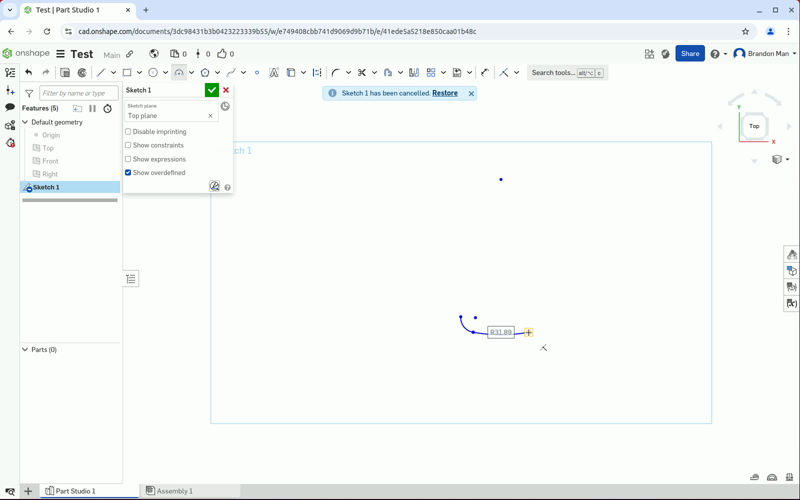
click(528, 332)
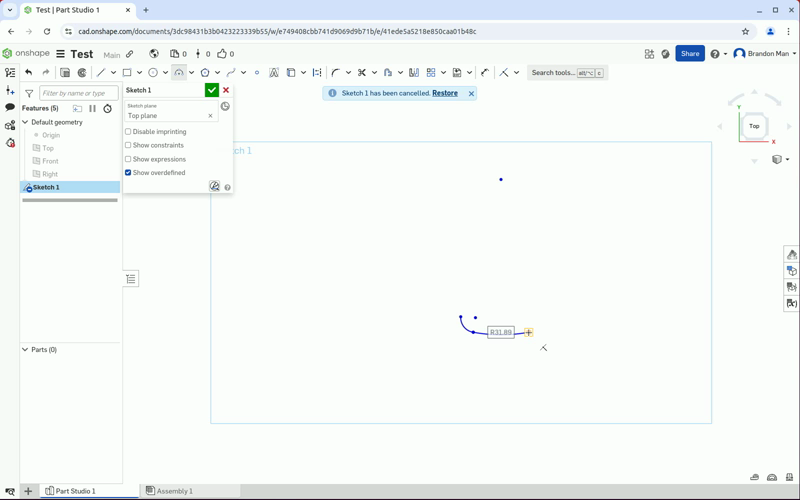
key_down(shift)
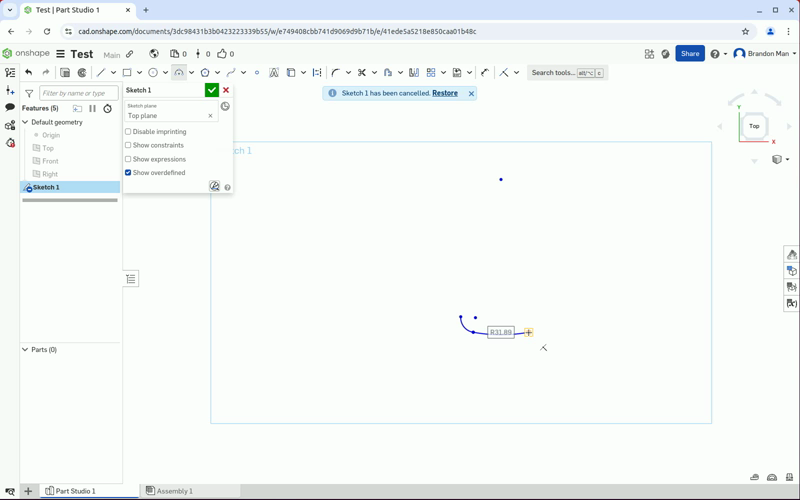
mouse_move(540, 316)
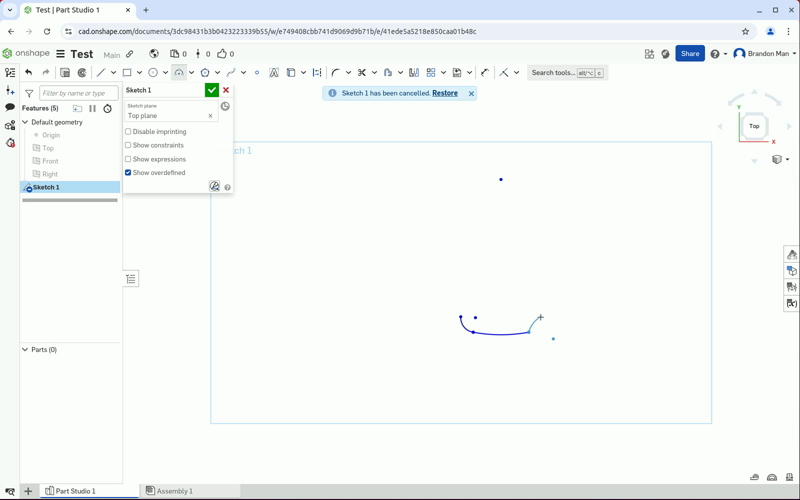
click(540, 316)
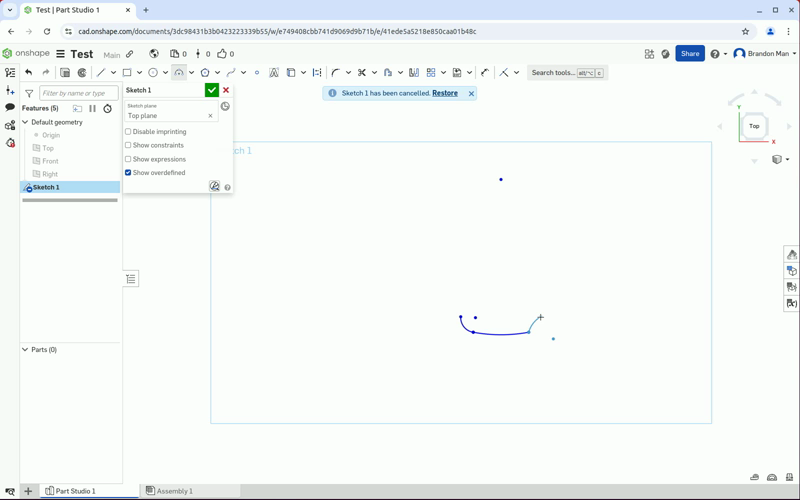
mouse_move(537, 327)
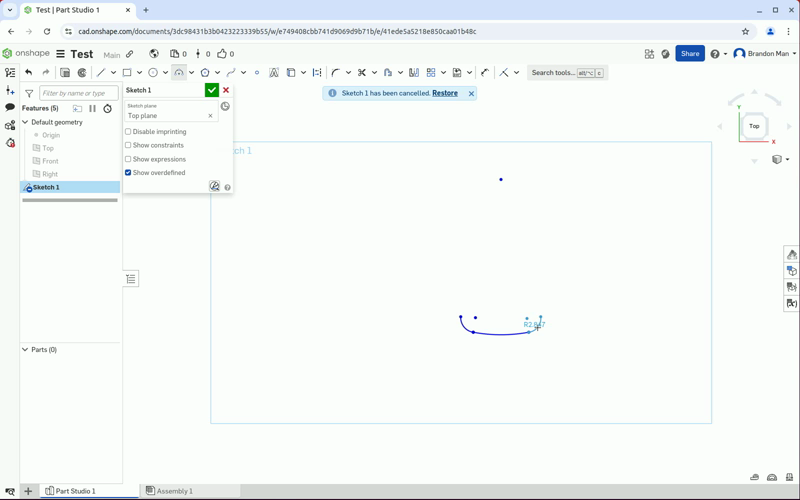
click(537, 327)
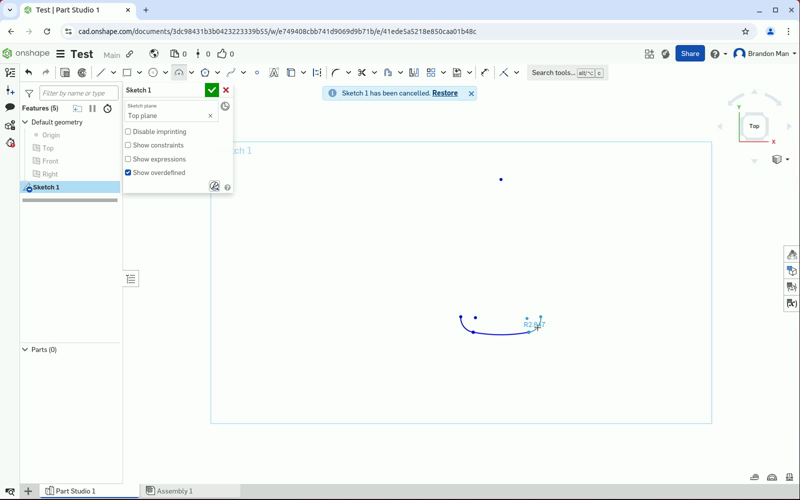
key_up(shift)
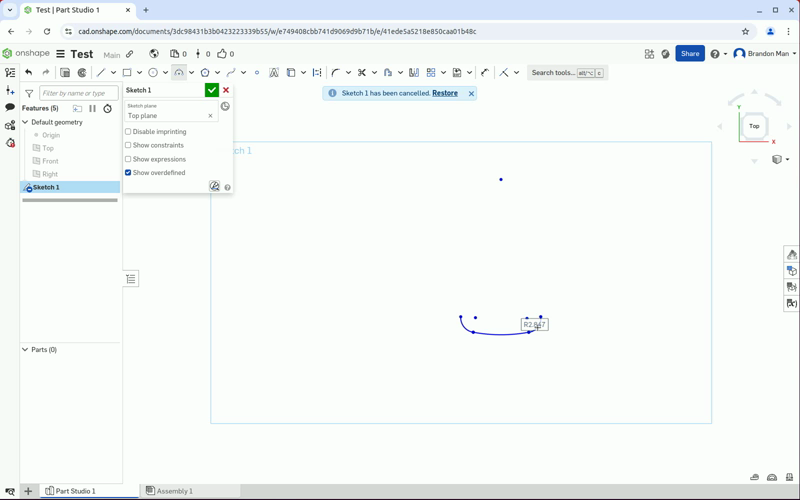
key(esc)
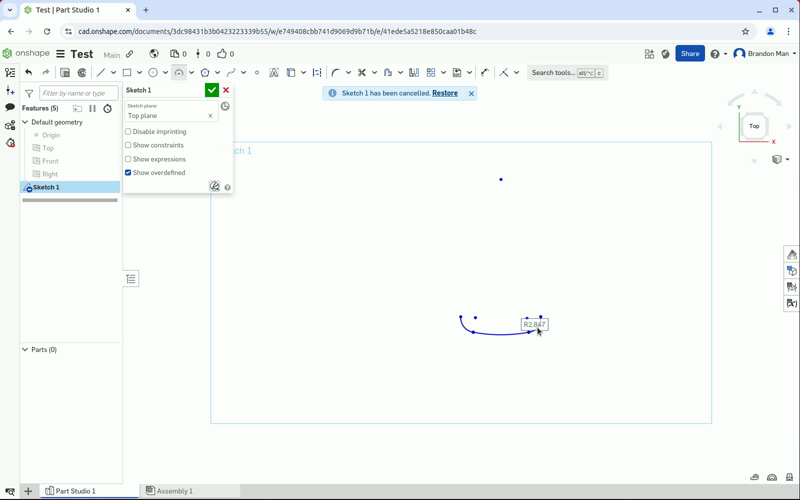
key(l)
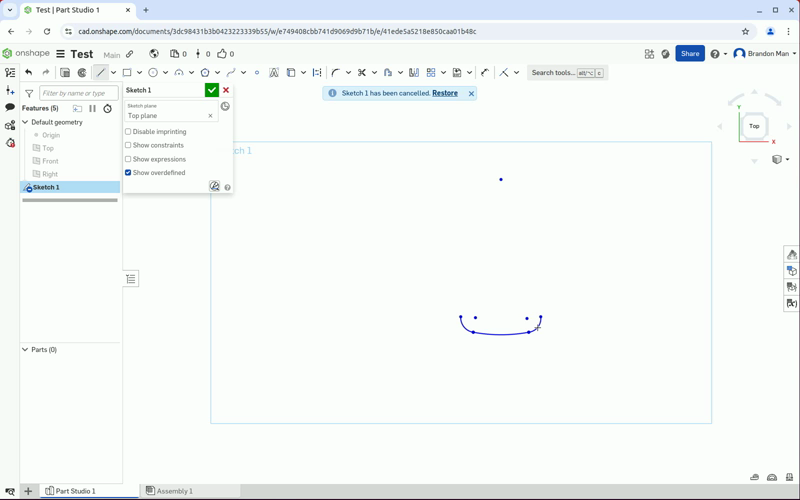
mouse_move(540, 316)
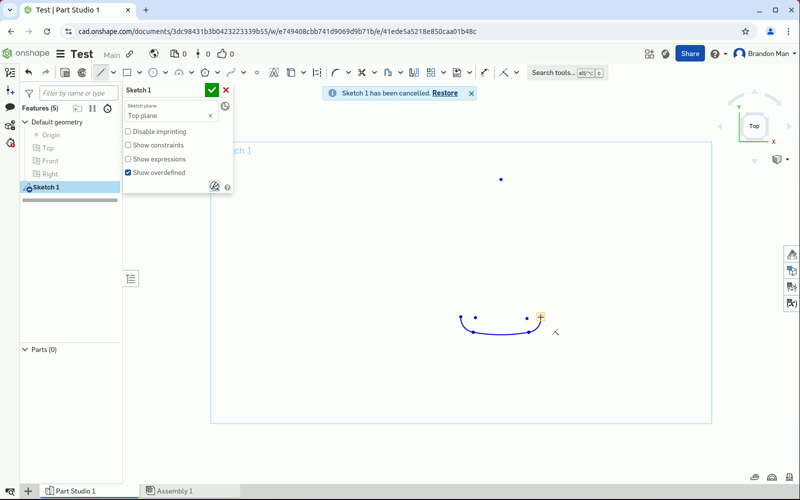
click(540, 316)
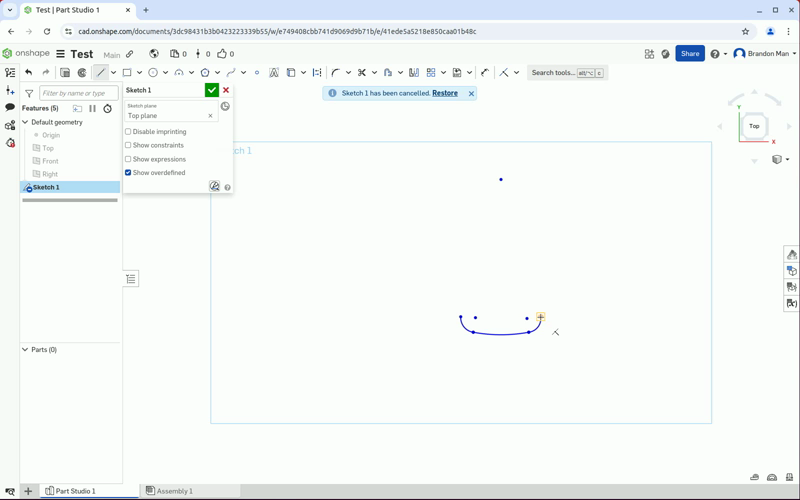
key_down(shift)
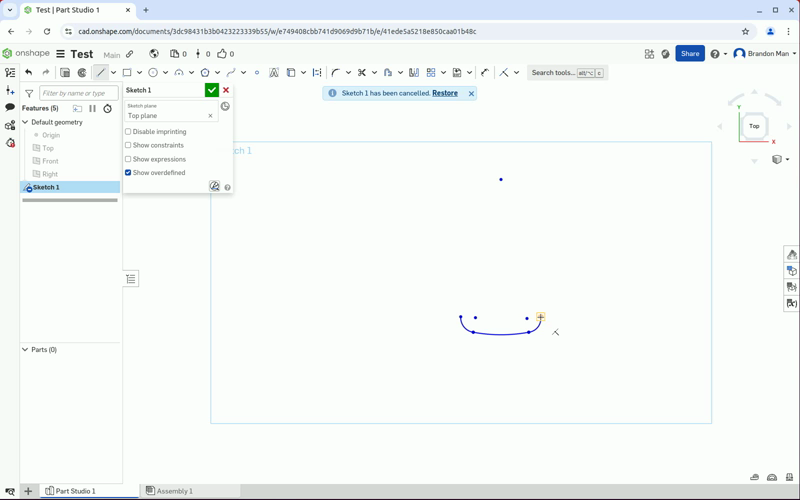
mouse_move(570, 316)
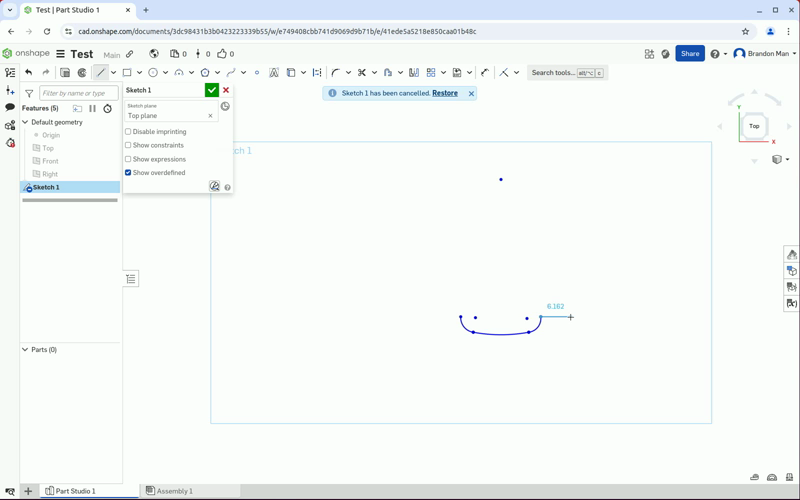
mouse_move(540, 264)
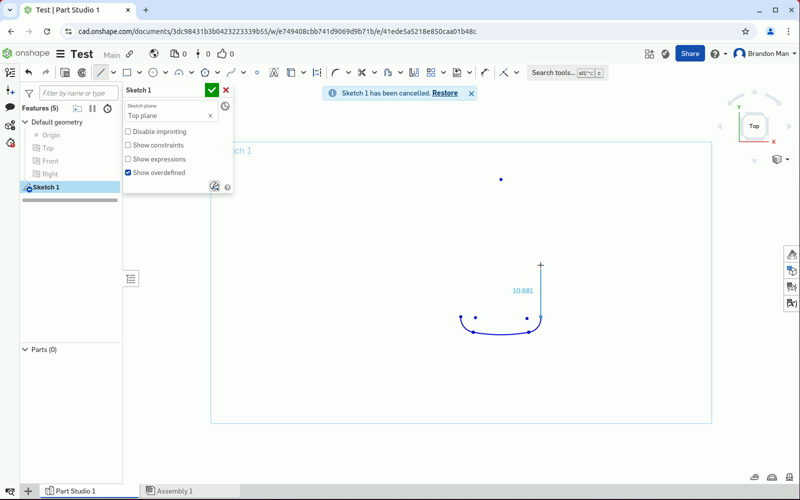
click(540, 264)
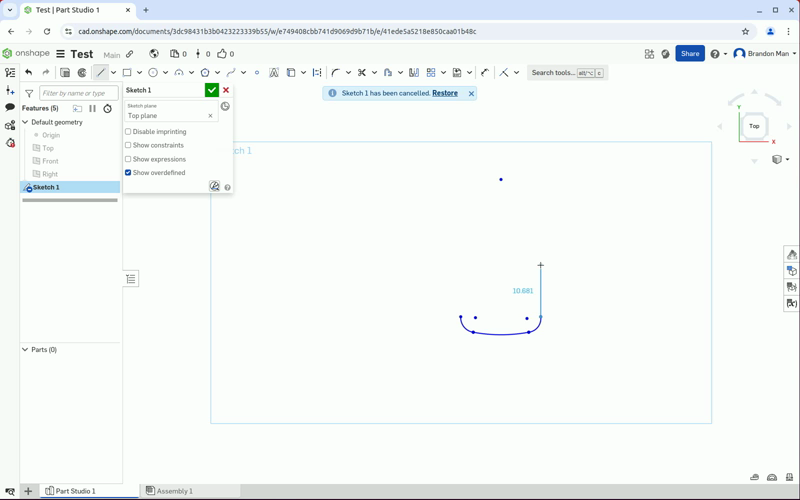
key_up(shift)
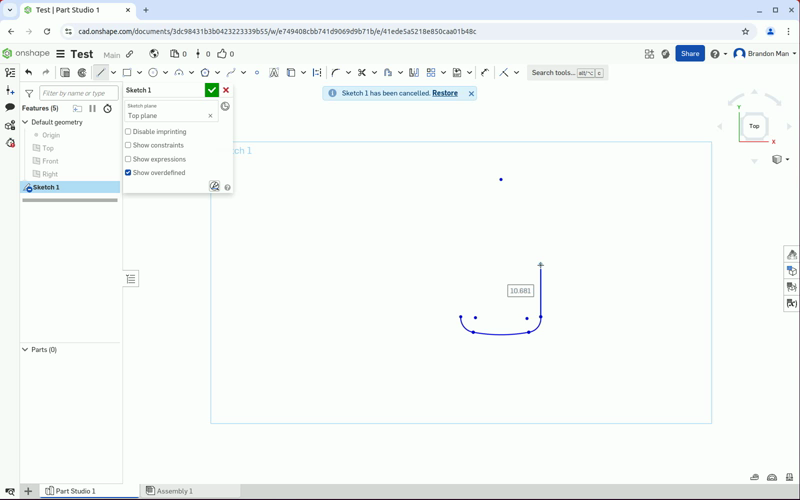
key_down(shift)
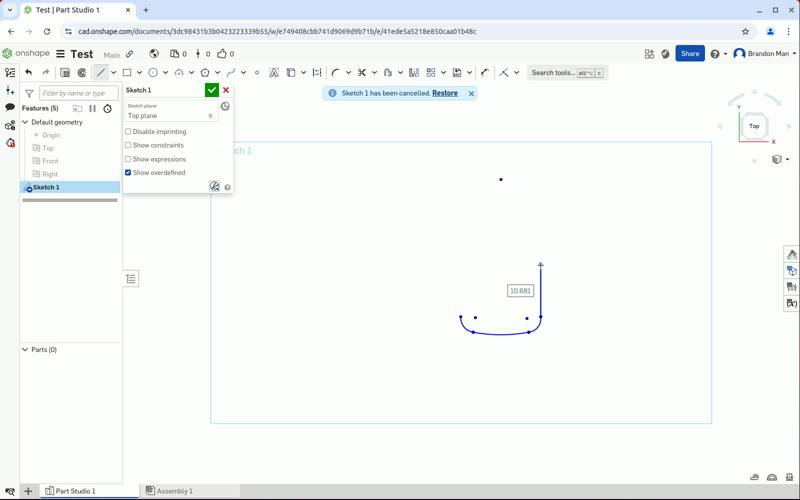
mouse_move(540, 187)
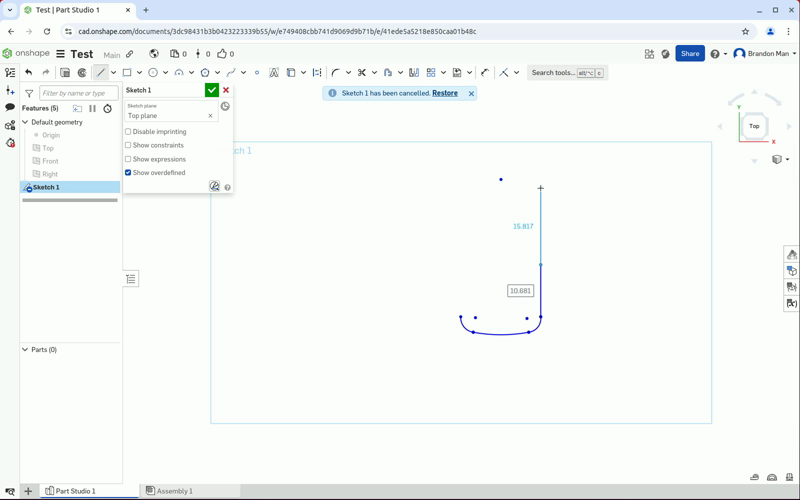
click(540, 187)
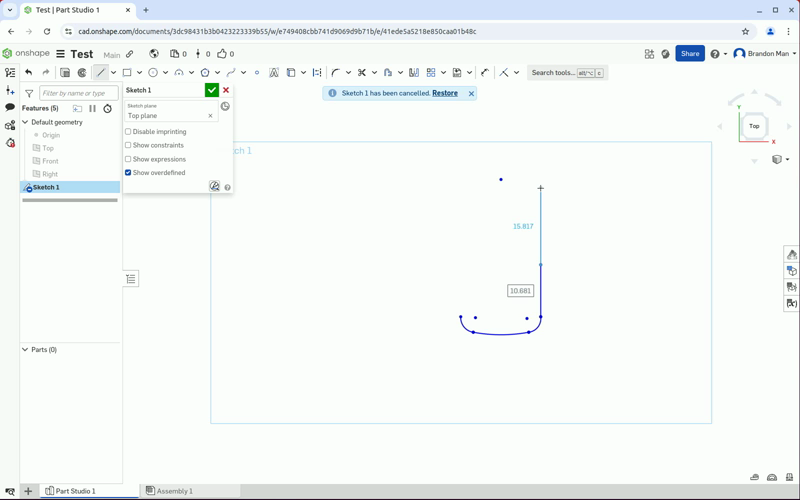
key_up(shift)
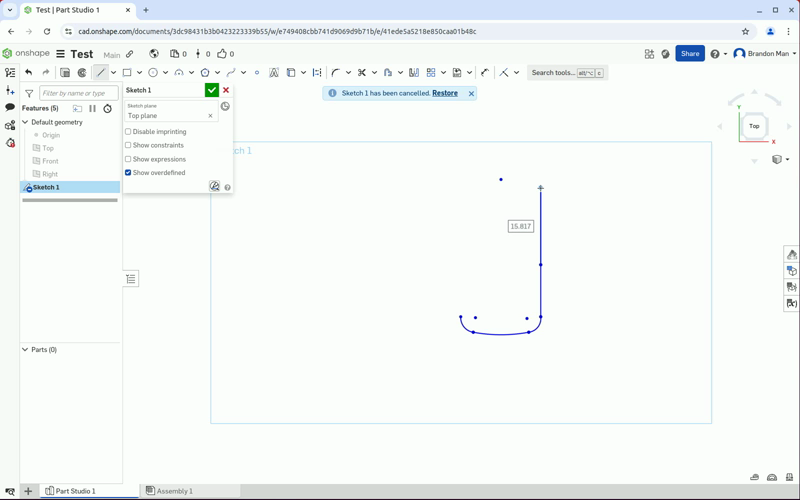
key(esc)
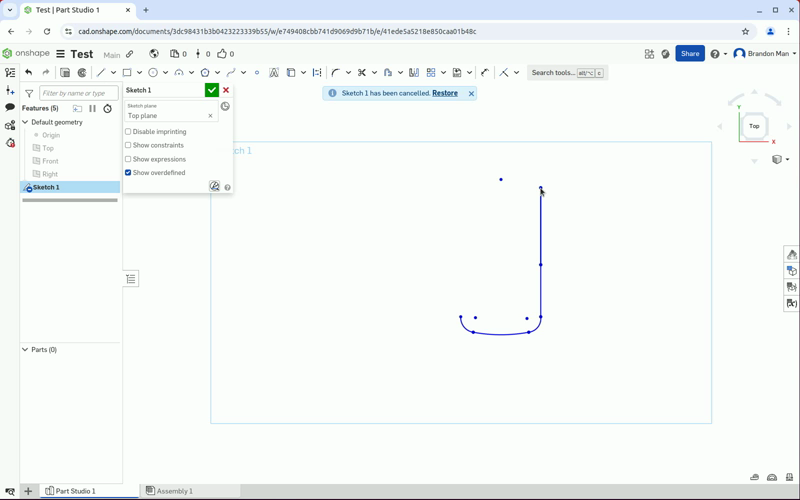
key(a)
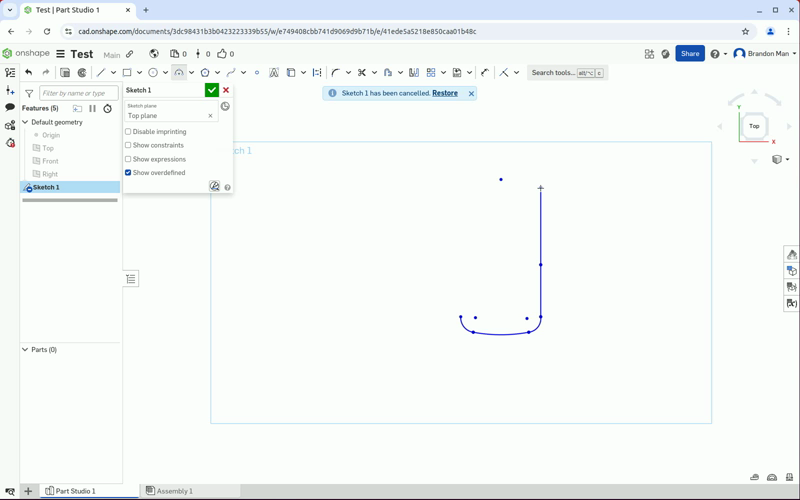
mouse_move(540, 187)
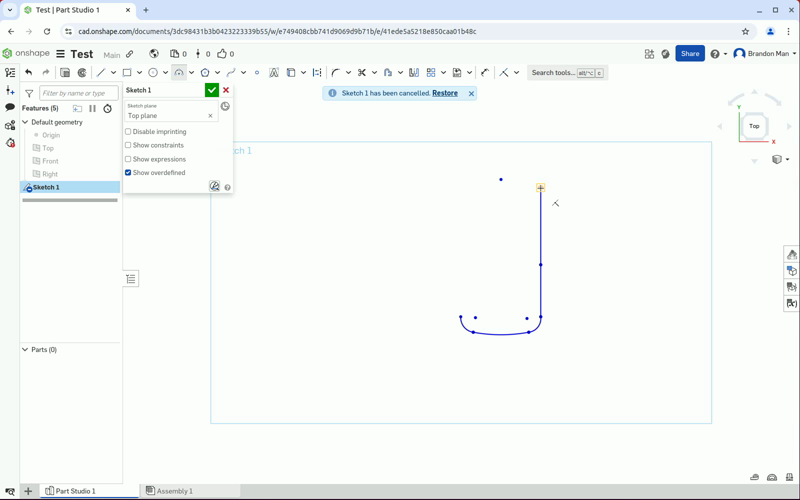
click(540, 187)
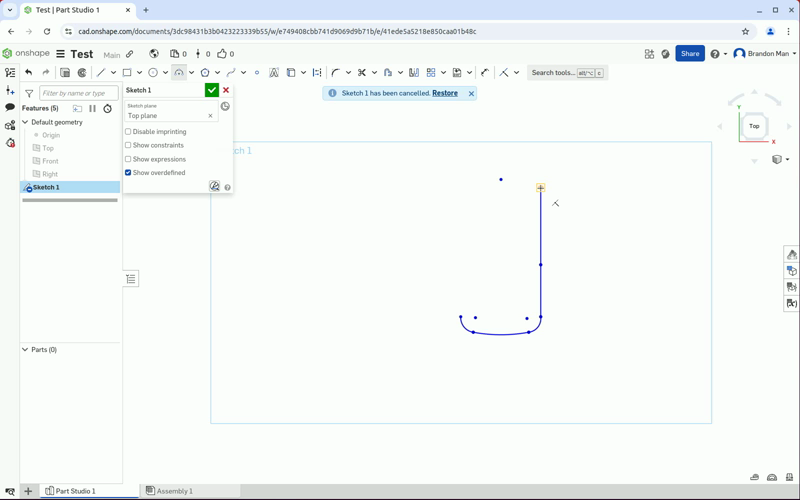
key_down(shift)
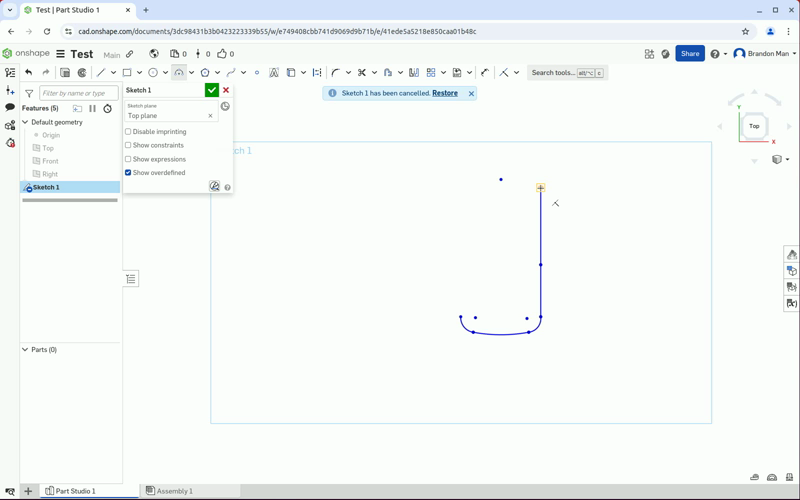
mouse_move(528, 172)
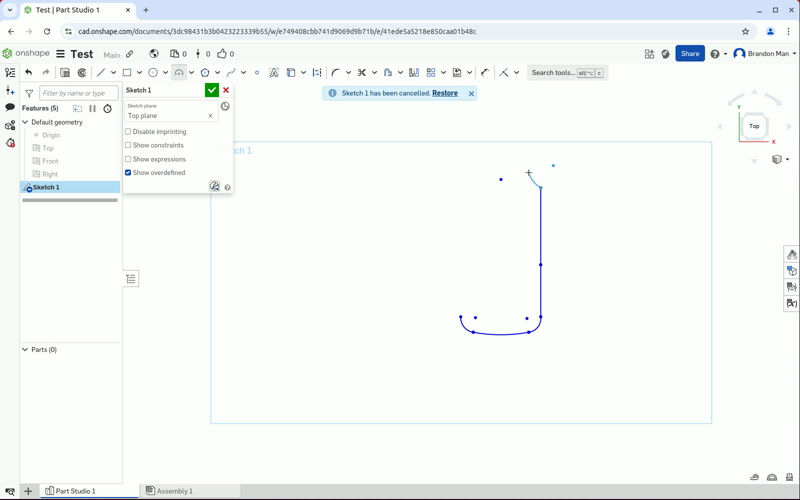
click(528, 172)
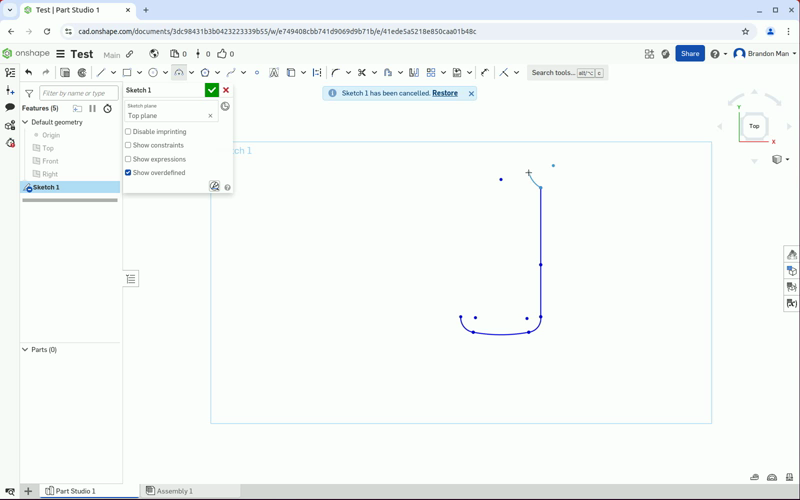
mouse_move(537, 177)
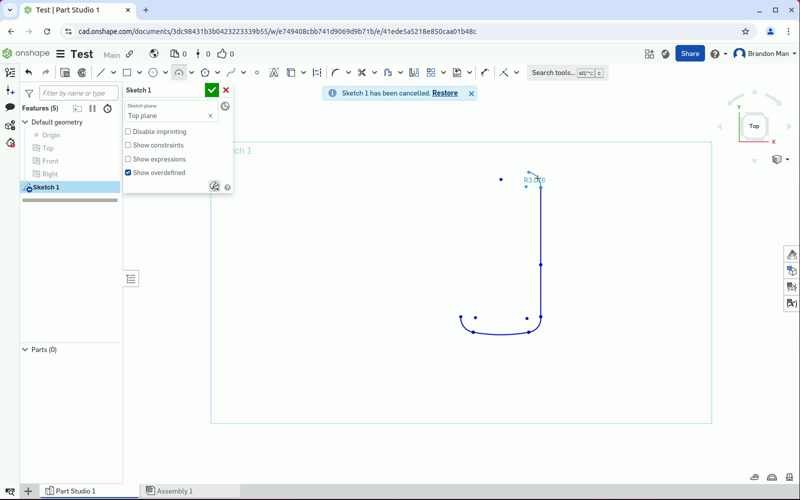
click(537, 177)
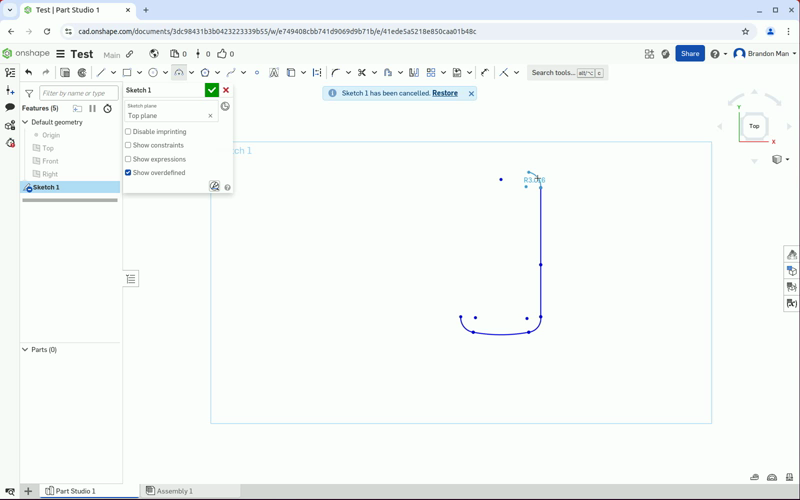
key_up(shift)
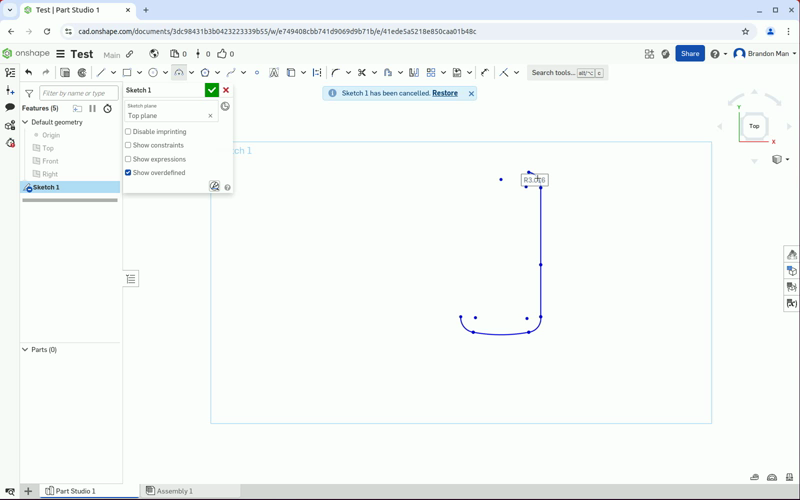
mouse_move(528, 172)
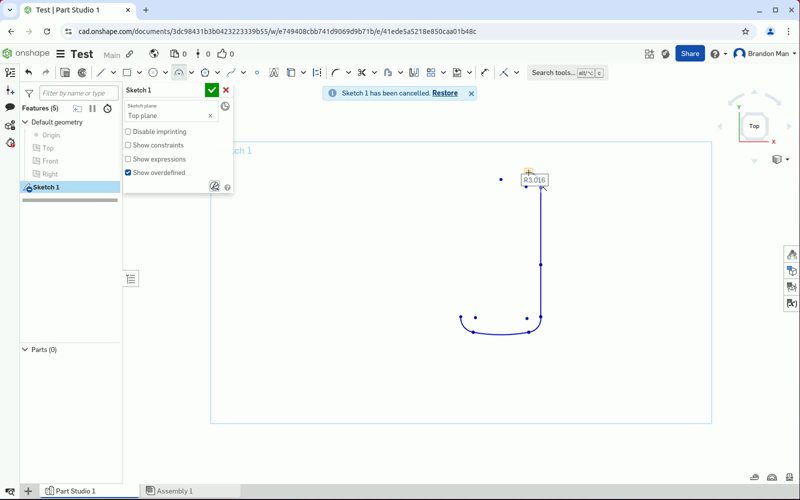
click(528, 172)
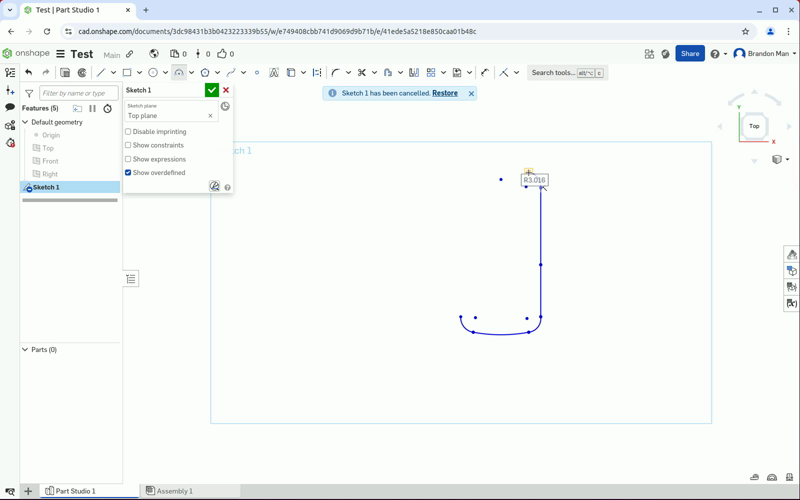
key_down(shift)
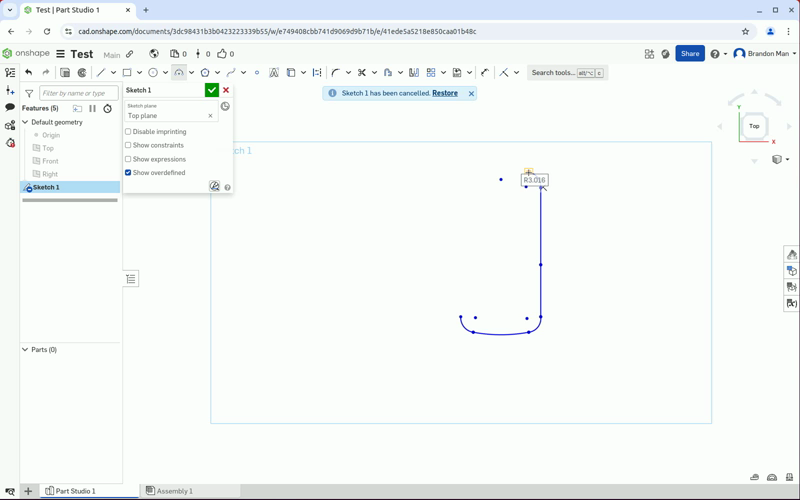
mouse_move(473, 172)
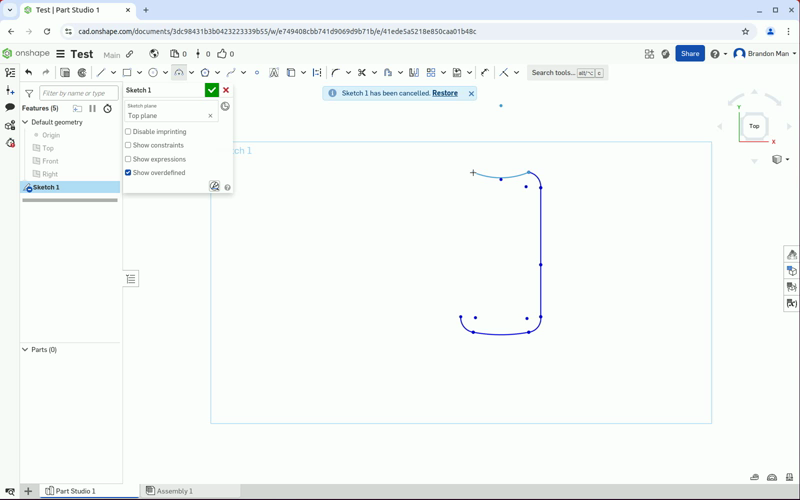
click(473, 172)
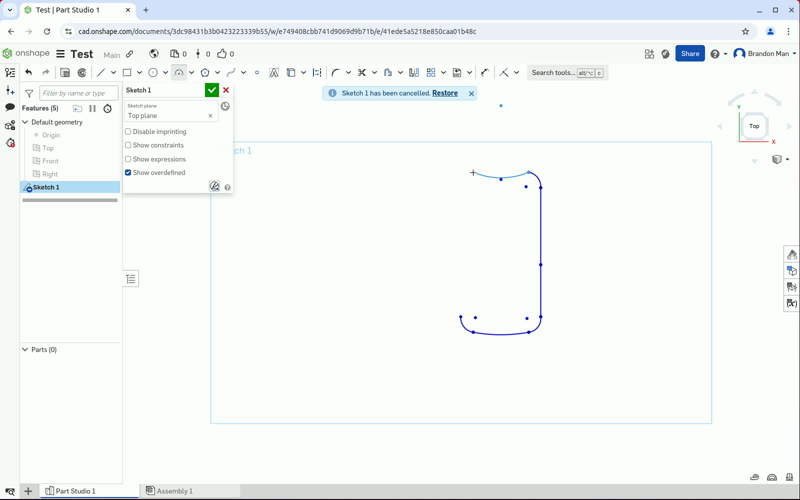
mouse_move(500, 170)
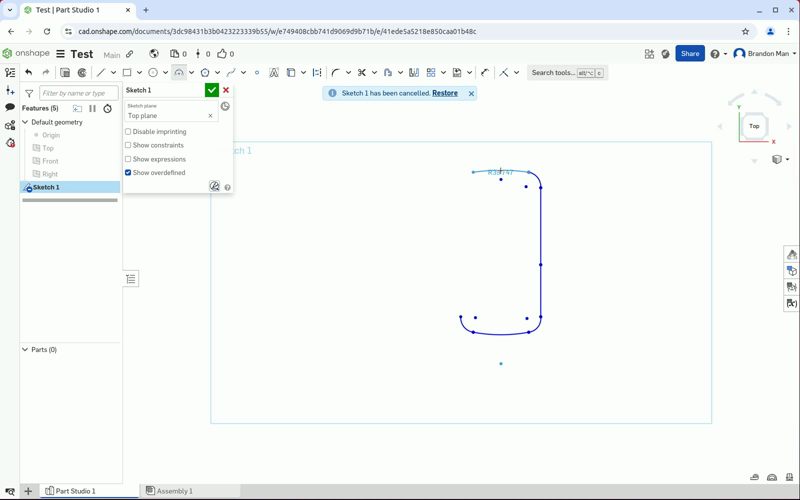
click(500, 170)
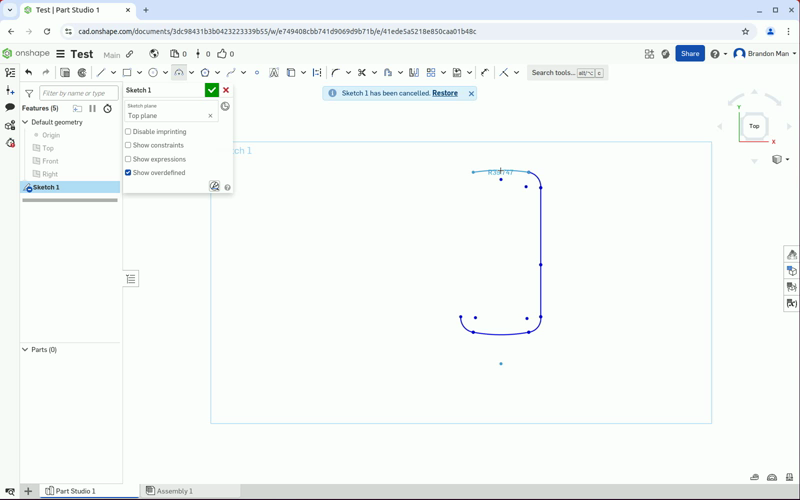
key_up(shift)
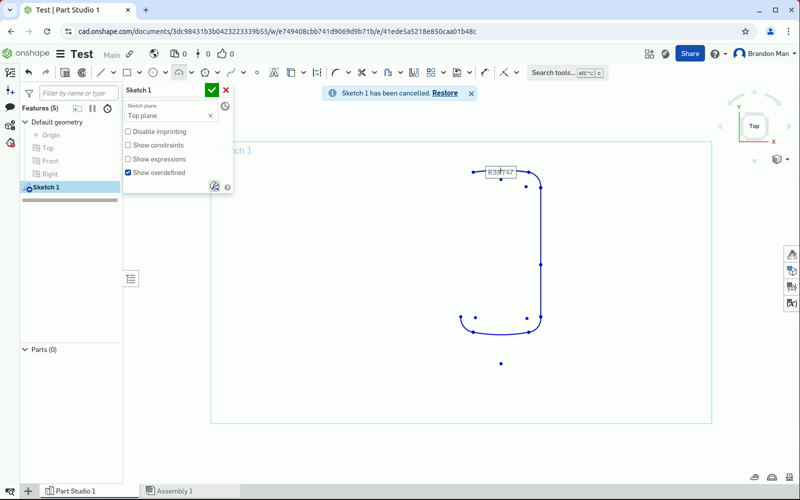
mouse_move(473, 172)
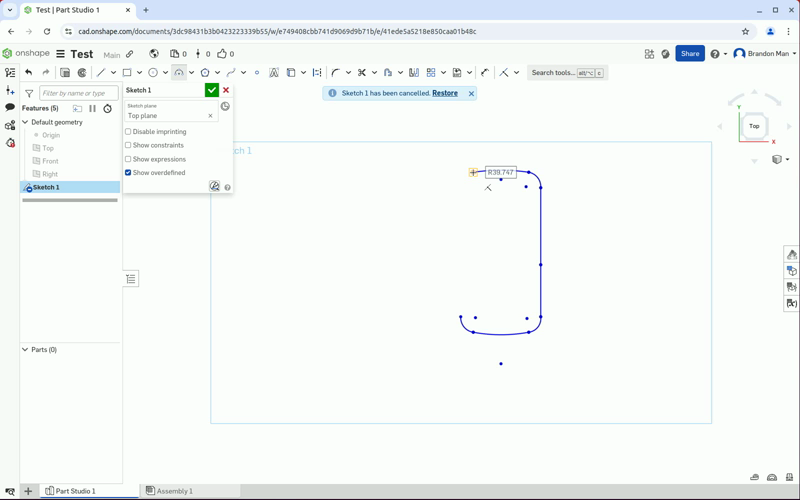
click(473, 172)
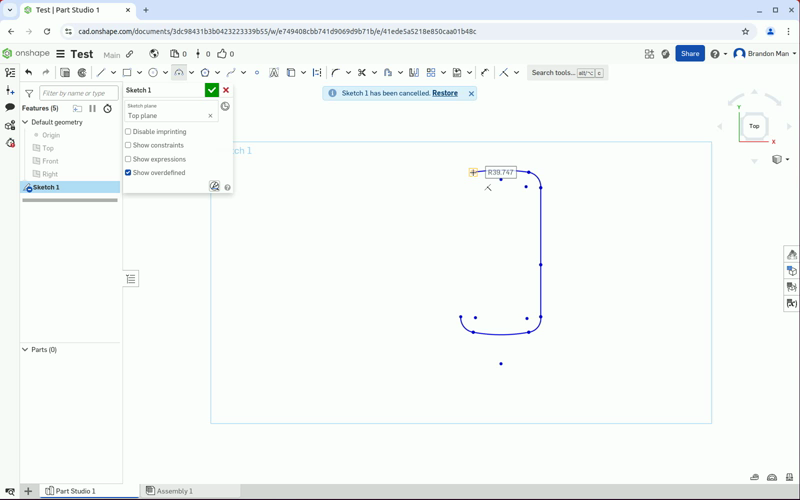
key_down(shift)
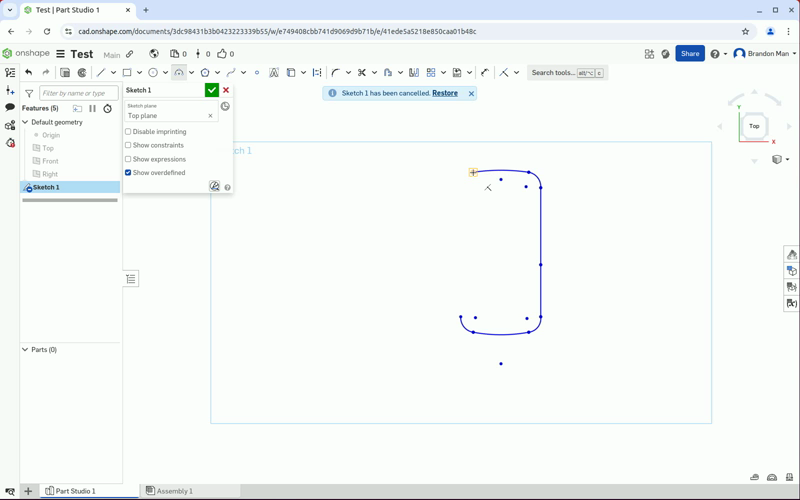
mouse_move(460, 187)
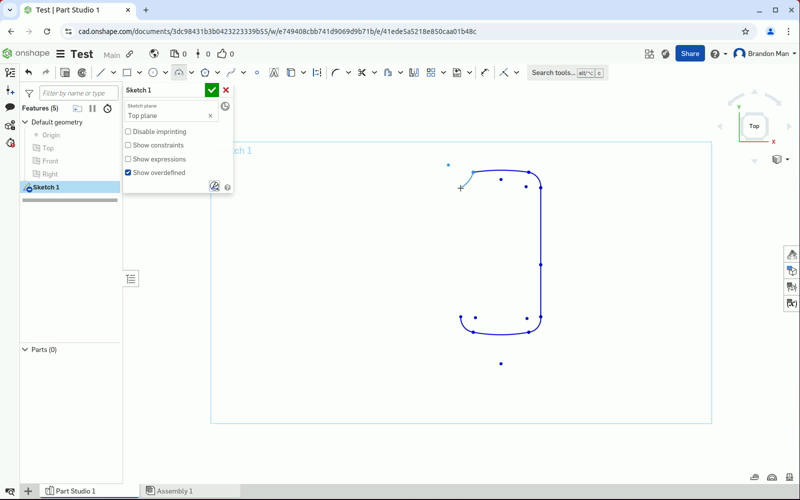
click(460, 187)
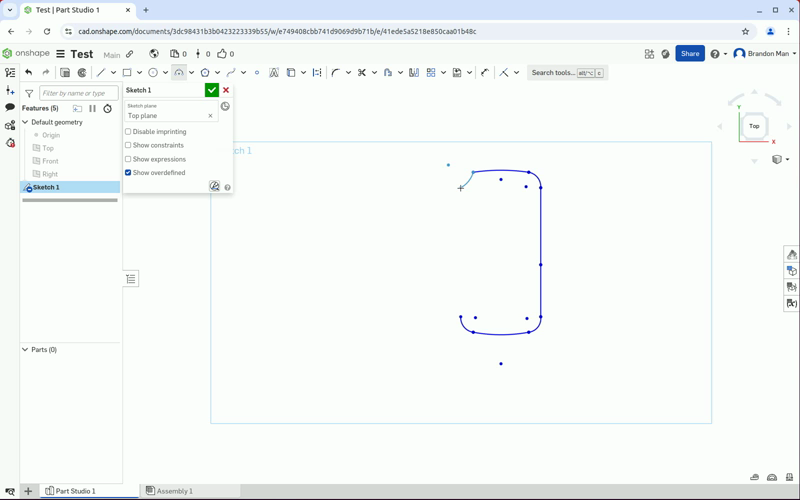
mouse_move(464, 177)
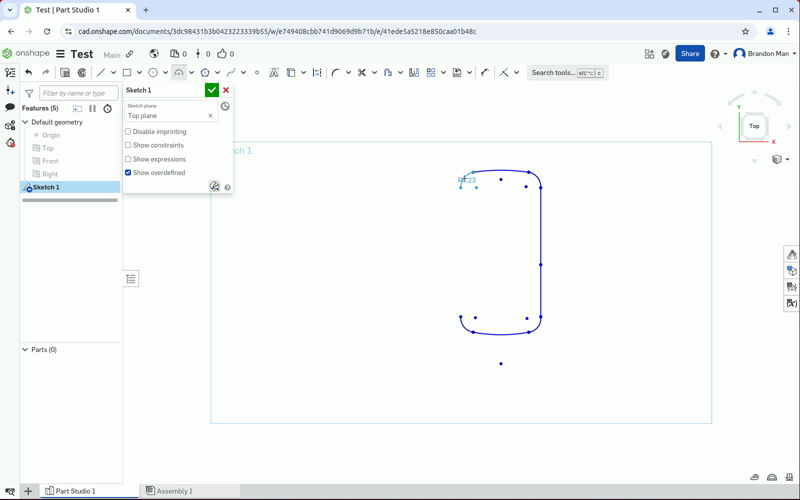
click(464, 177)
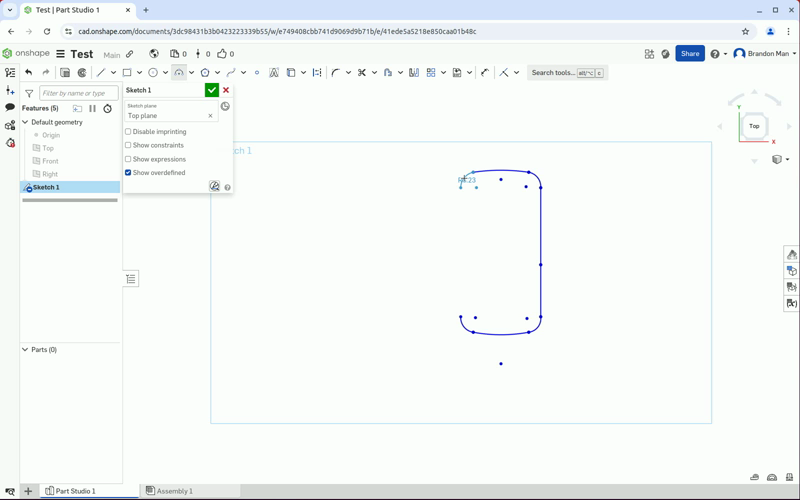
key_up(shift)
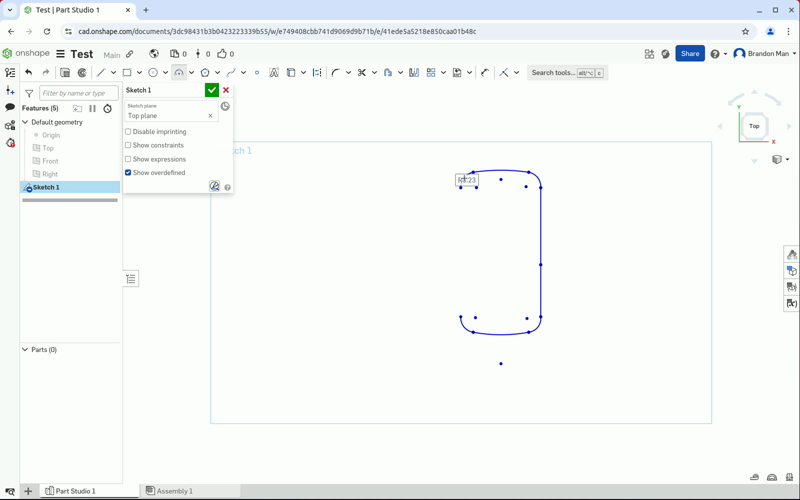
key(esc)
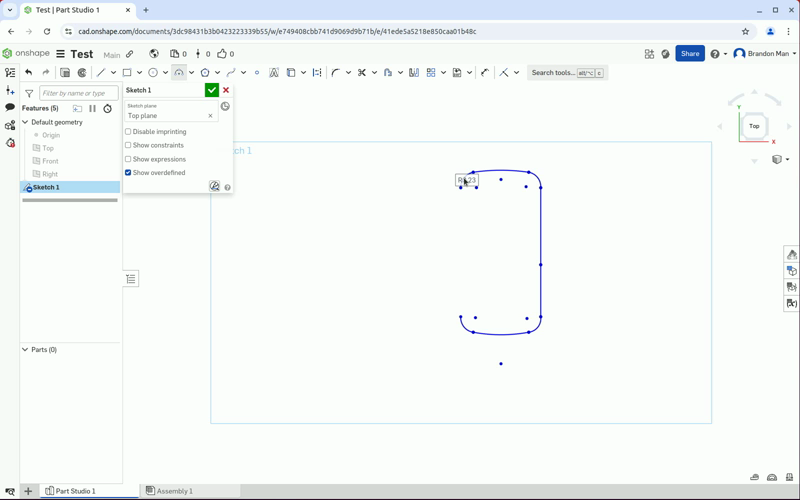
key(l)
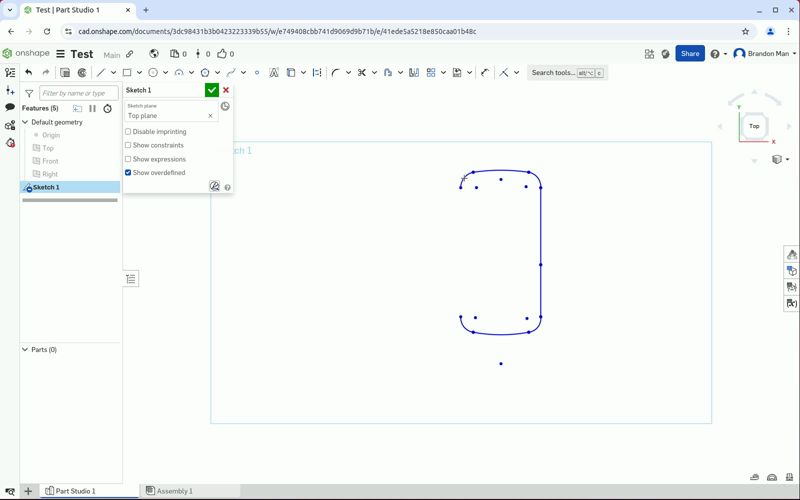
mouse_move(460, 187)
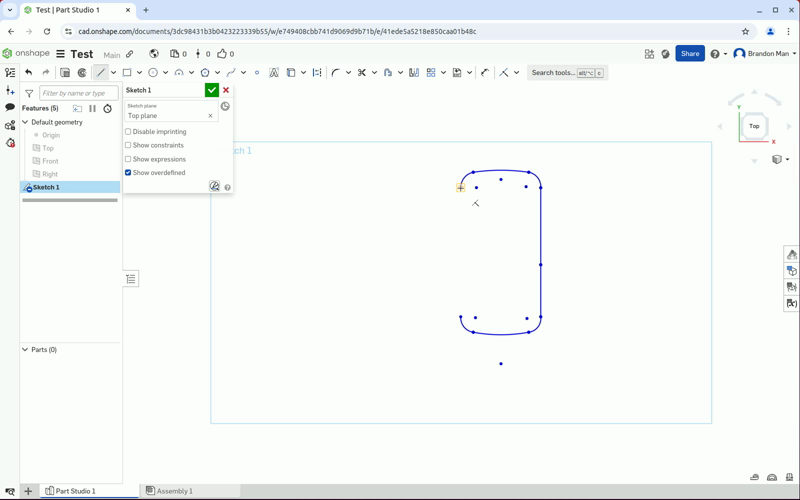
click(460, 187)
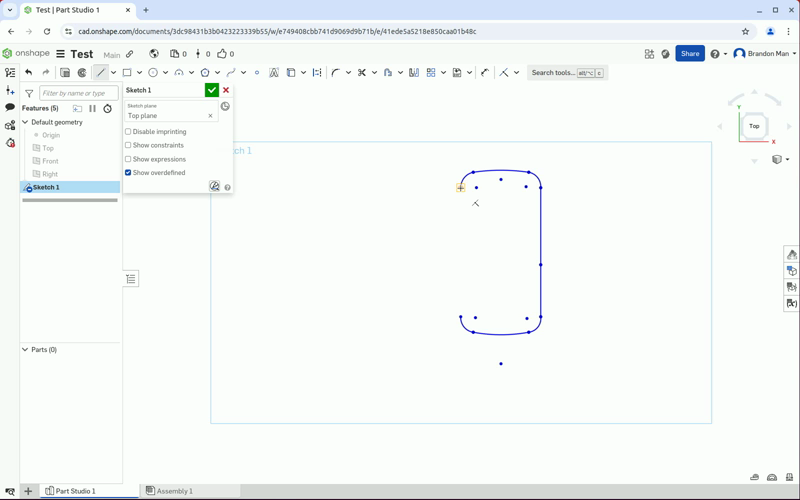
key_down(shift)
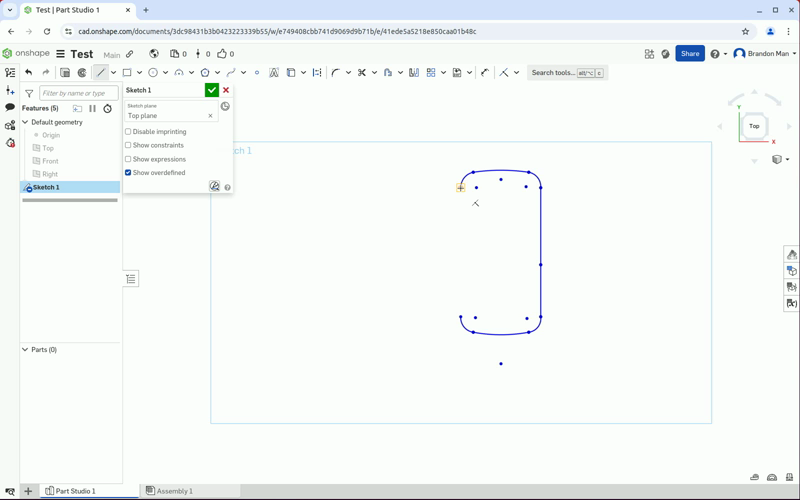
mouse_move(460, 264)
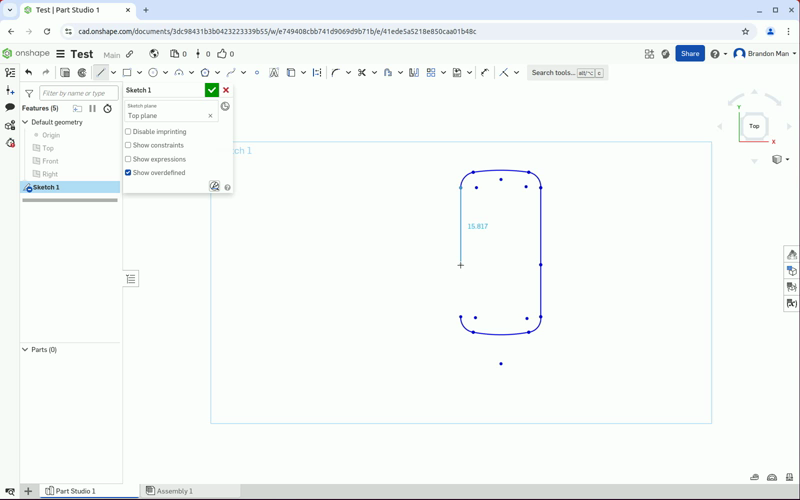
click(460, 264)
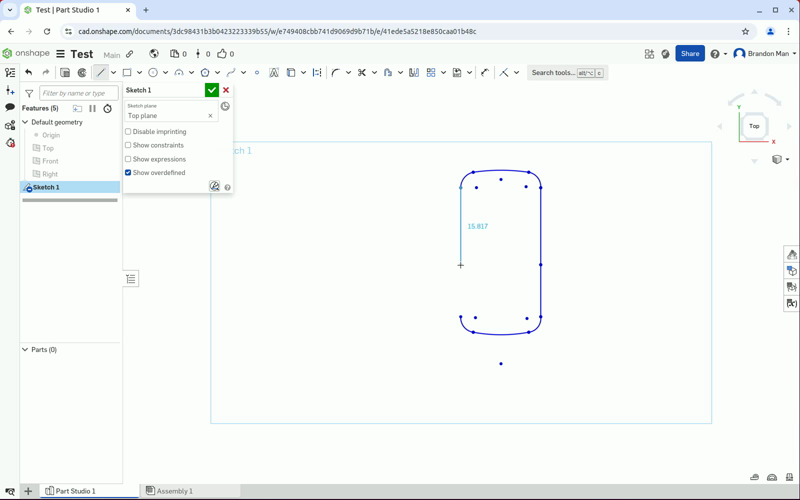
key_up(shift)
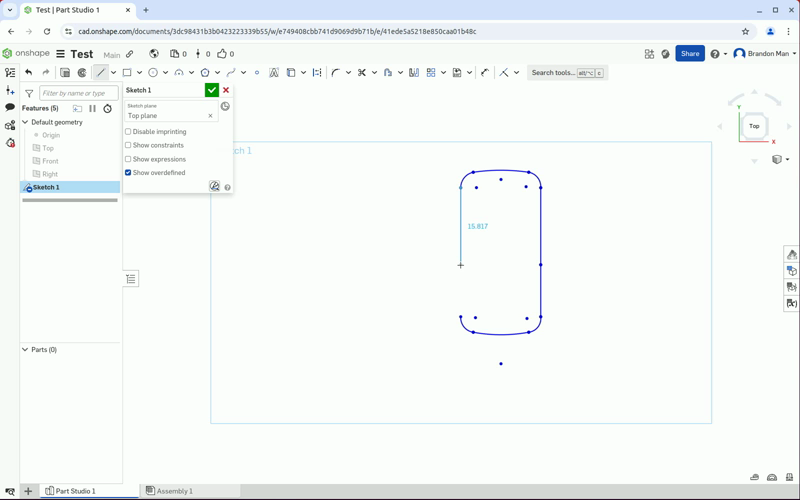
mouse_move(490, 264)
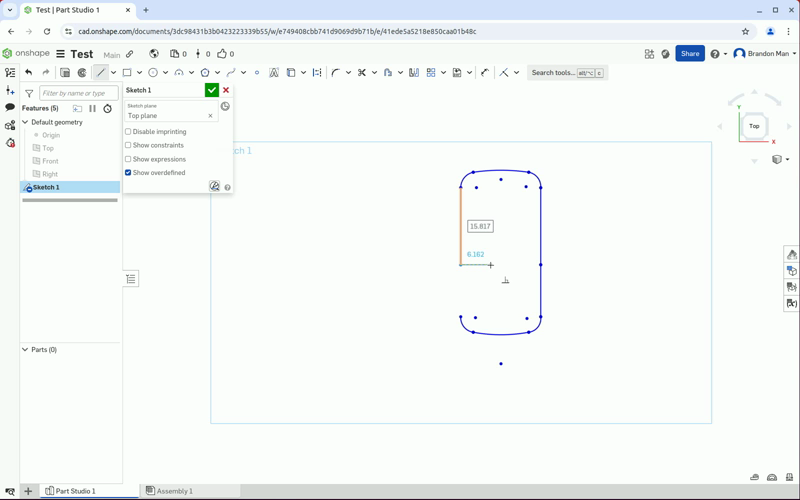
key_down(shift)
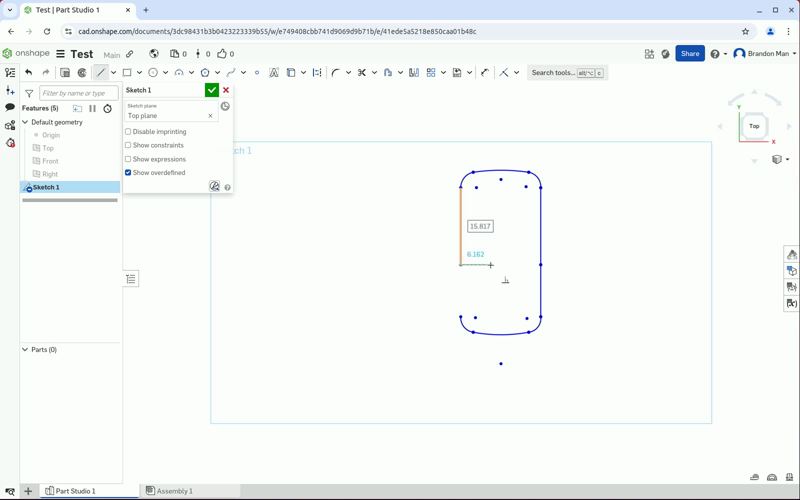
mouse_move(460, 316)
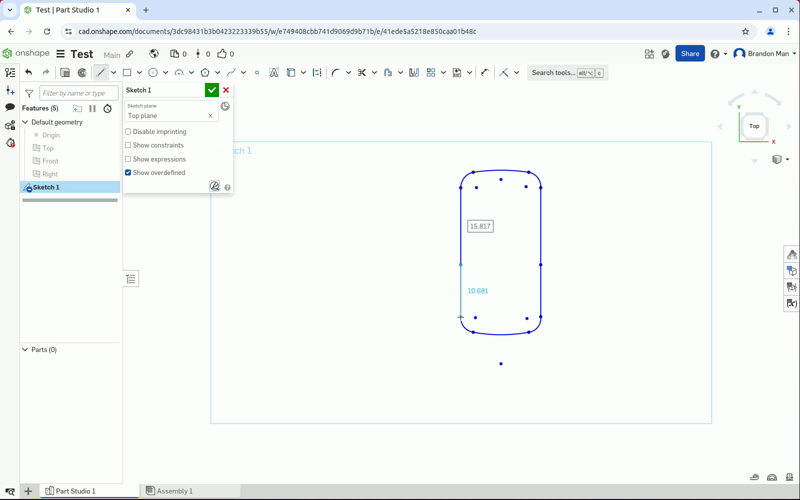
key_up(shift)
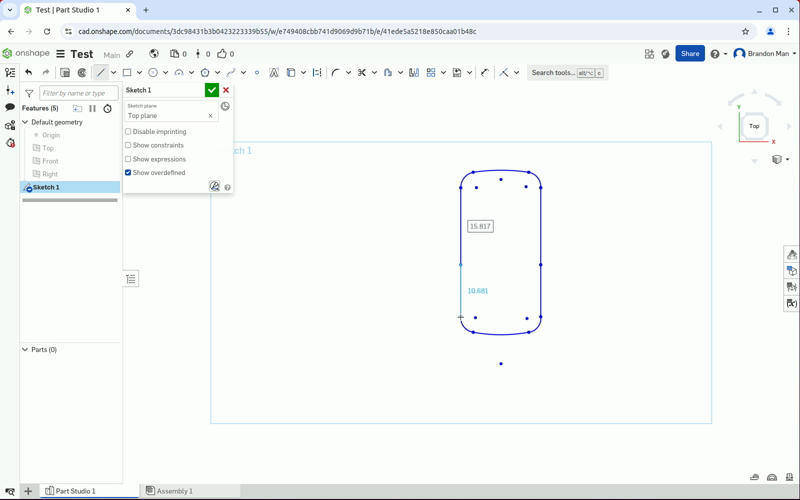
click(460, 316)
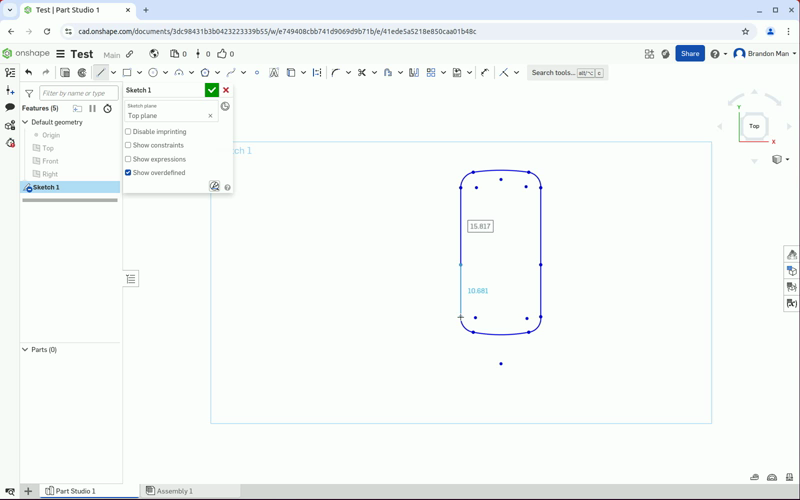
key(esc)
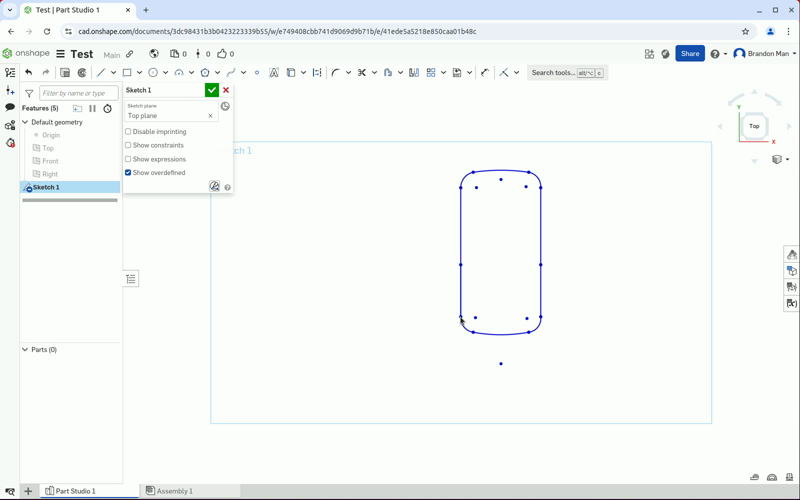
key(a)
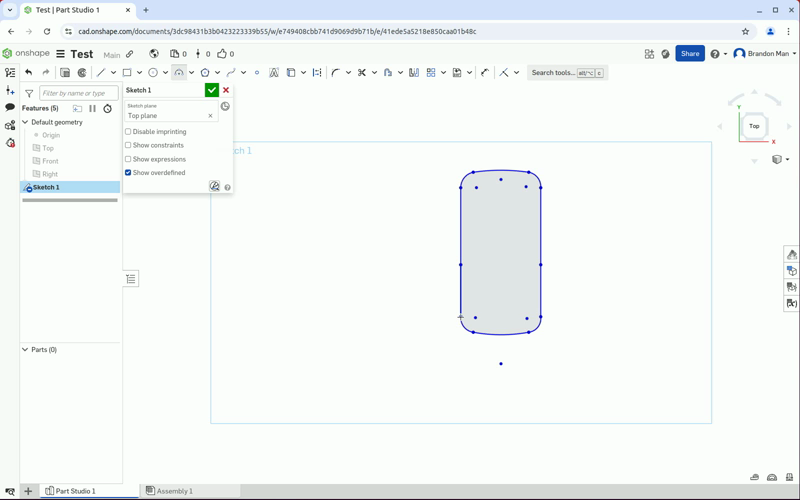
key_down(shift)
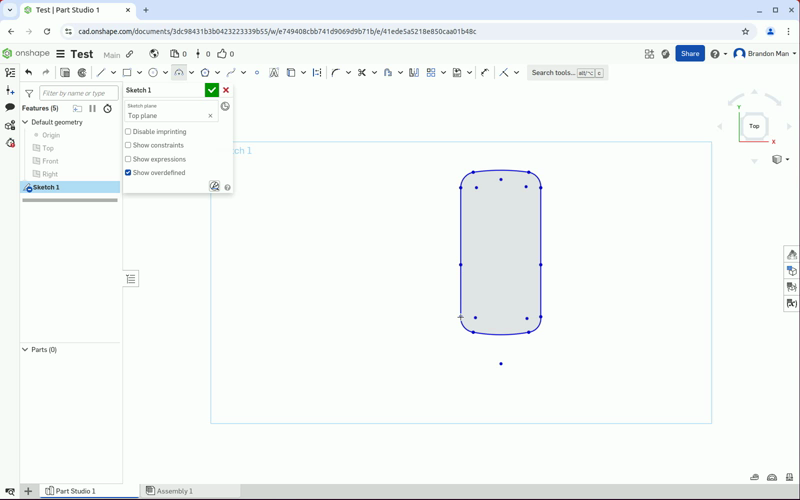
mouse_move(479, 267)
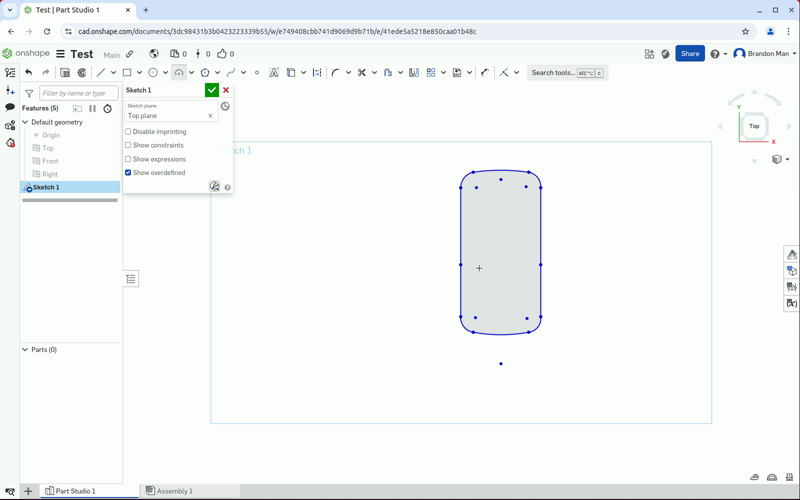
click(479, 267)
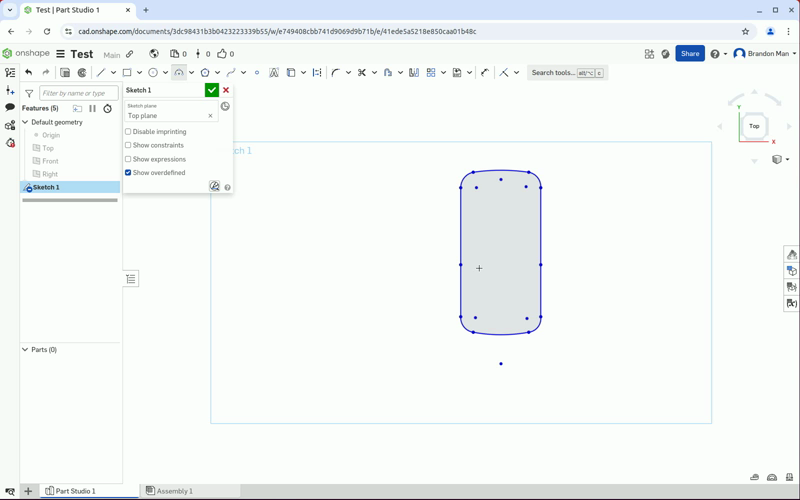
key_up(shift)
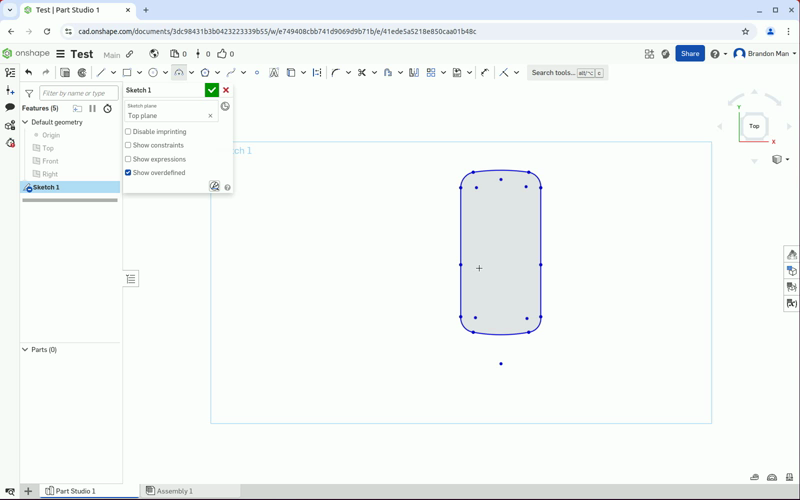
key_down(shift)
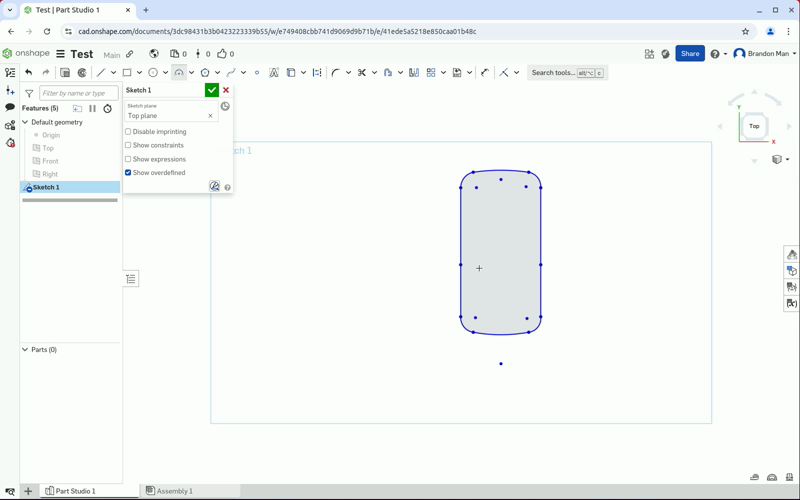
mouse_move(485, 273)
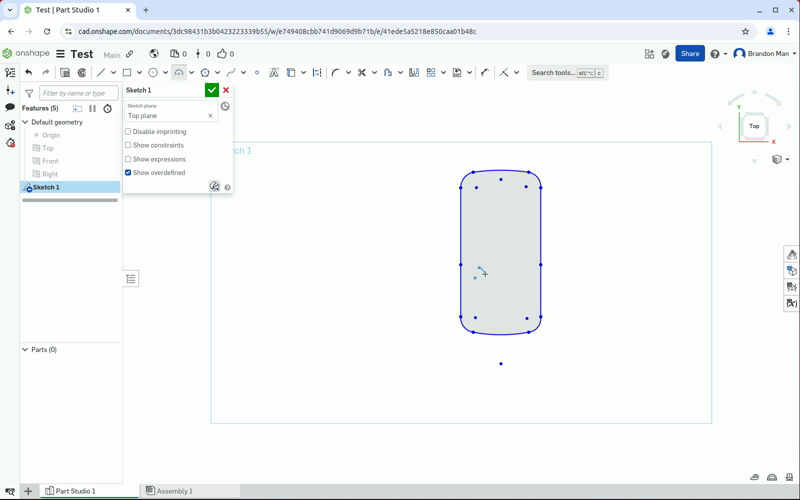
click(485, 273)
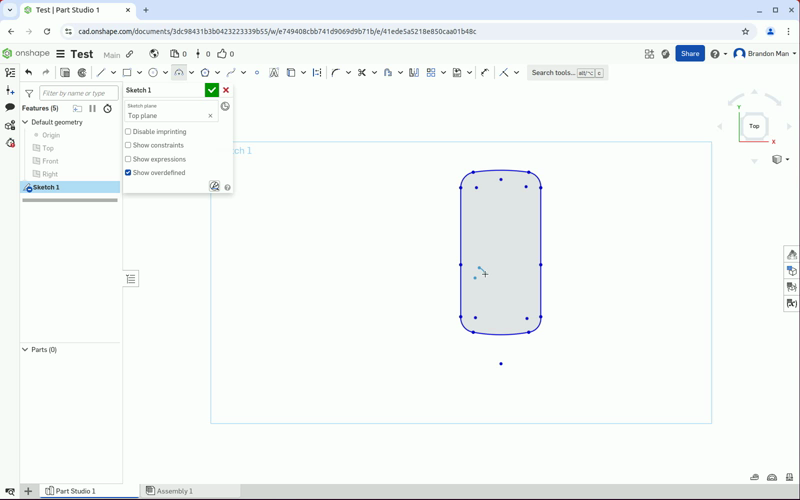
mouse_move(481, 272)
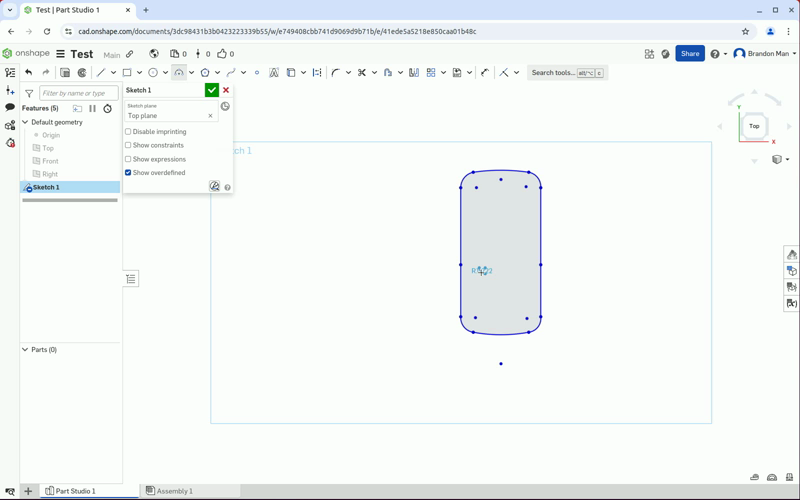
click(481, 272)
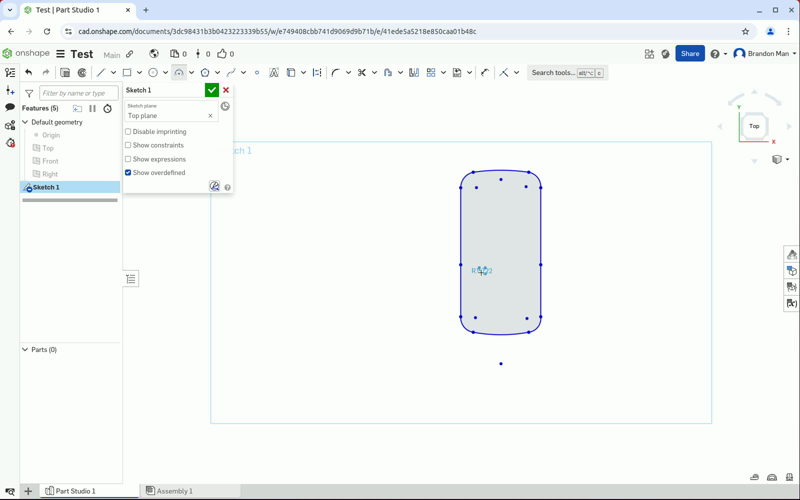
key_up(shift)
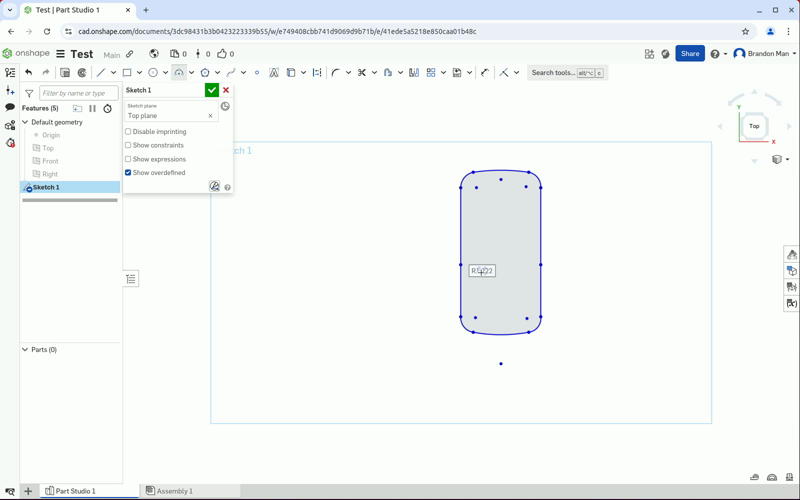
key(esc)
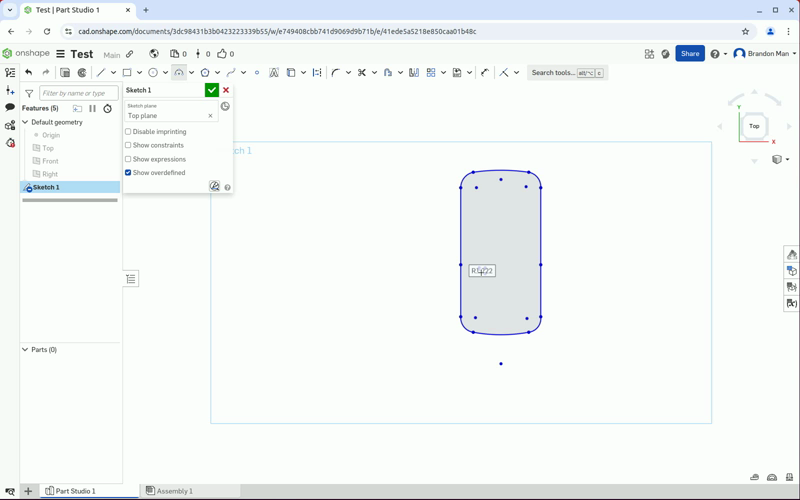
key(l)
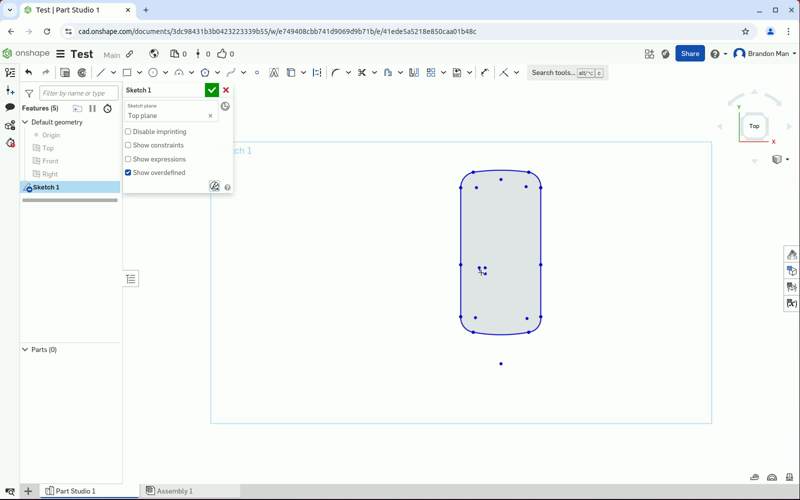
mouse_move(485, 273)
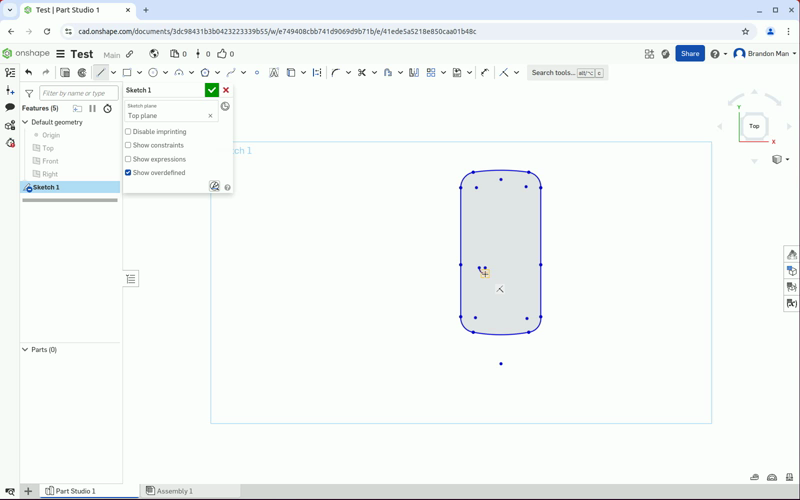
click(485, 273)
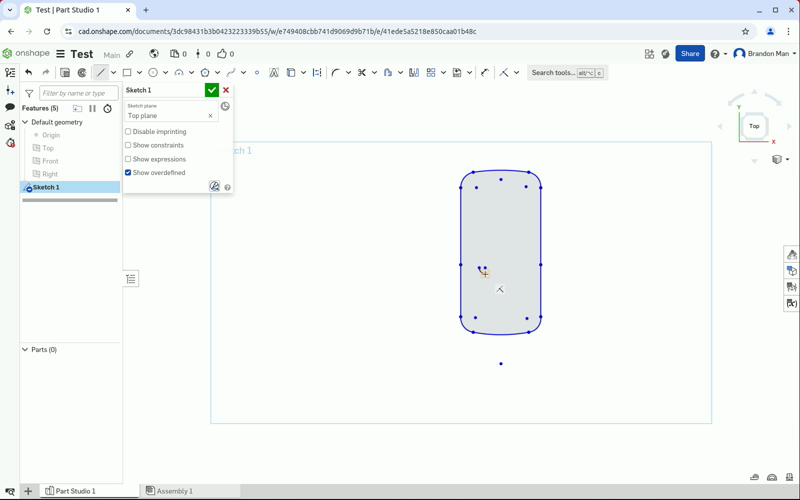
key_down(shift)
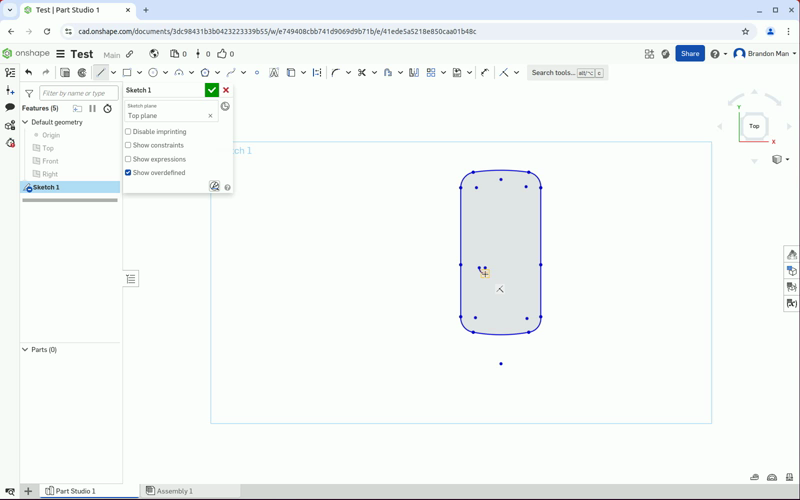
mouse_move(515, 273)
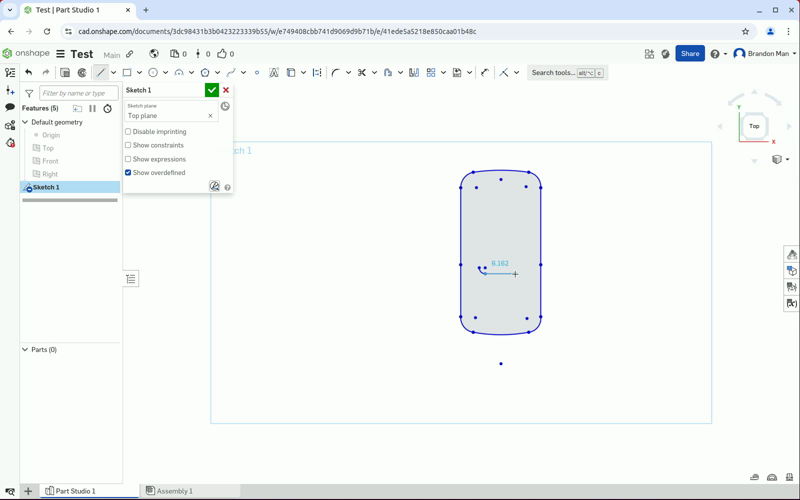
mouse_move(516, 273)
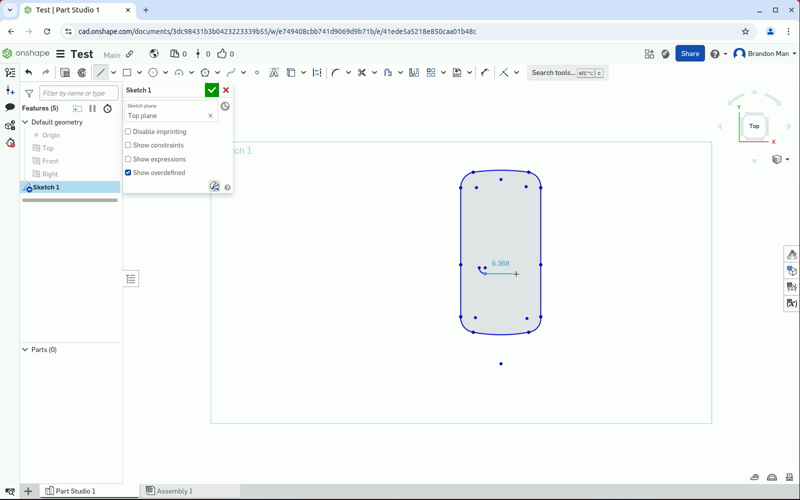
click(516, 273)
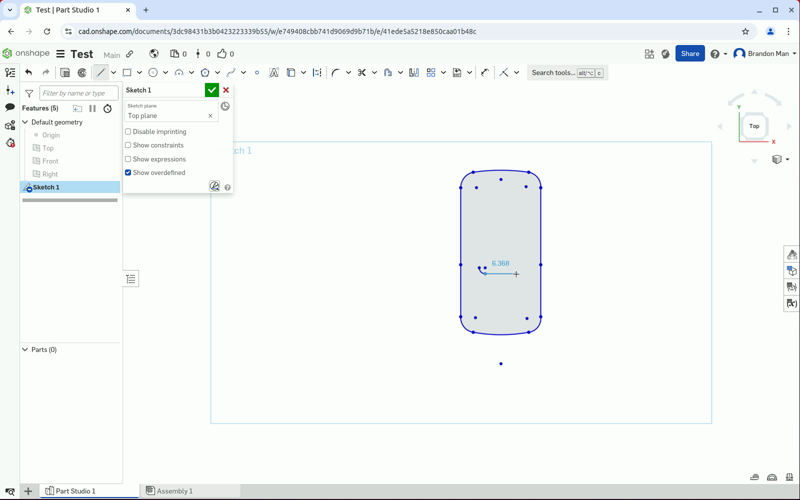
key_up(shift)
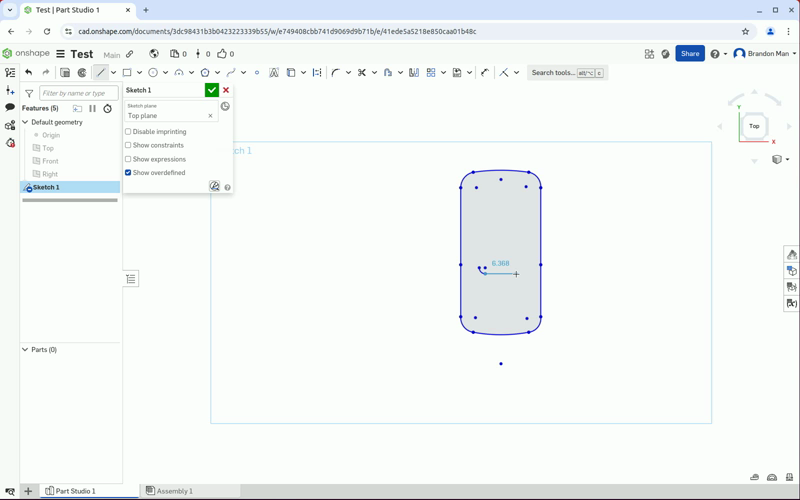
key(esc)
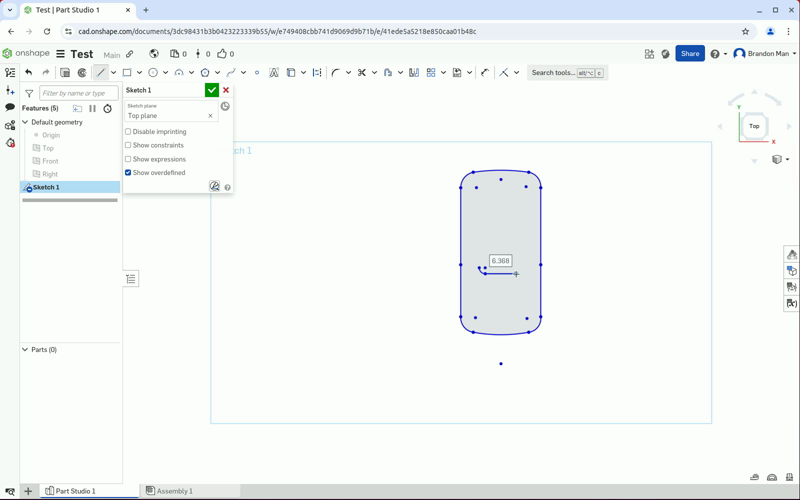
key(a)
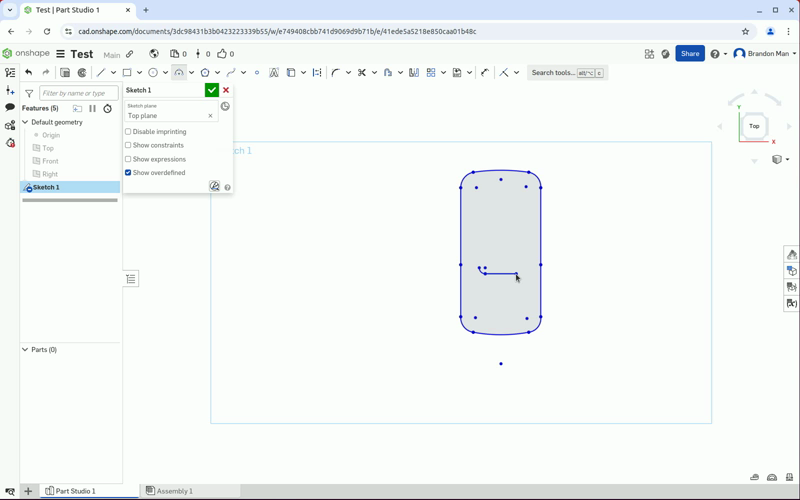
mouse_move(516, 273)
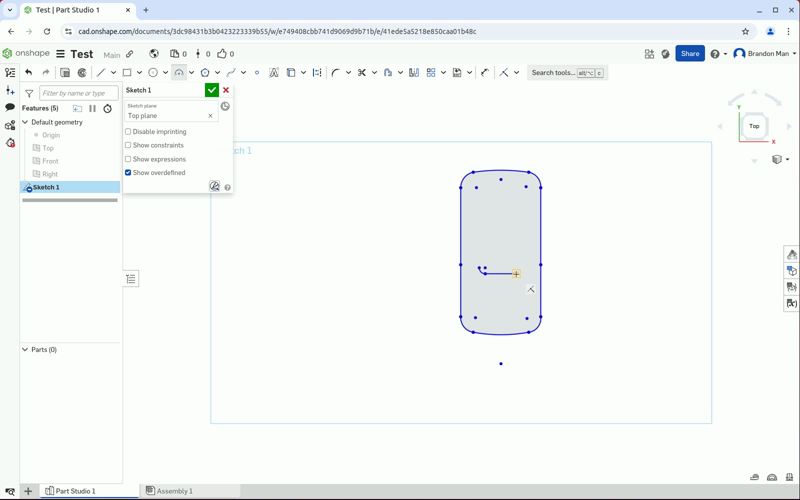
click(516, 273)
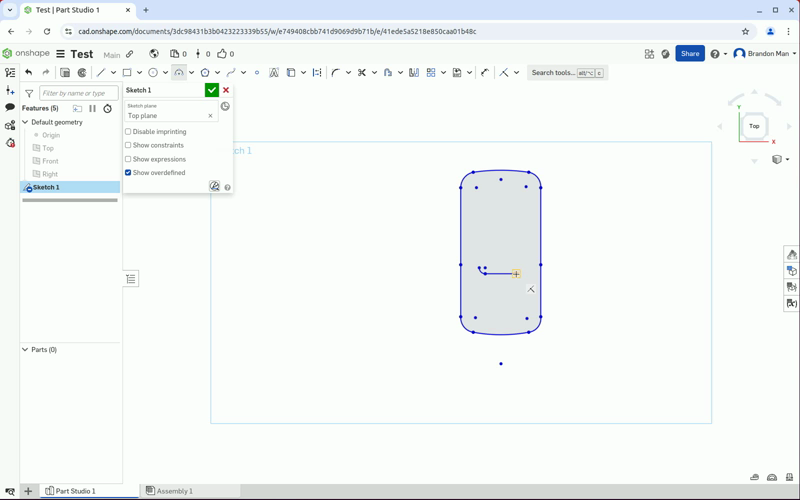
key_down(shift)
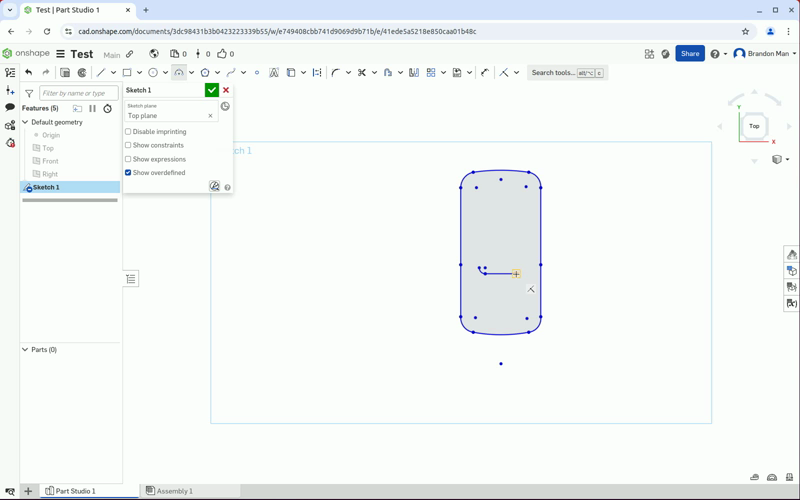
mouse_move(522, 267)
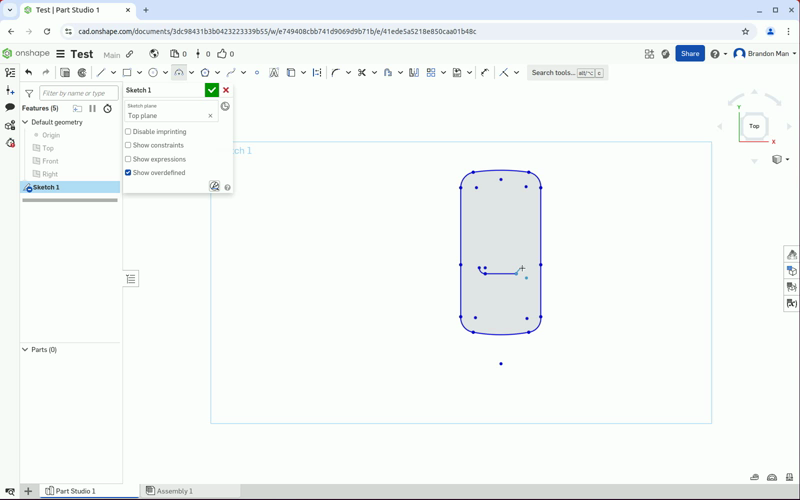
click(522, 267)
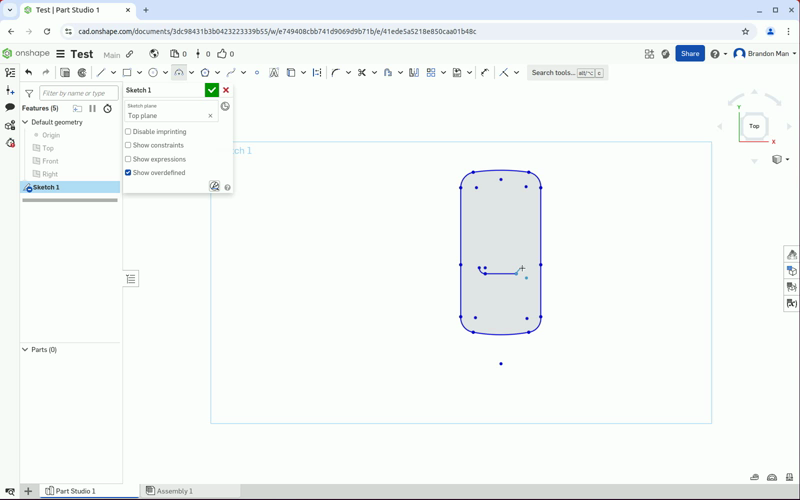
mouse_move(520, 272)
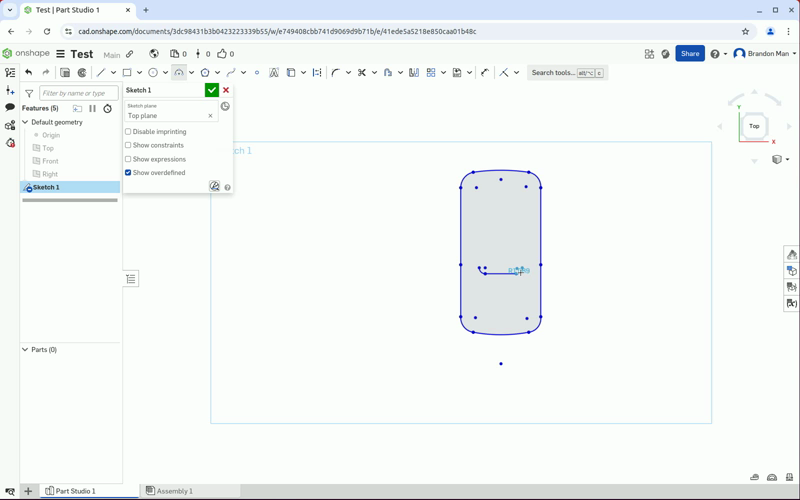
click(520, 272)
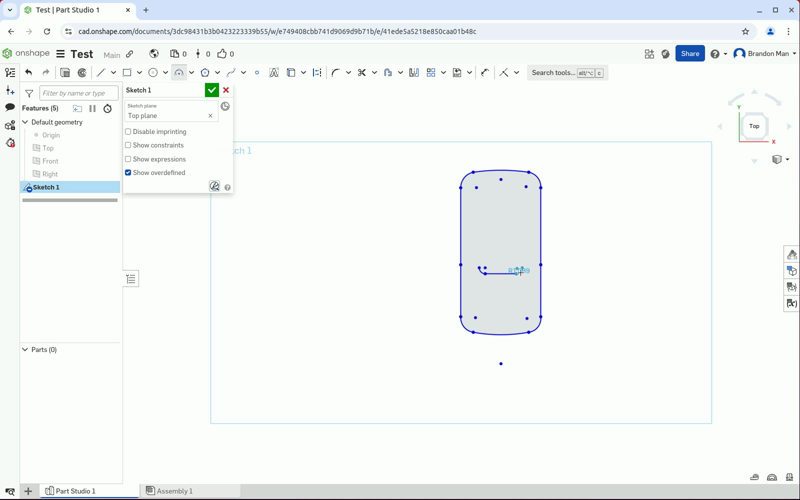
key_up(shift)
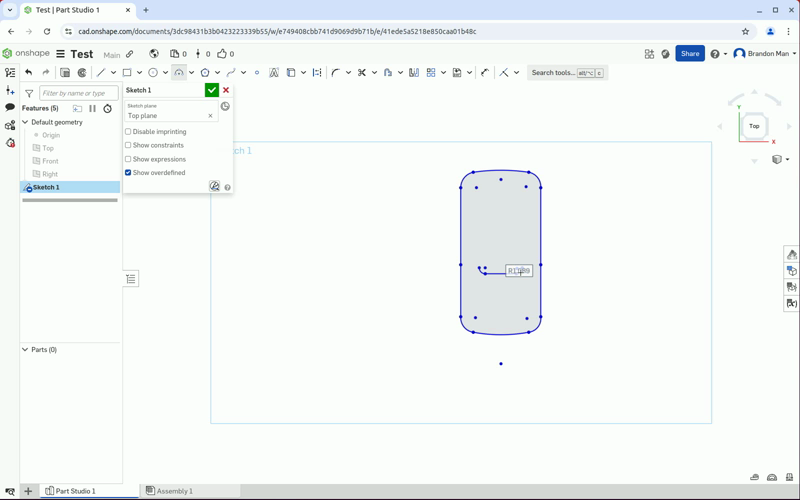
key(esc)
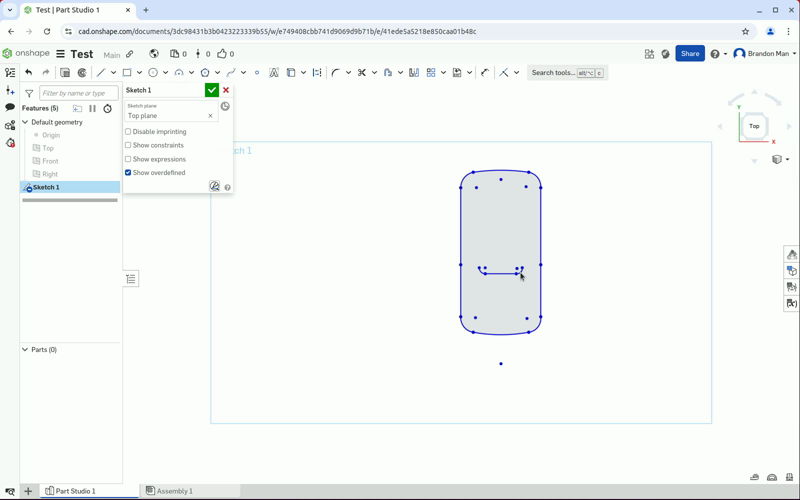
key(l)
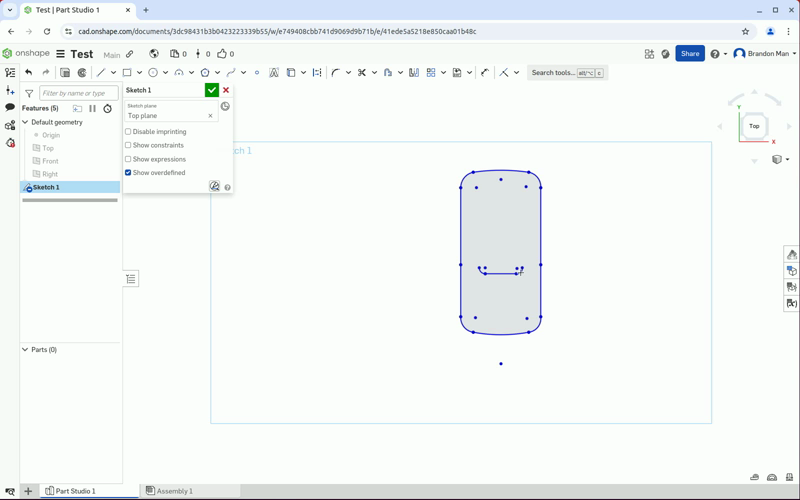
mouse_move(522, 267)
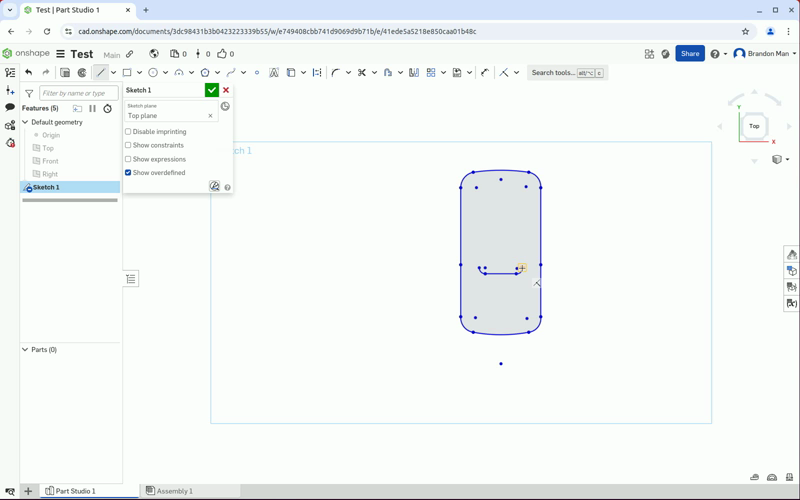
click(522, 267)
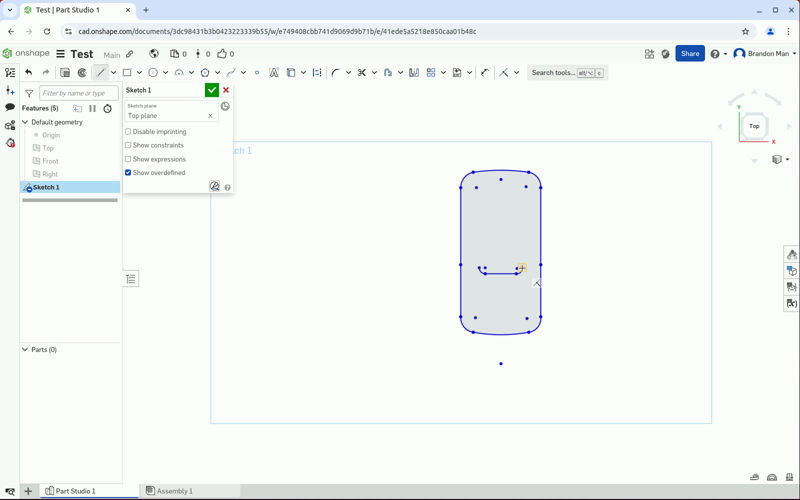
key_down(shift)
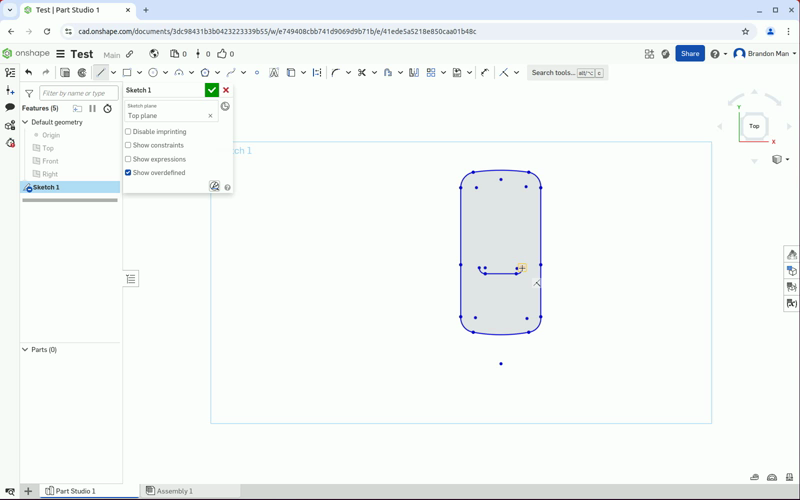
mouse_move(552, 267)
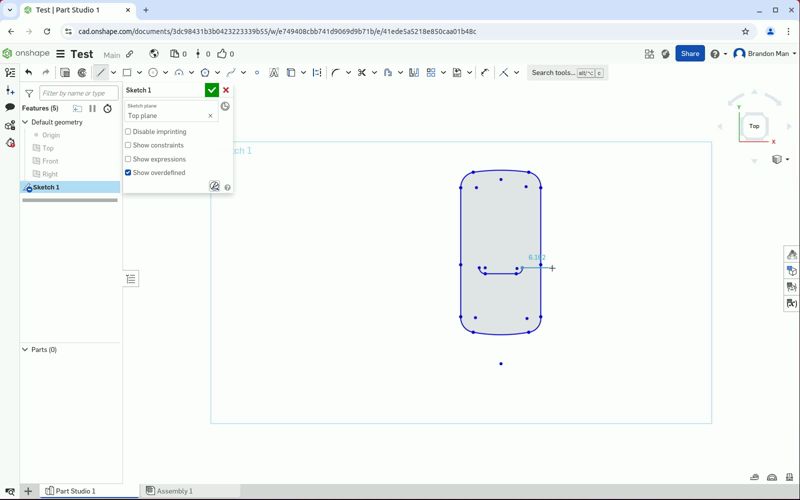
mouse_move(522, 252)
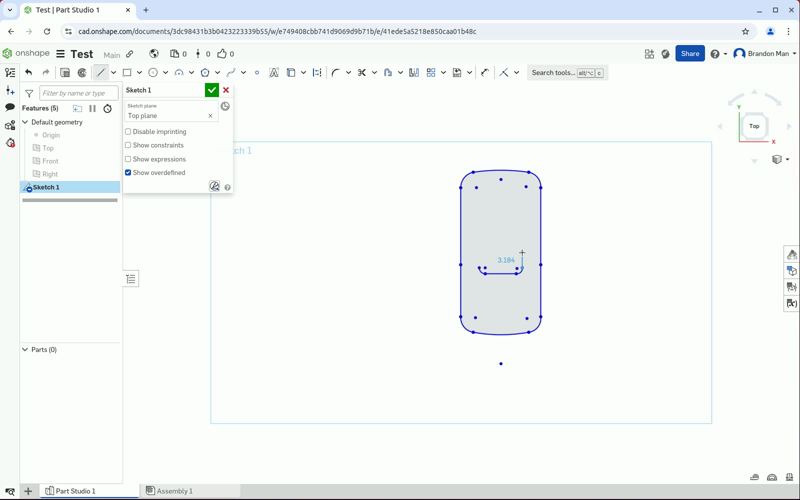
click(522, 252)
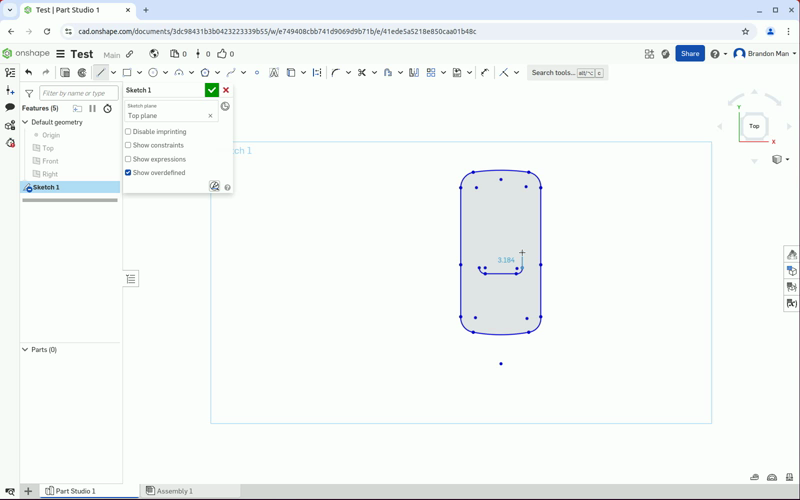
key_up(shift)
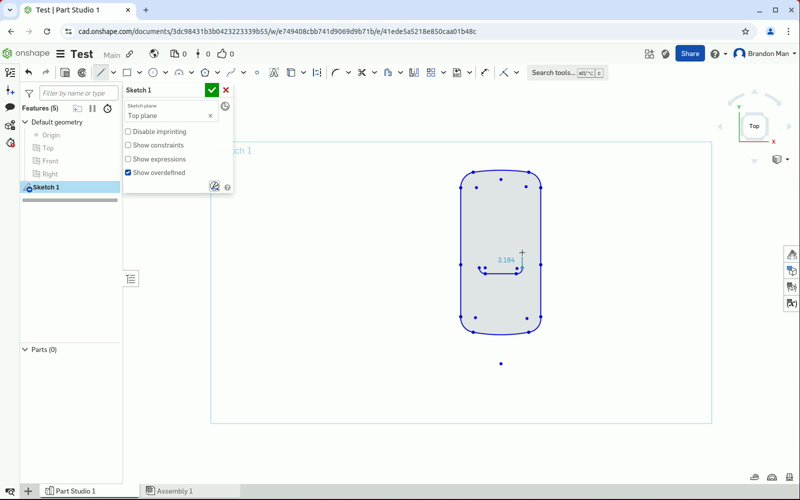
key_down(shift)
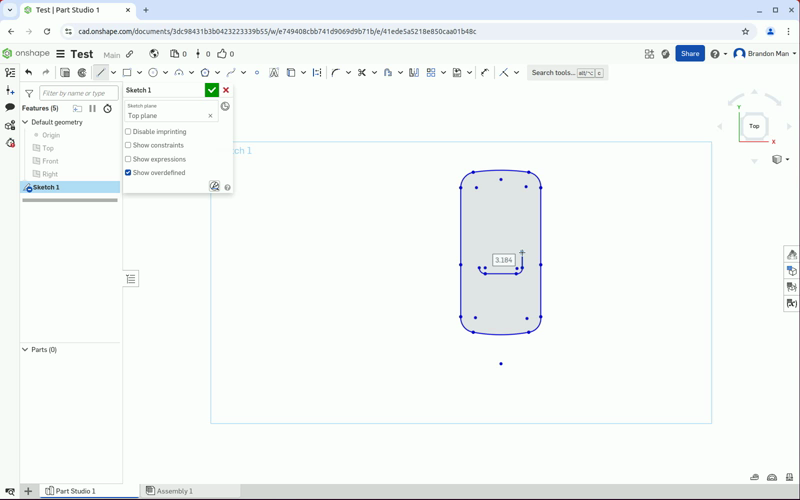
mouse_move(552, 252)
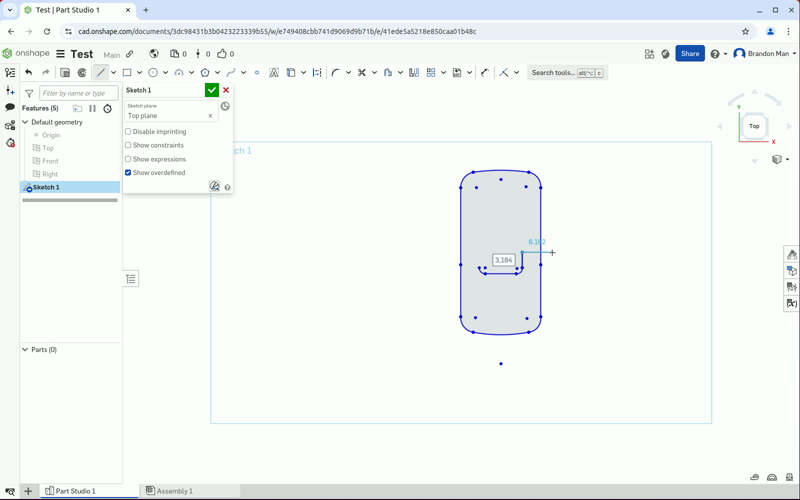
mouse_move(479, 252)
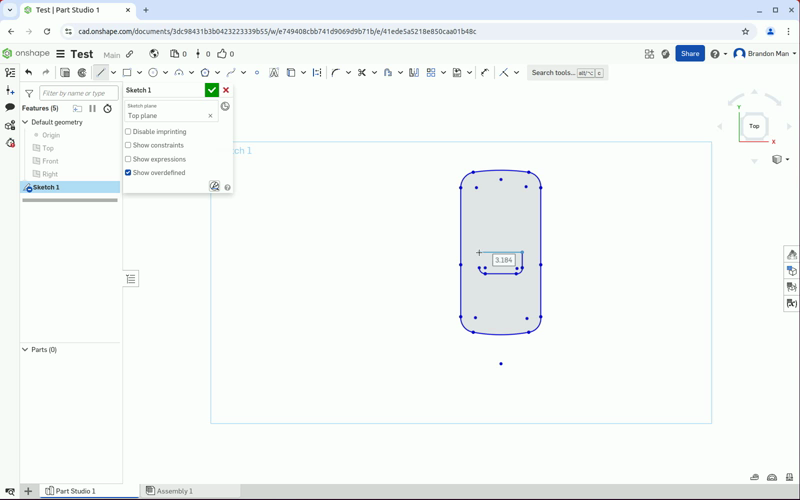
click(479, 252)
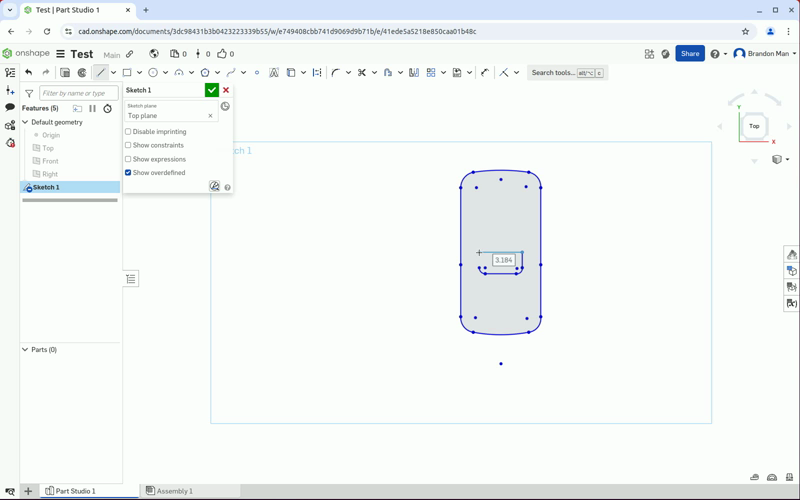
key_up(shift)
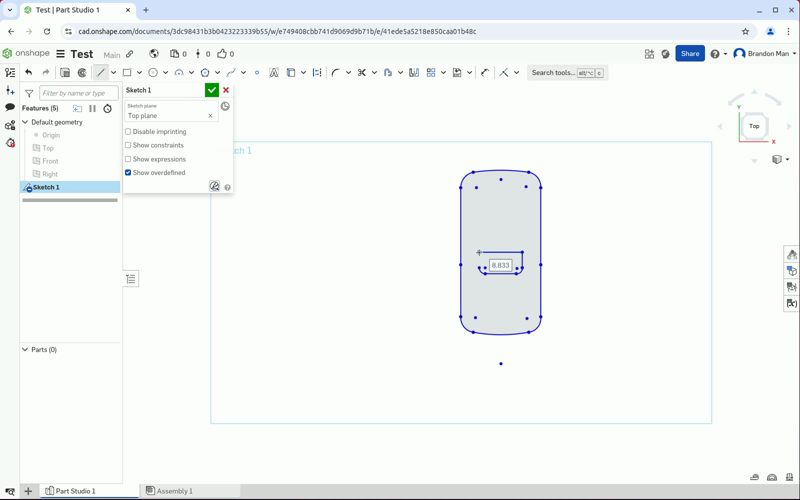
mouse_move(509, 252)
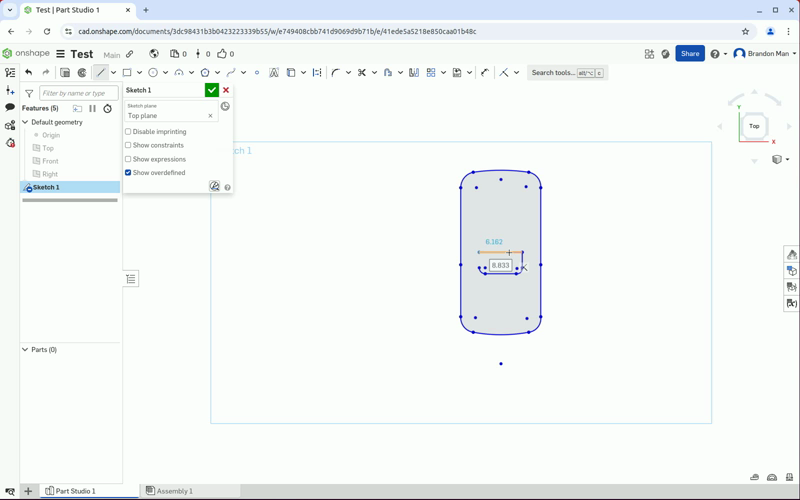
key_down(shift)
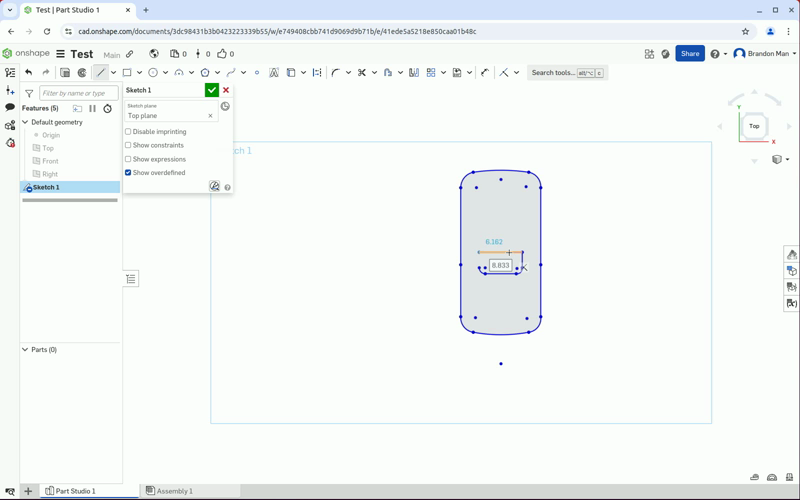
mouse_move(479, 267)
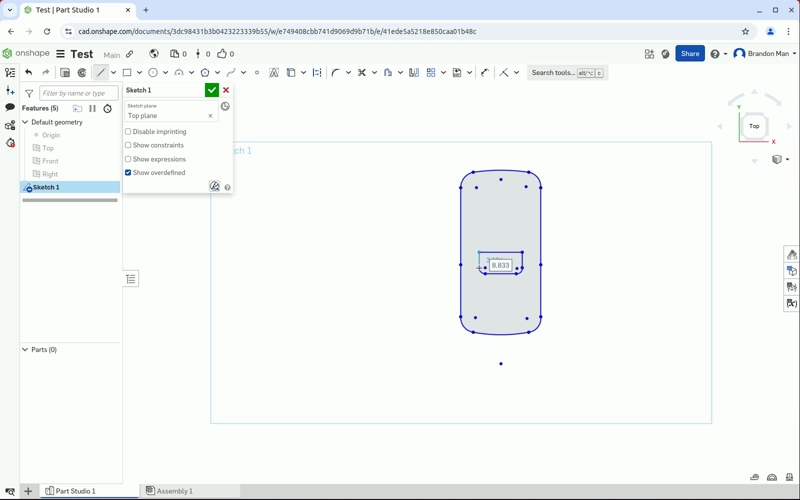
key_up(shift)
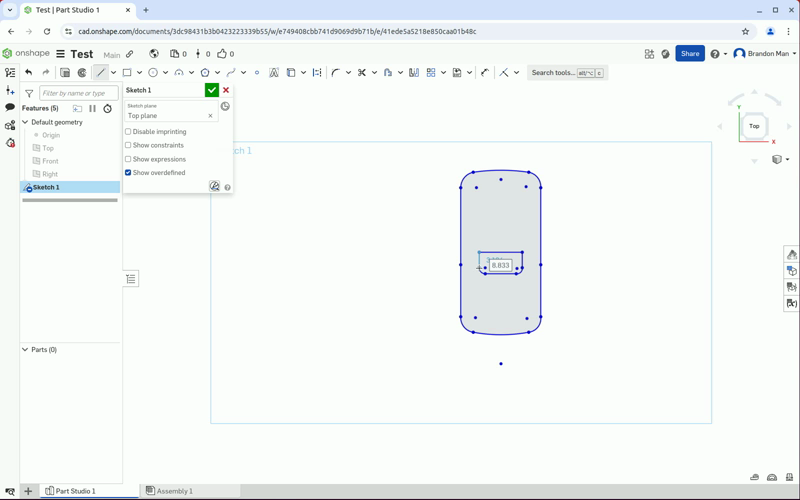
click(479, 267)
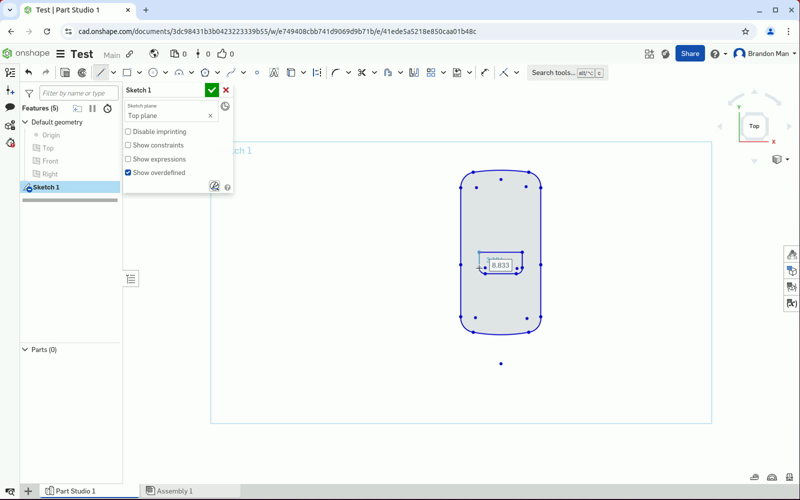
key(esc)
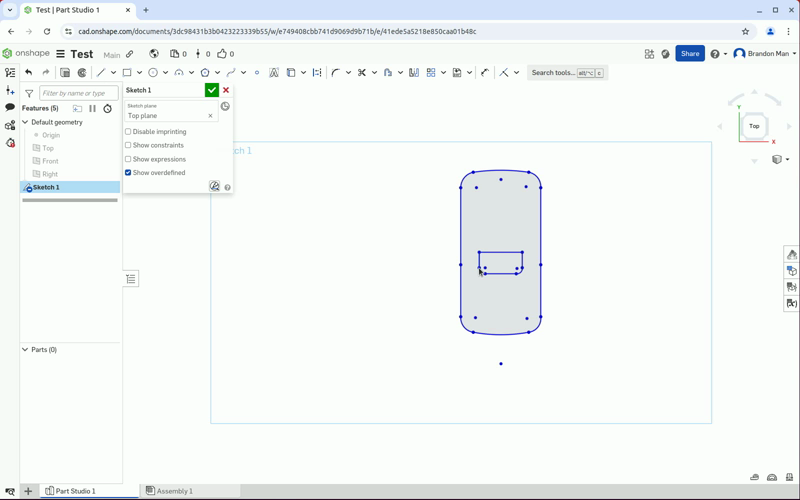
key(l)
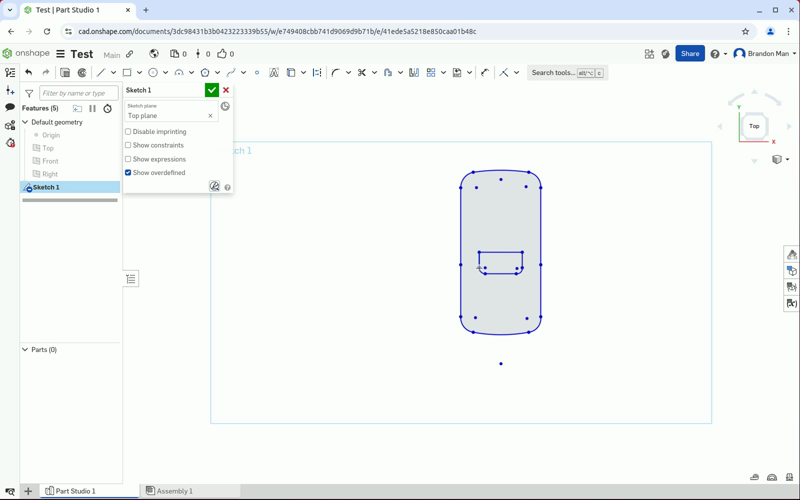
key_down(shift)
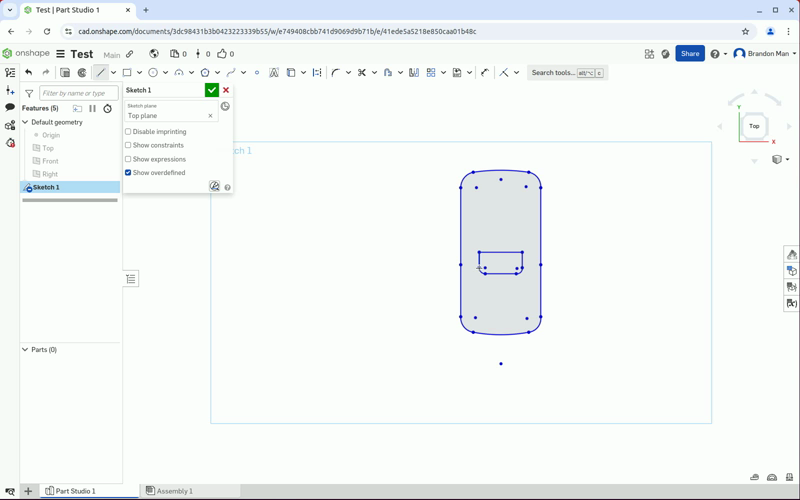
mouse_move(479, 216)
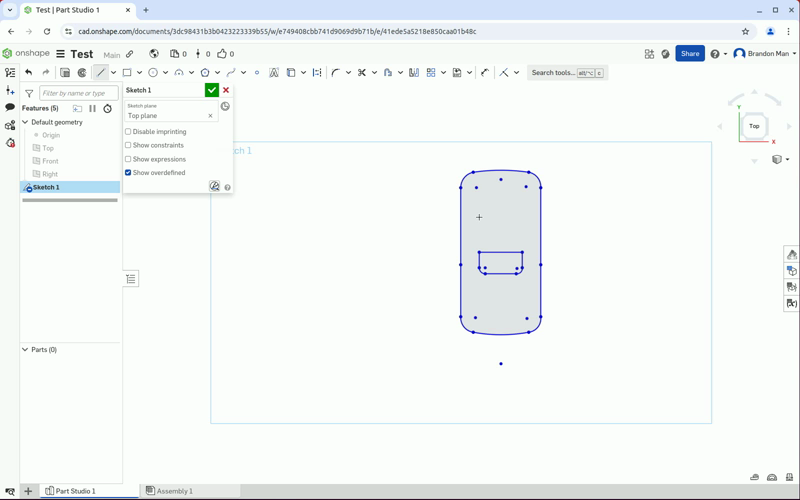
click(479, 216)
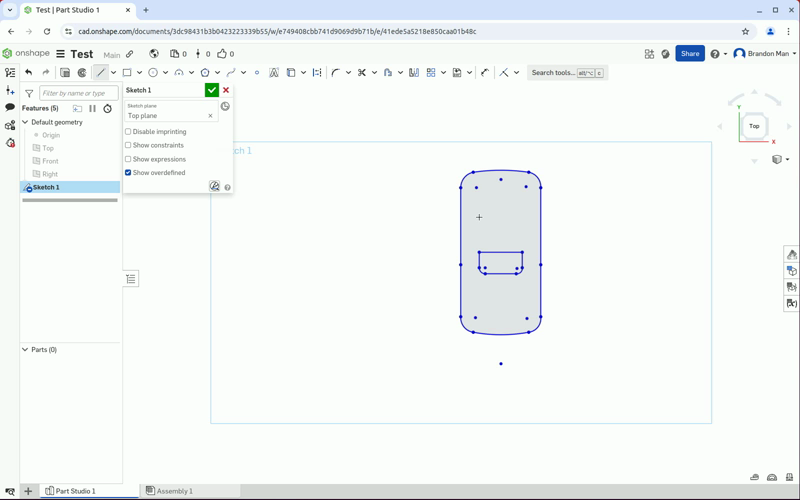
key_up(shift)
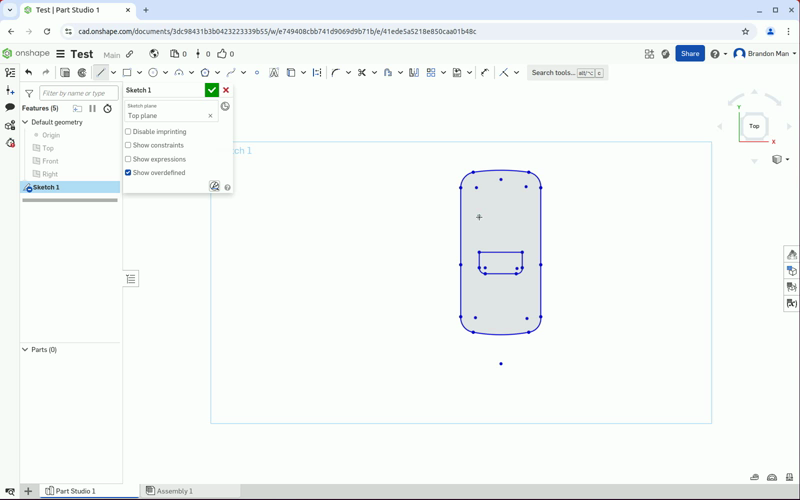
key_down(shift)
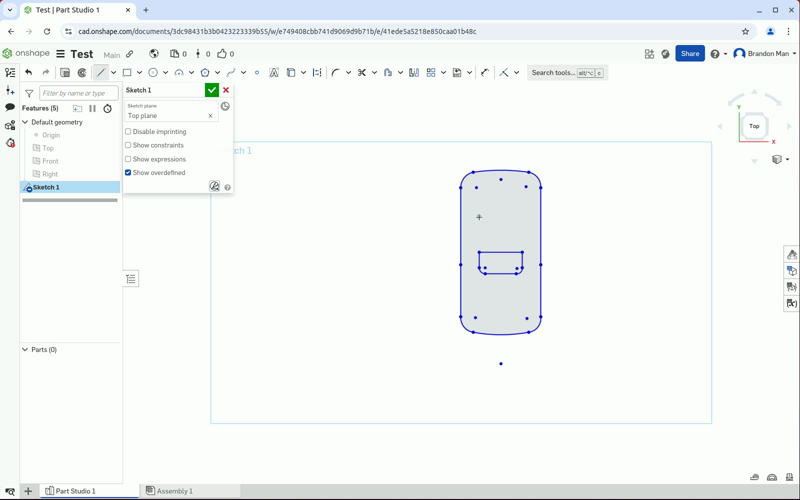
mouse_move(509, 216)
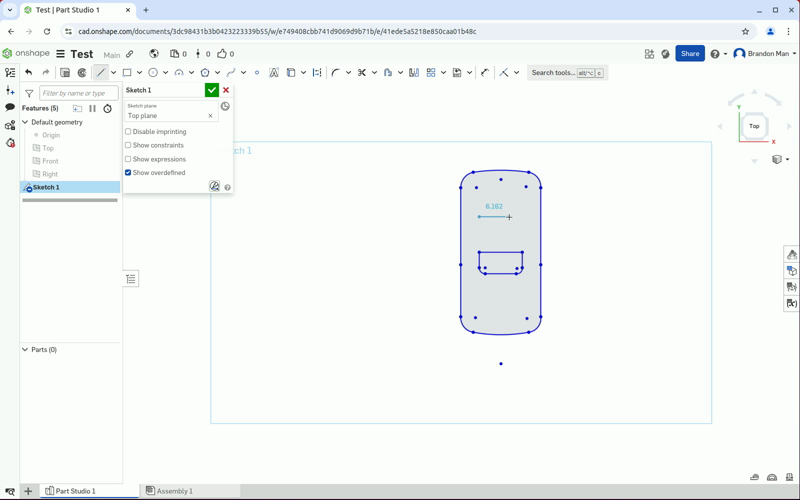
mouse_move(522, 216)
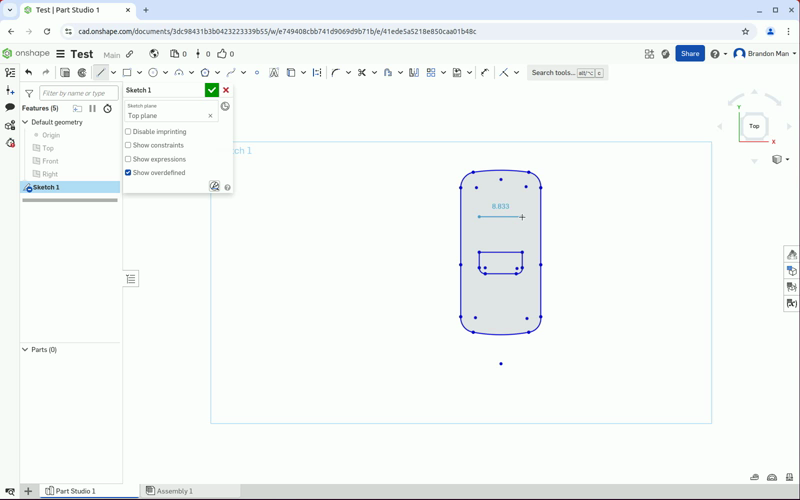
click(522, 216)
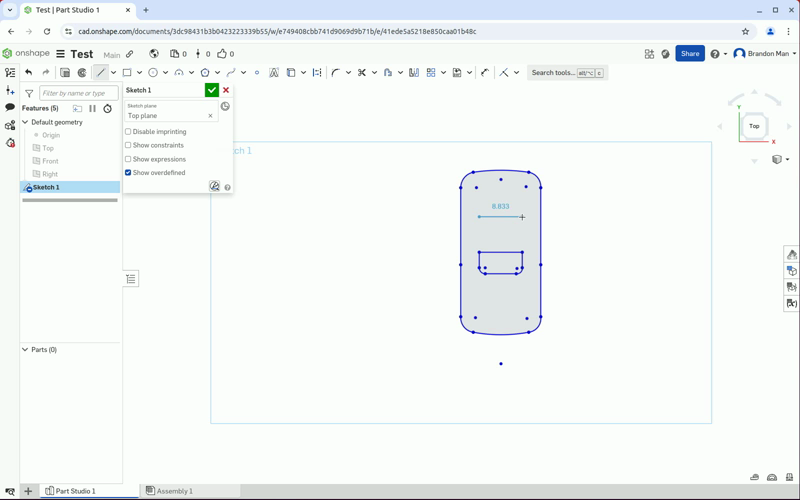
key_up(shift)
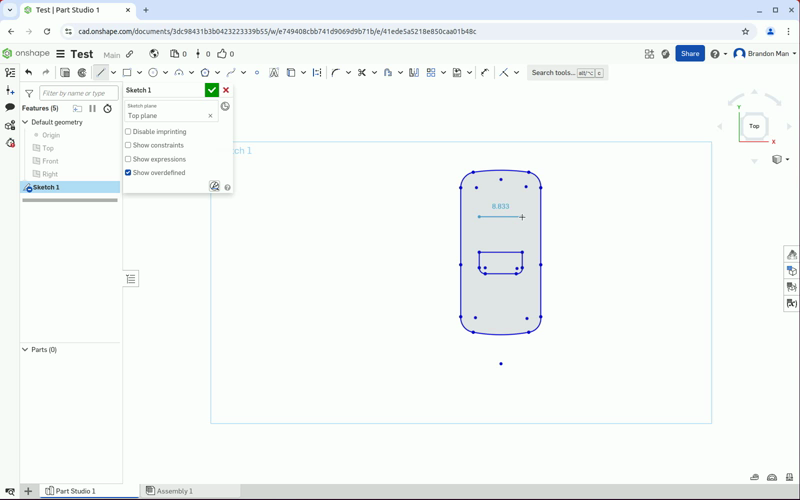
key_down(shift)
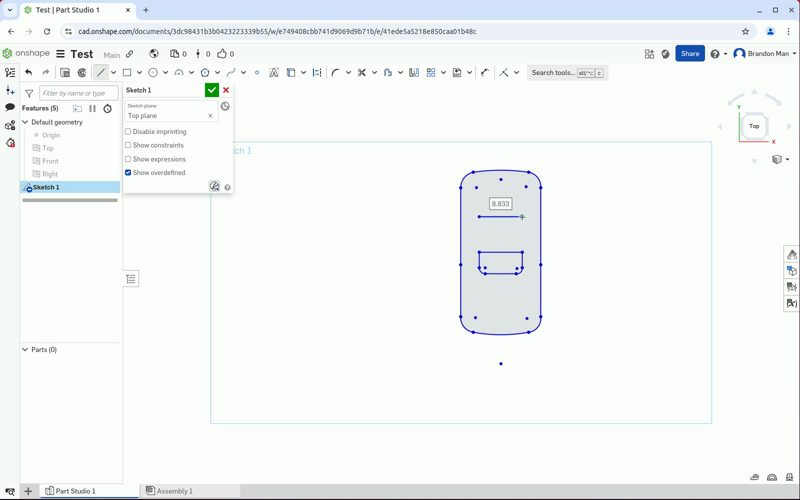
mouse_move(552, 216)
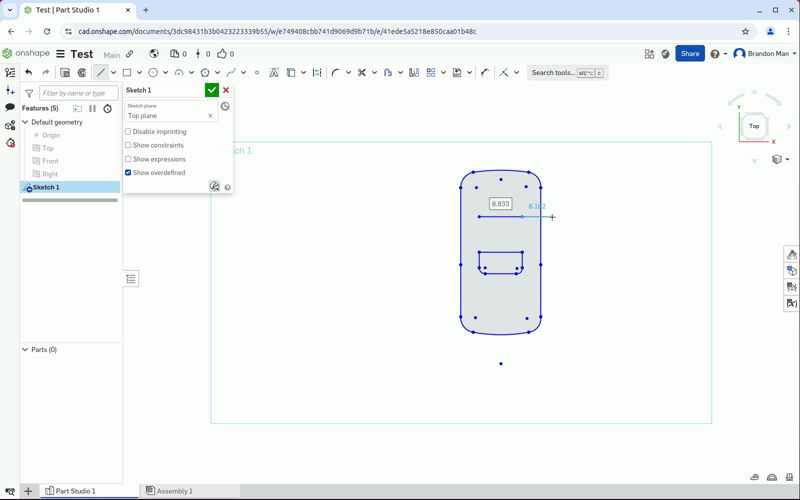
mouse_move(522, 200)
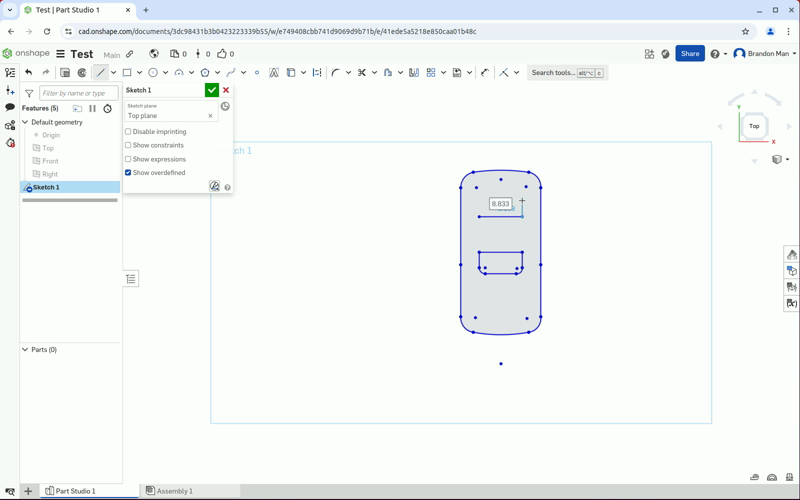
click(522, 200)
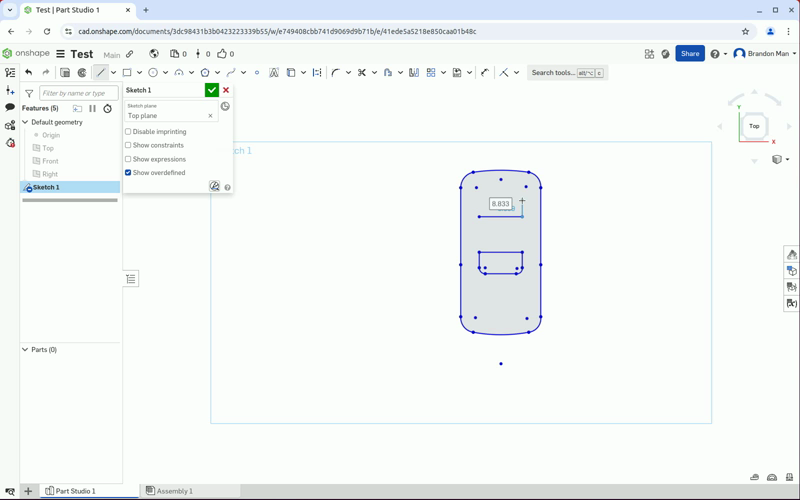
key_up(shift)
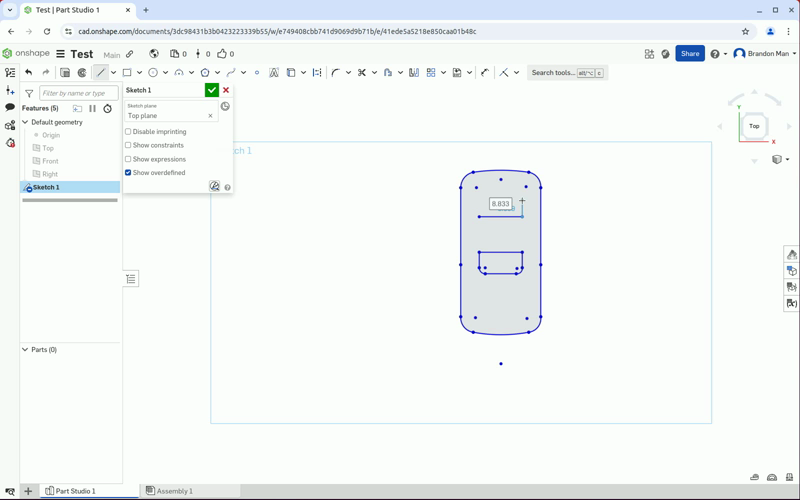
key(esc)
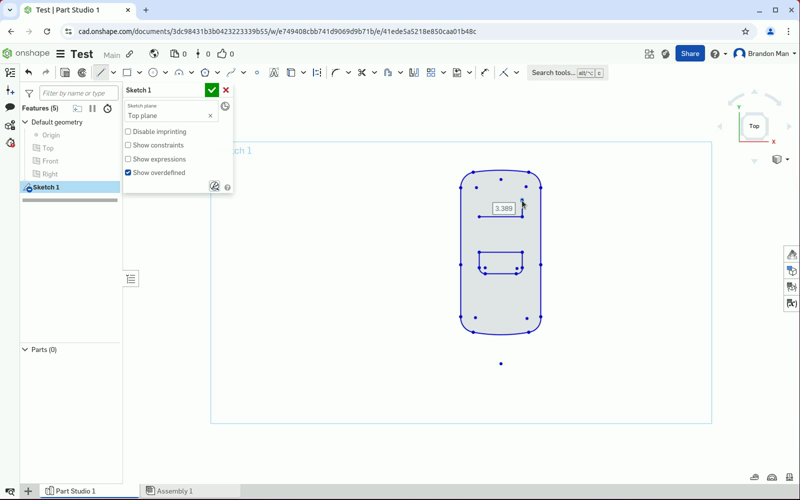
key(a)
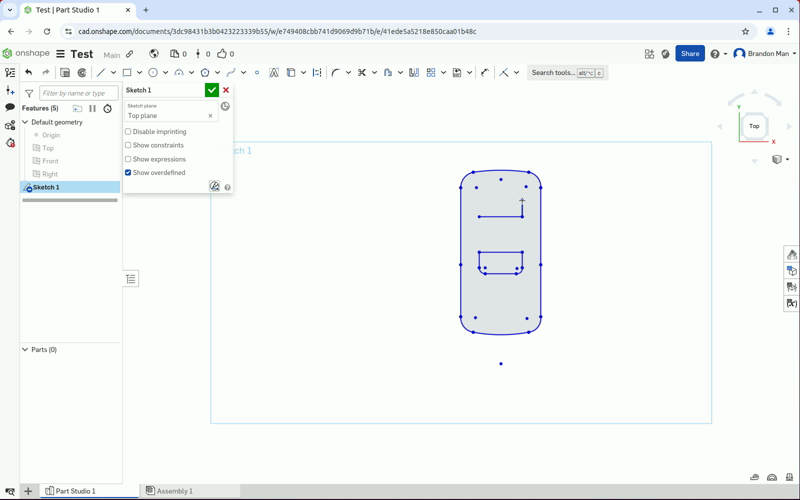
mouse_move(522, 200)
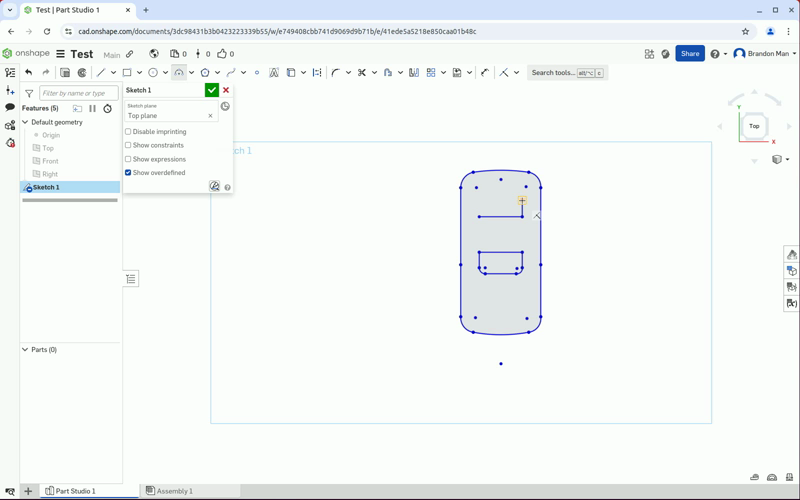
click(522, 200)
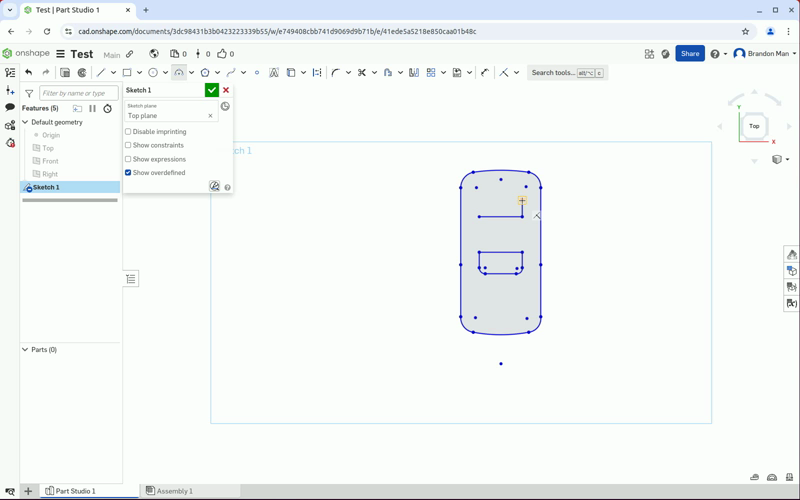
key_down(shift)
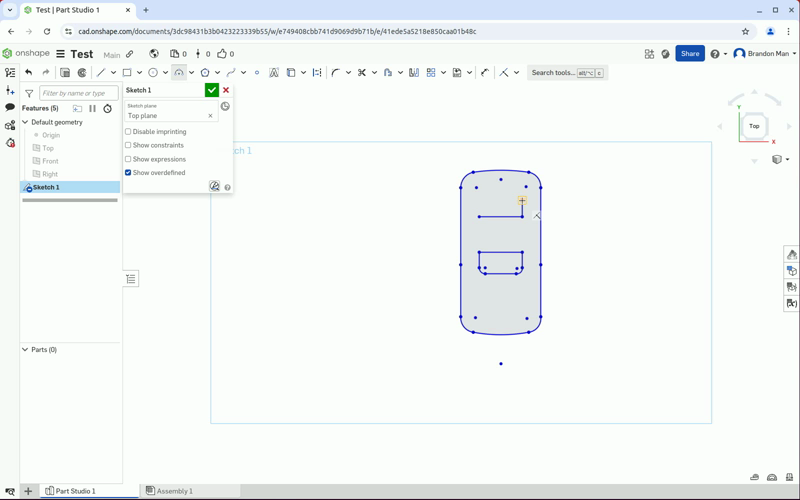
mouse_move(516, 193)
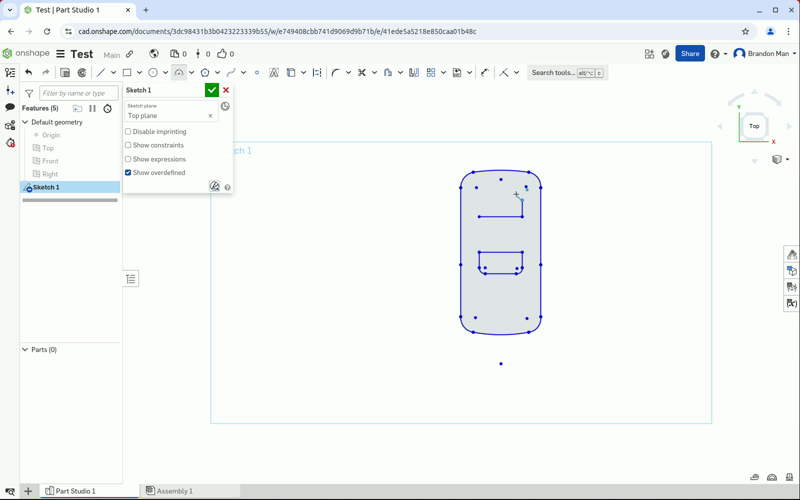
click(516, 193)
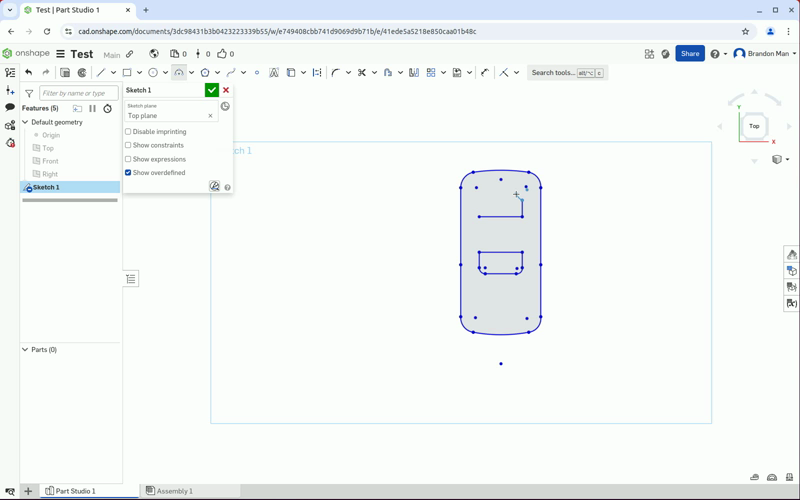
mouse_move(520, 195)
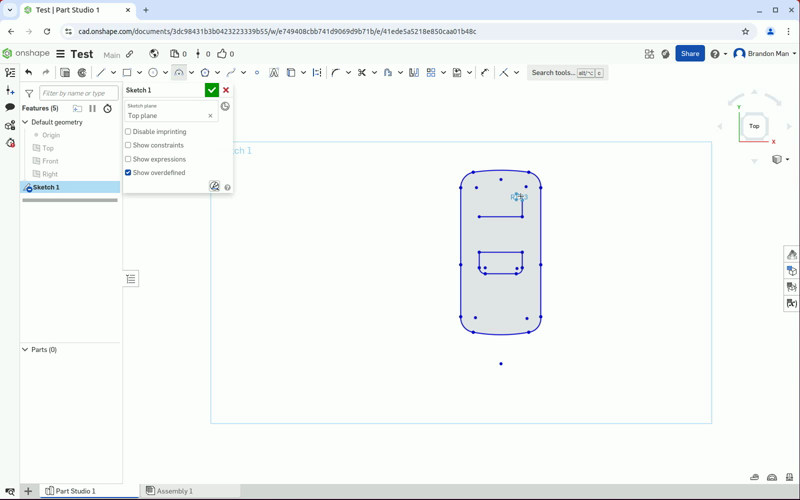
click(520, 195)
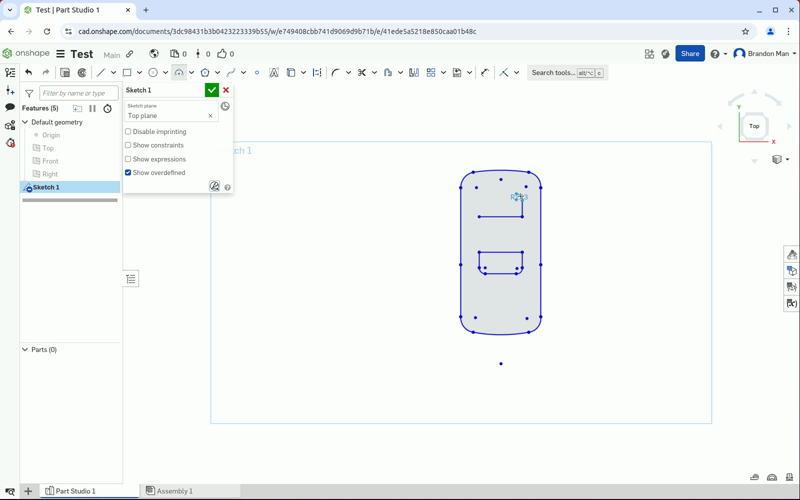
key_up(shift)
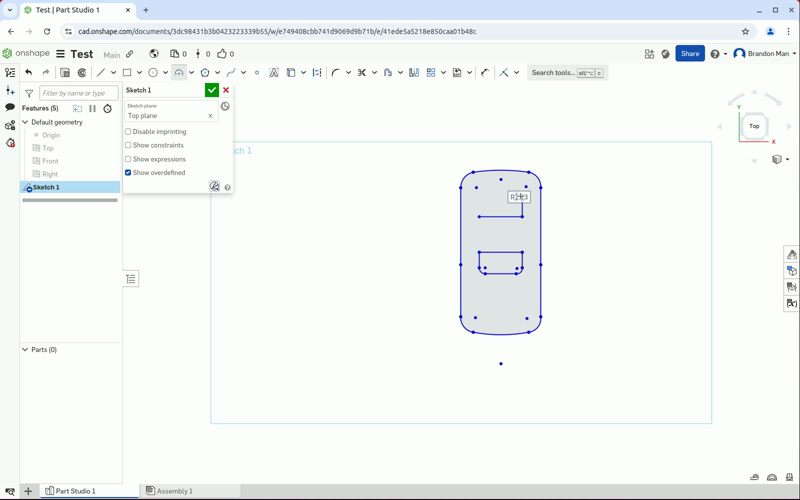
key(esc)
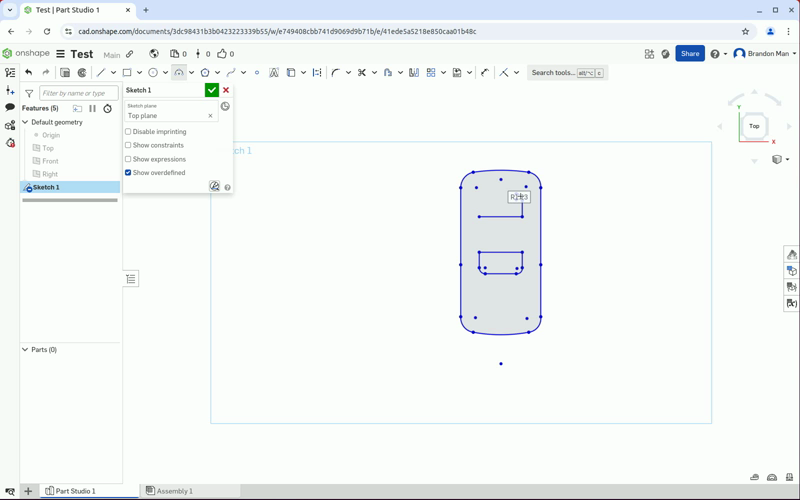
key(l)
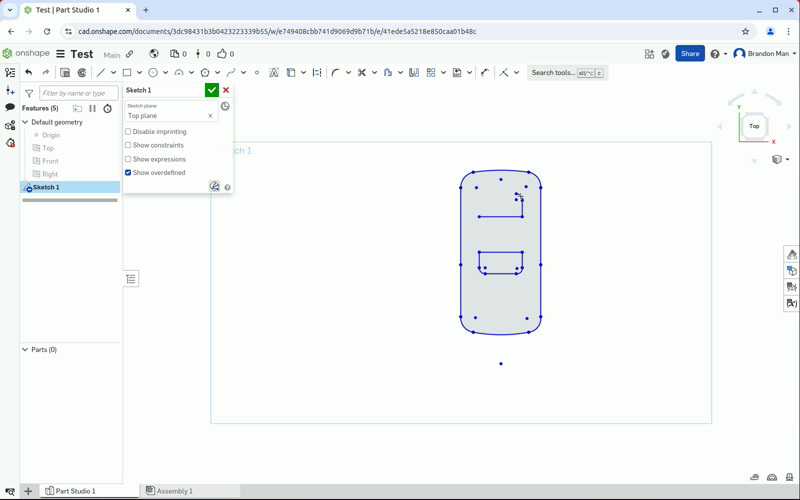
mouse_move(516, 193)
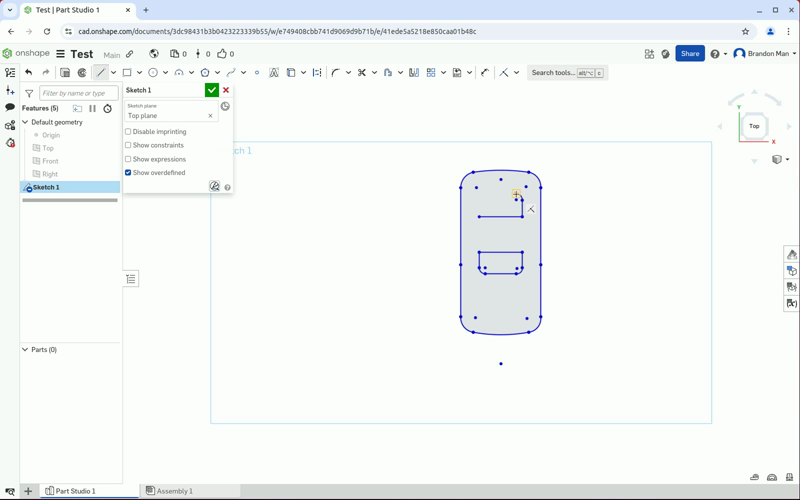
click(516, 193)
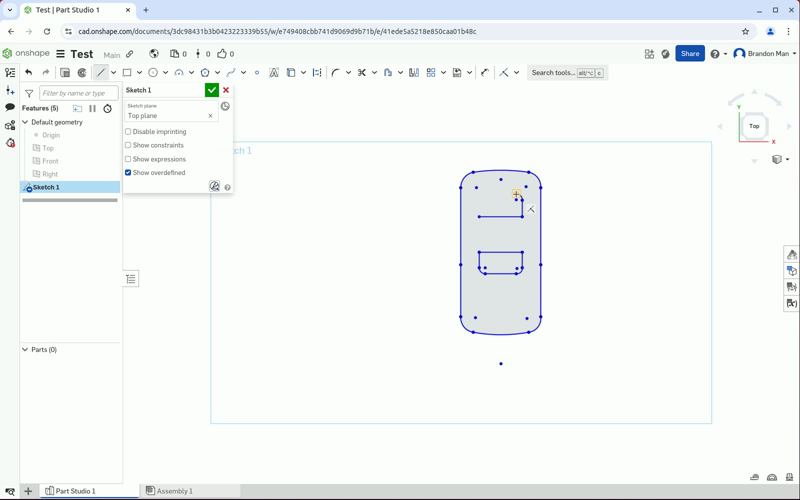
key_down(shift)
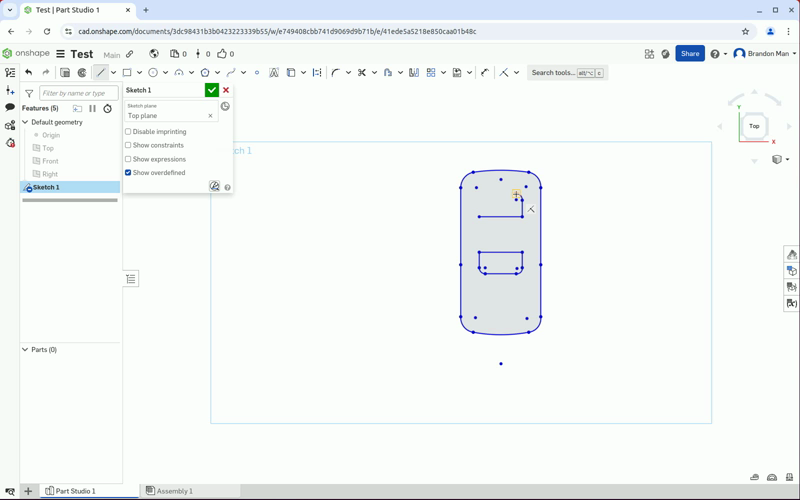
mouse_move(546, 193)
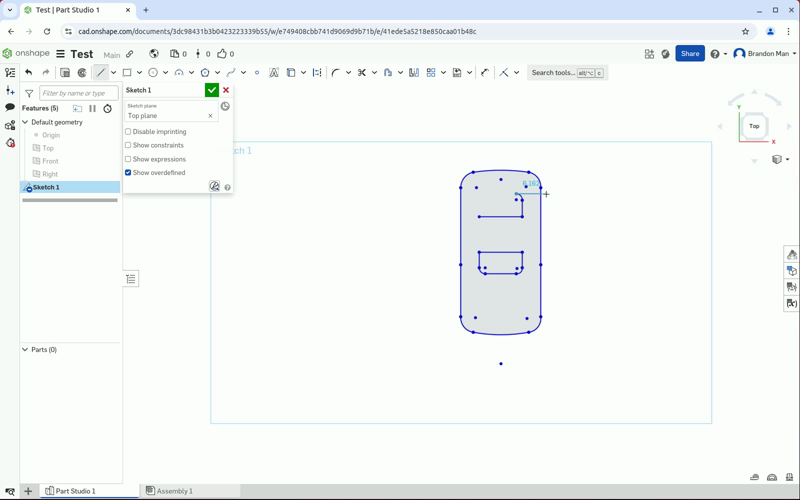
mouse_move(485, 193)
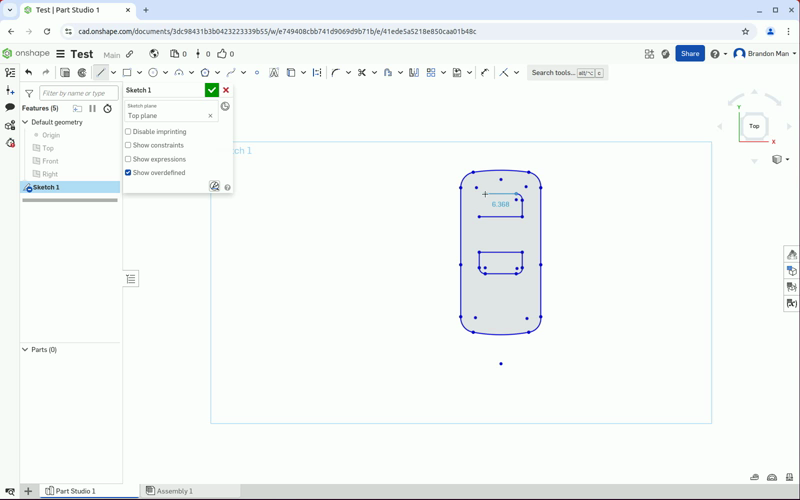
click(485, 193)
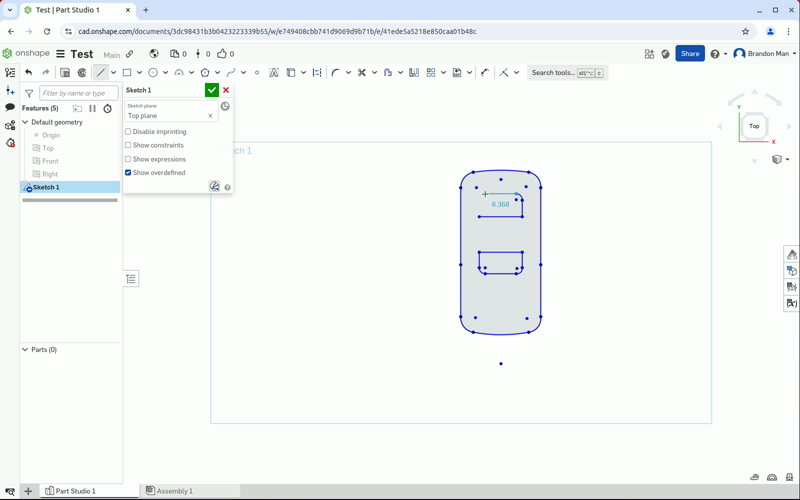
key_up(shift)
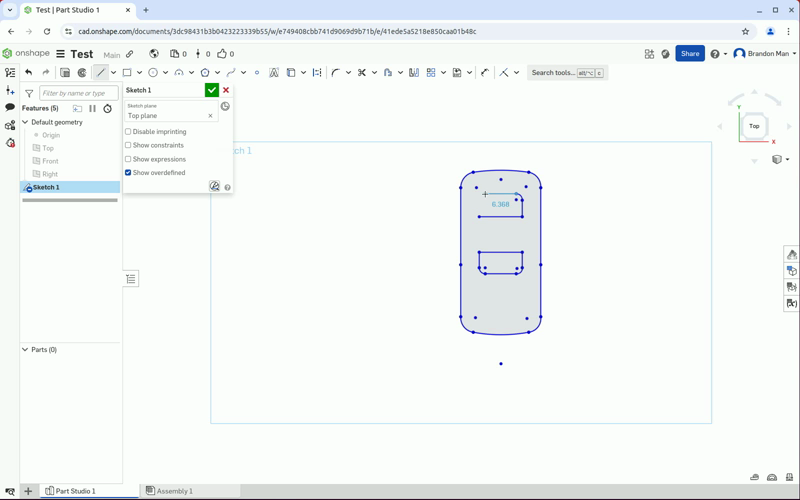
key(esc)
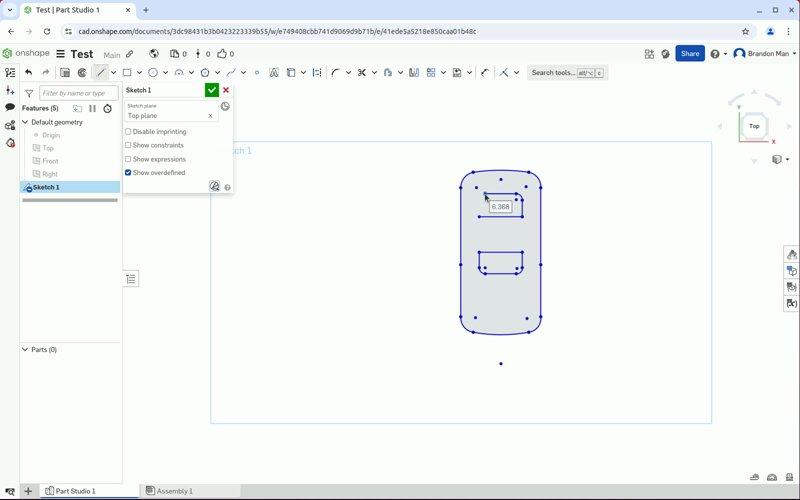
key(a)
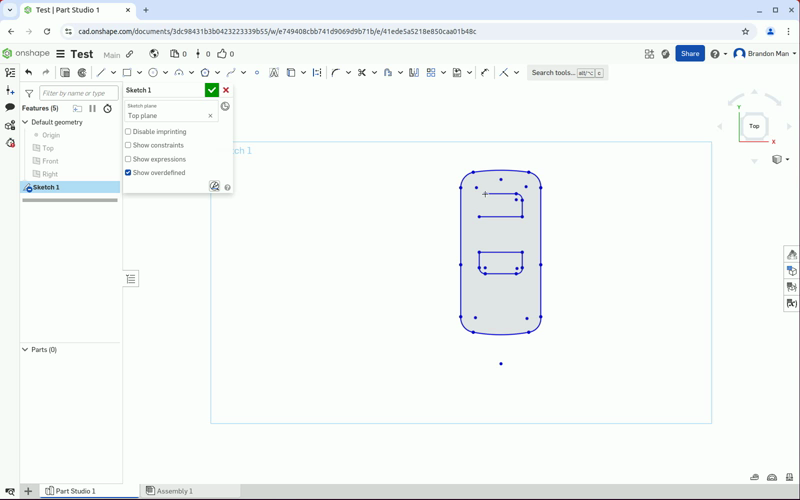
mouse_move(485, 193)
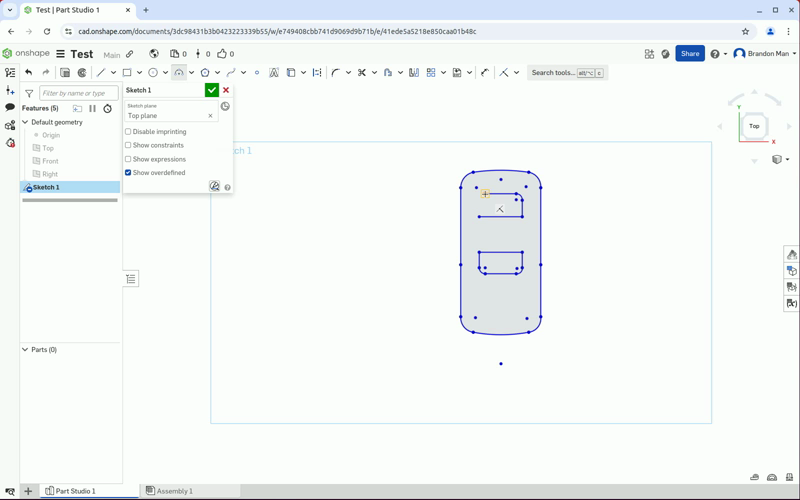
click(485, 193)
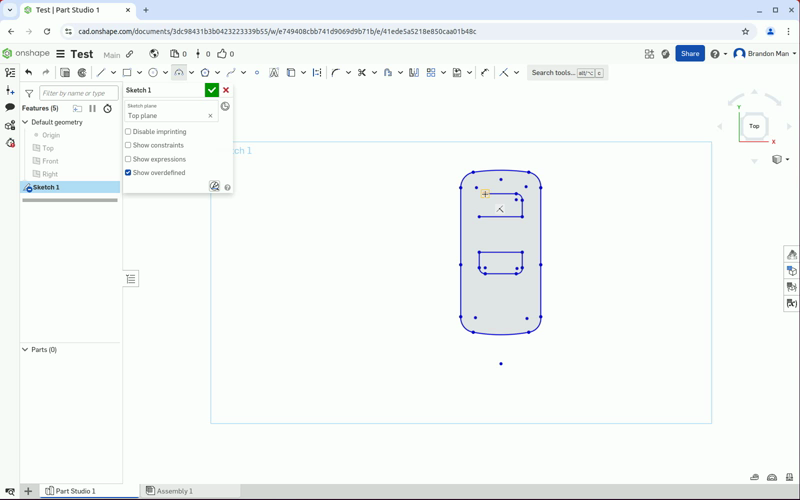
key_down(shift)
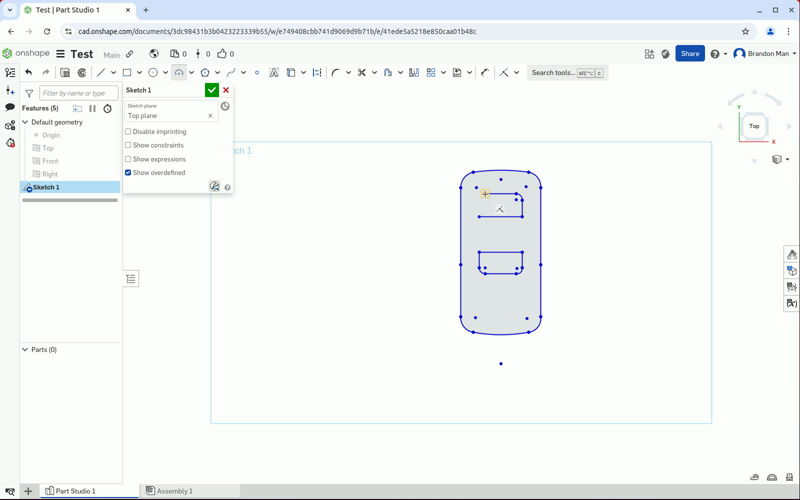
mouse_move(479, 200)
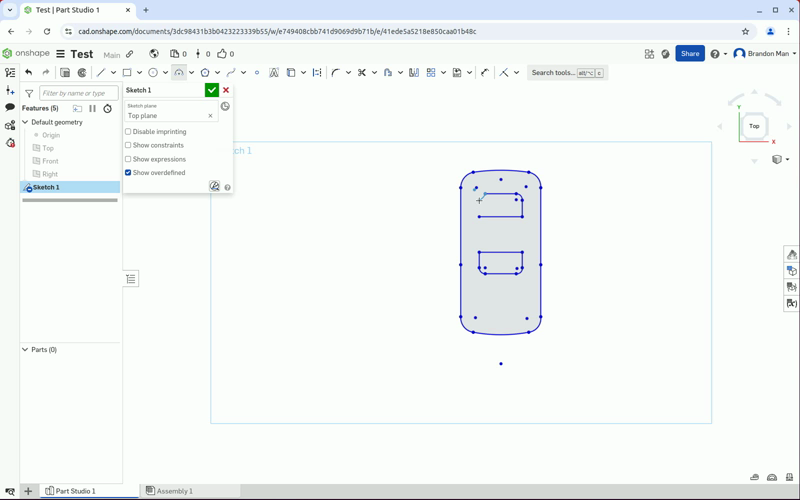
click(479, 200)
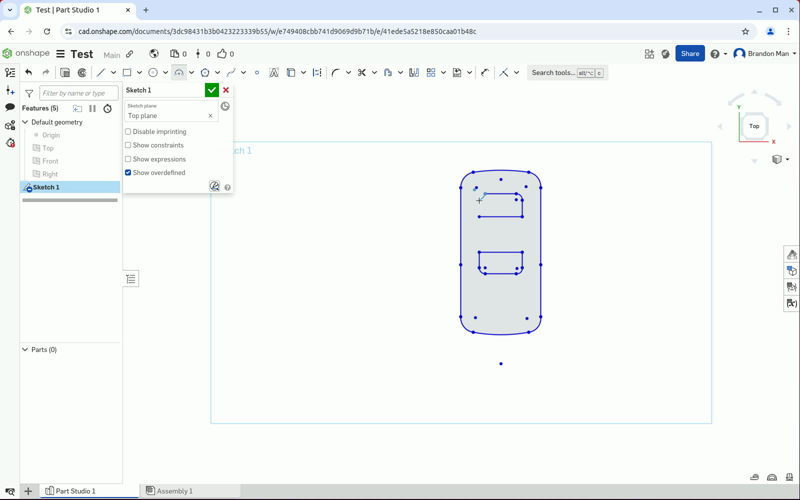
mouse_move(481, 195)
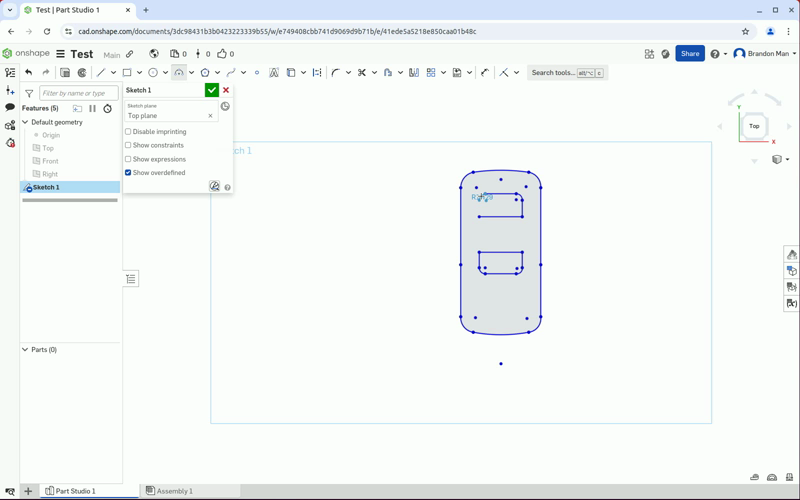
click(481, 195)
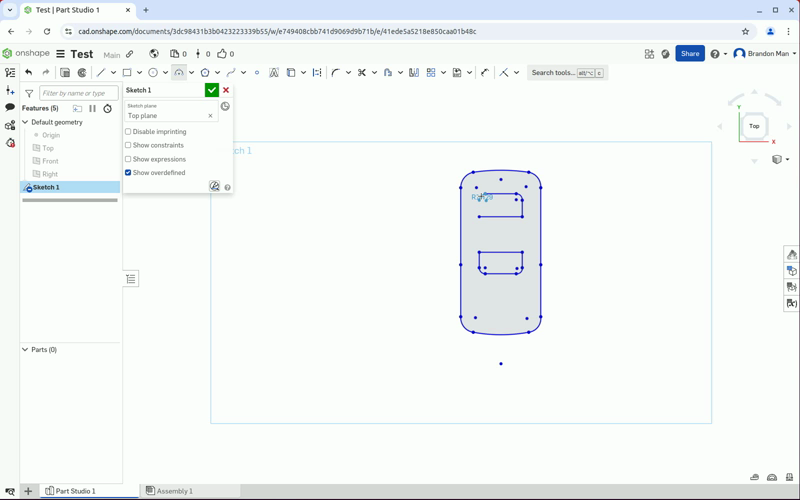
key_up(shift)
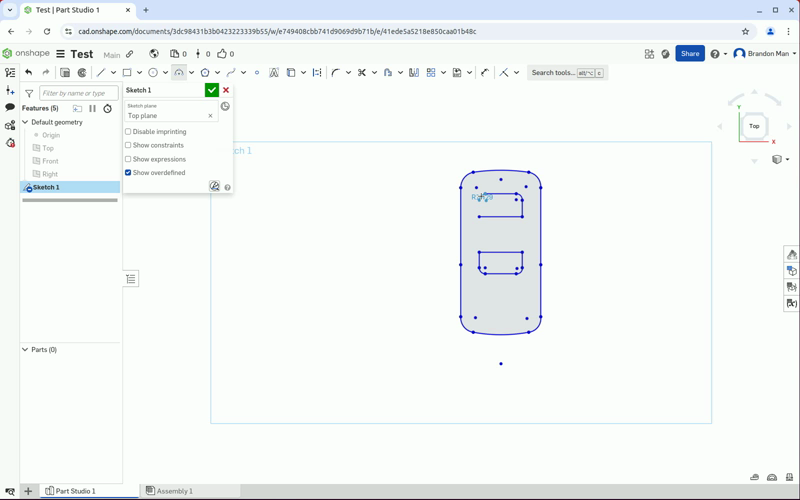
key(esc)
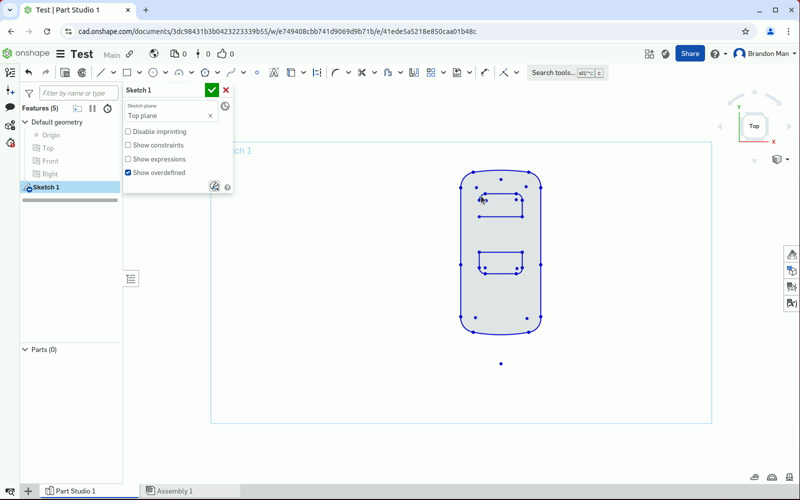
key(l)
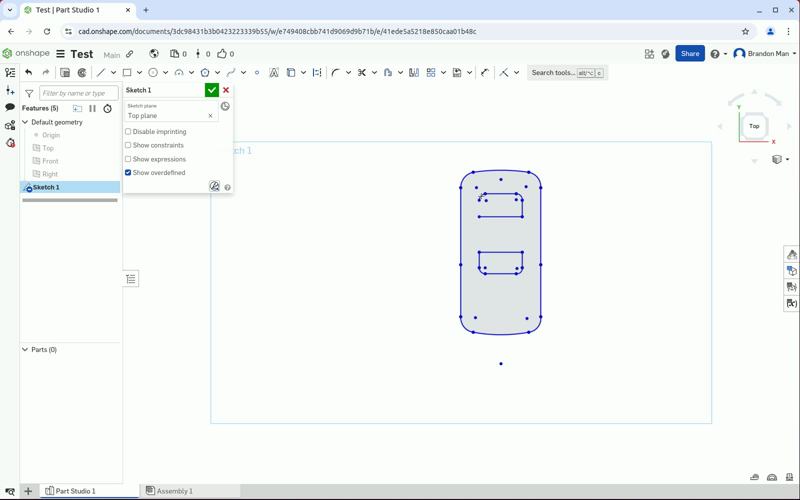
mouse_move(479, 200)
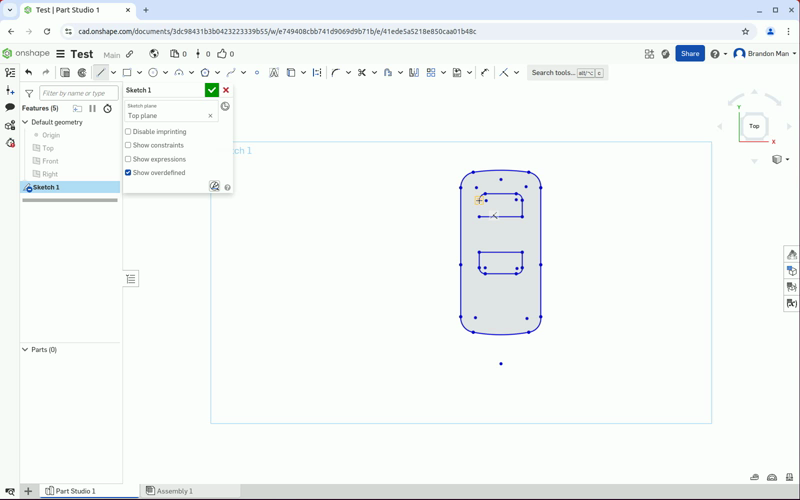
click(479, 200)
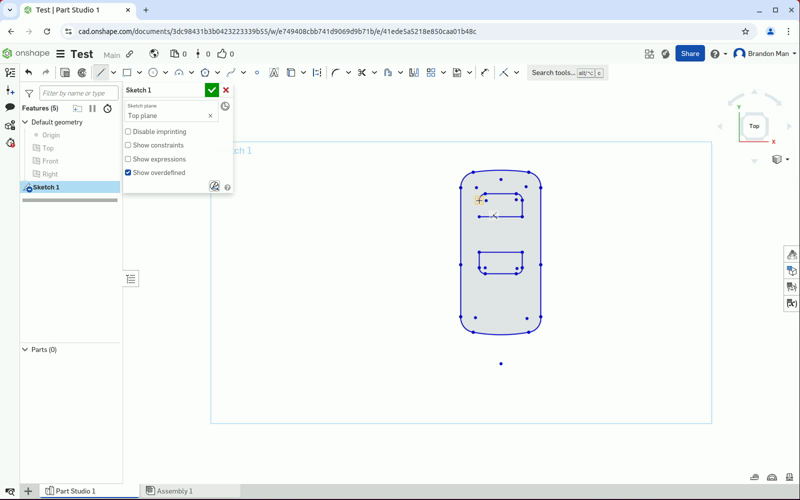
mouse_move(509, 200)
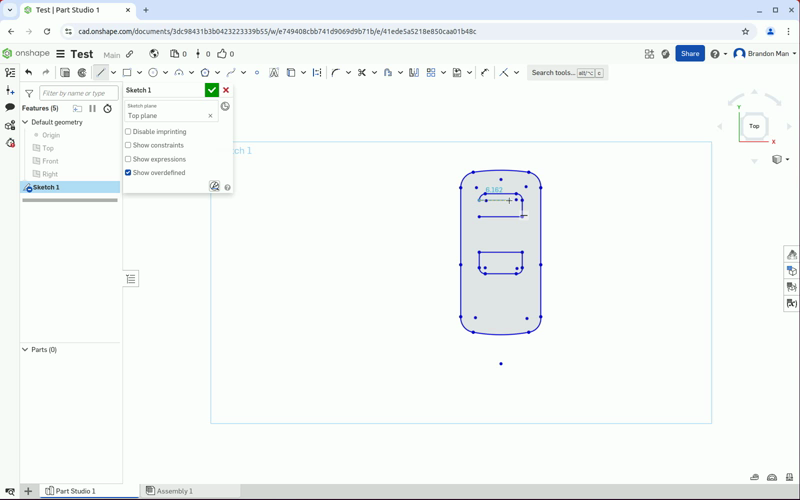
key_down(shift)
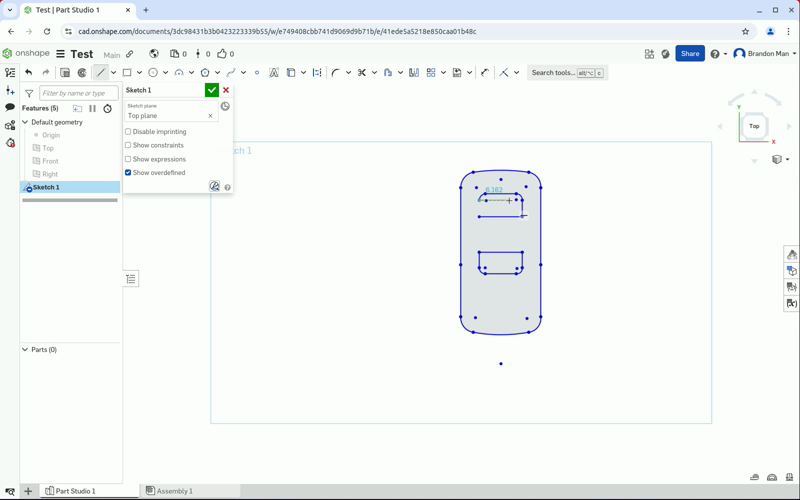
mouse_move(479, 216)
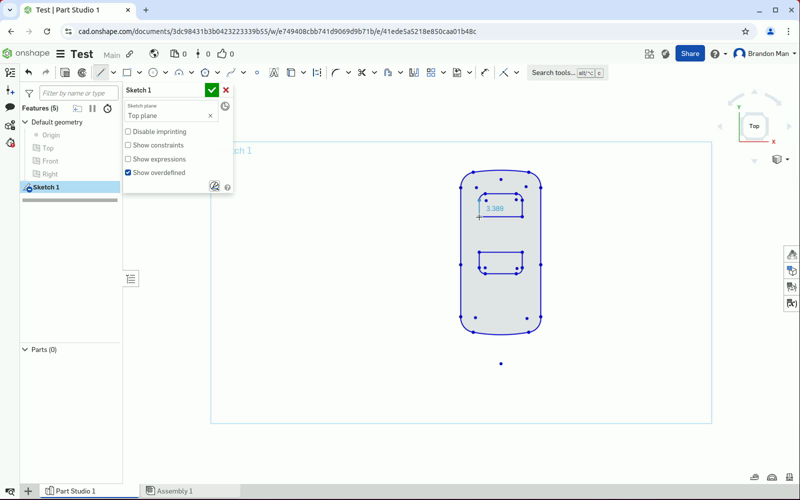
key_up(shift)
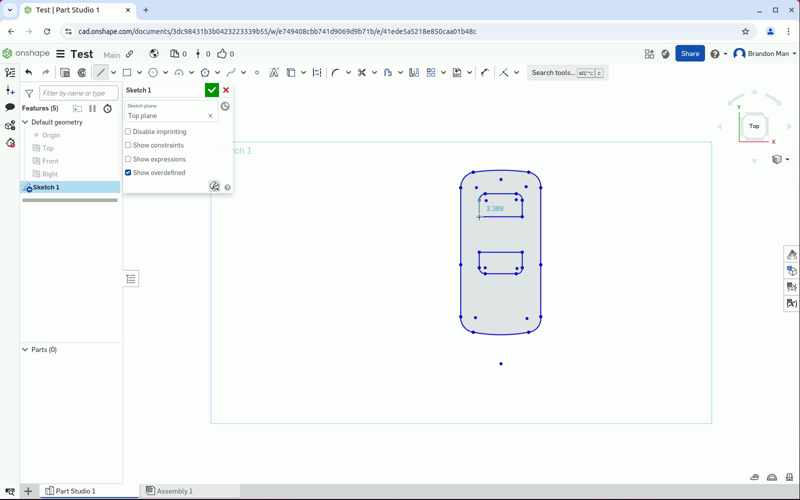
click(479, 216)
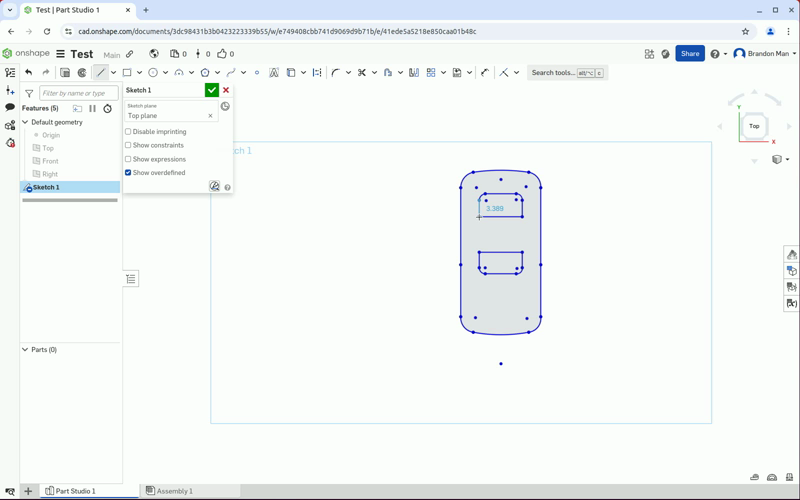
key(esc)
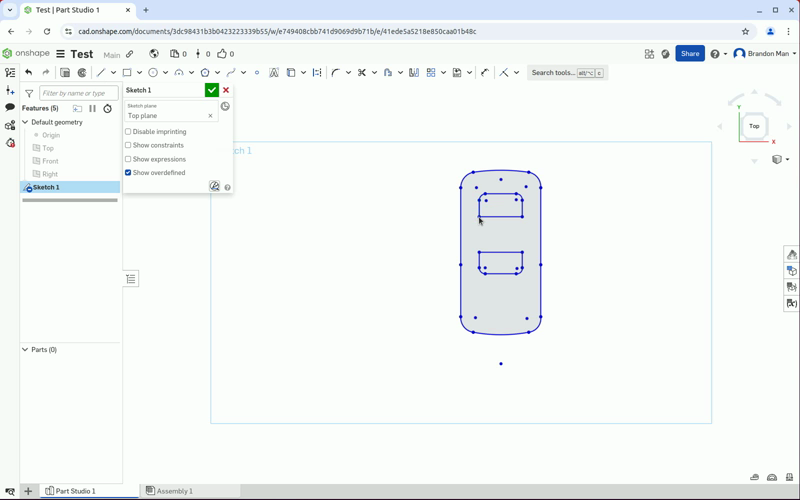
mouse_move(468, 319)
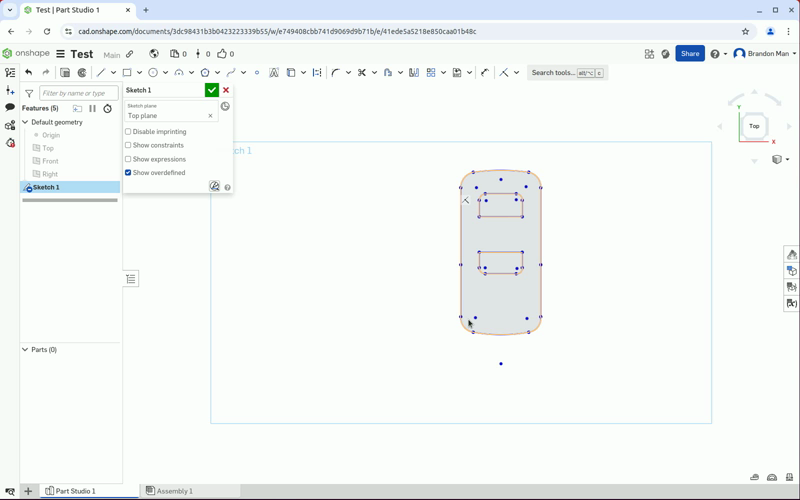
click(468, 319)
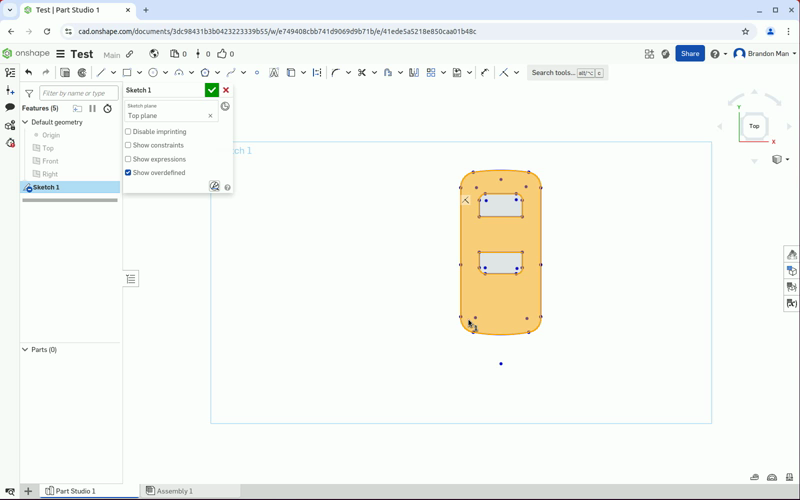
mouse_move(73, 352)
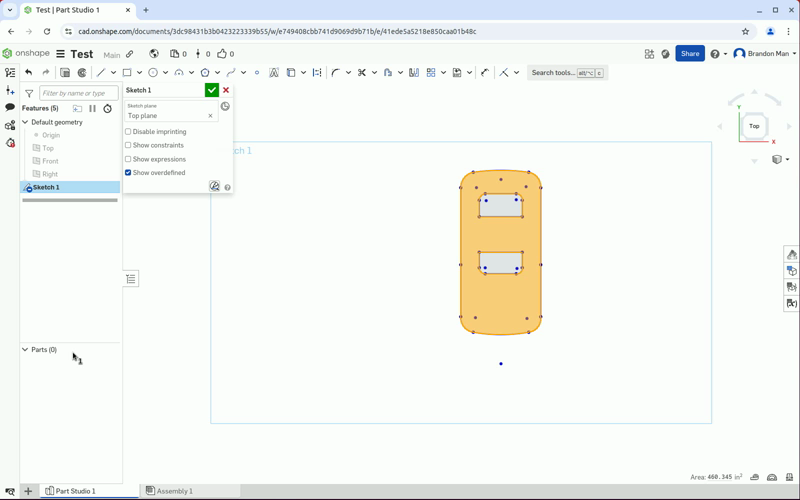
key(shift+y)
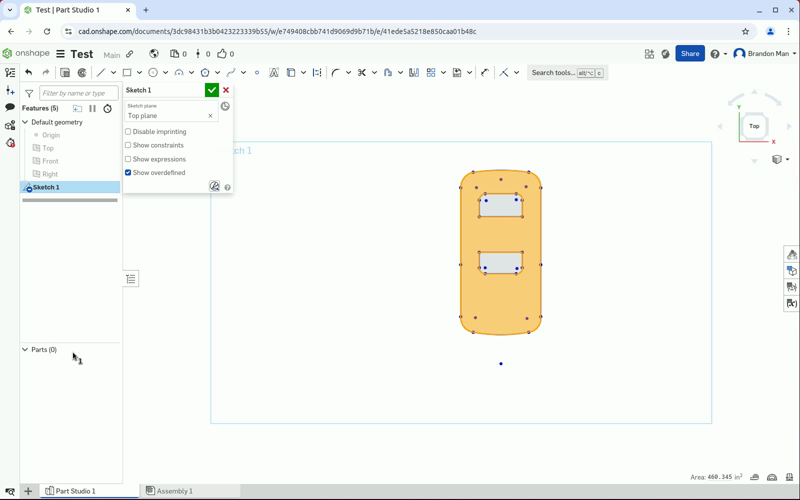
key(shift+e)
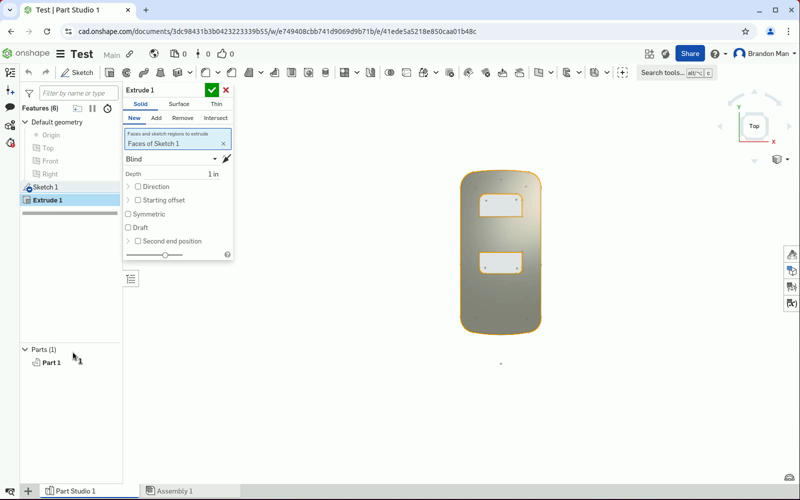
mouse_move(143, 106)
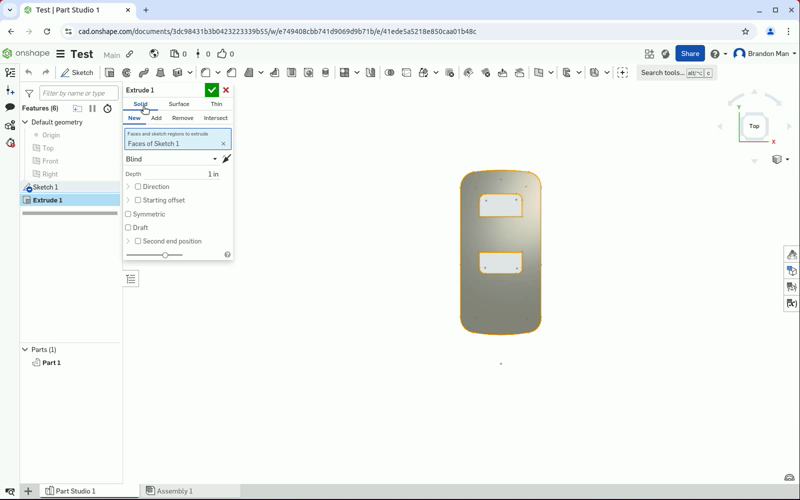
click(143, 106)
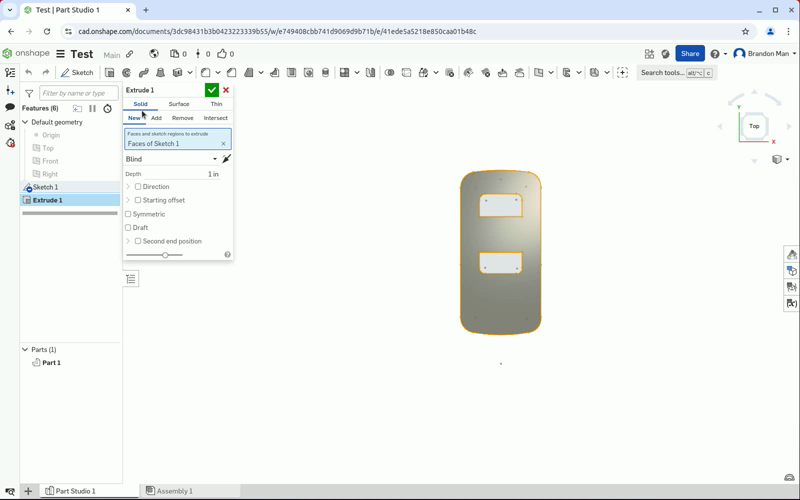
mouse_move(137, 120)
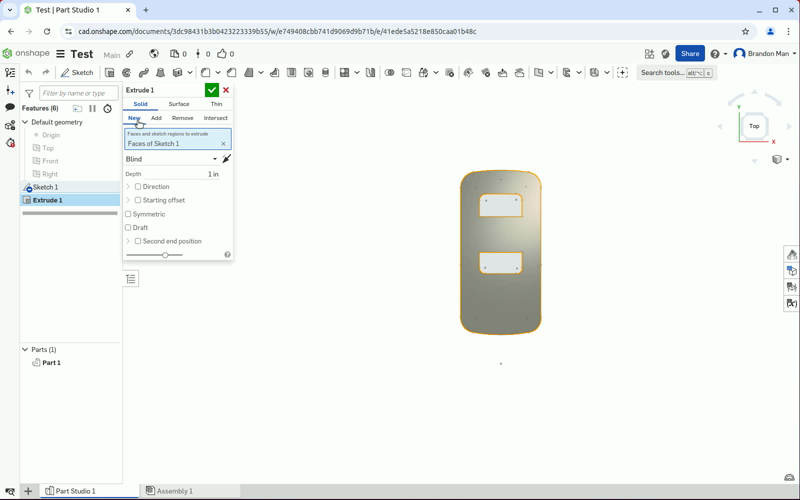
click(137, 120)
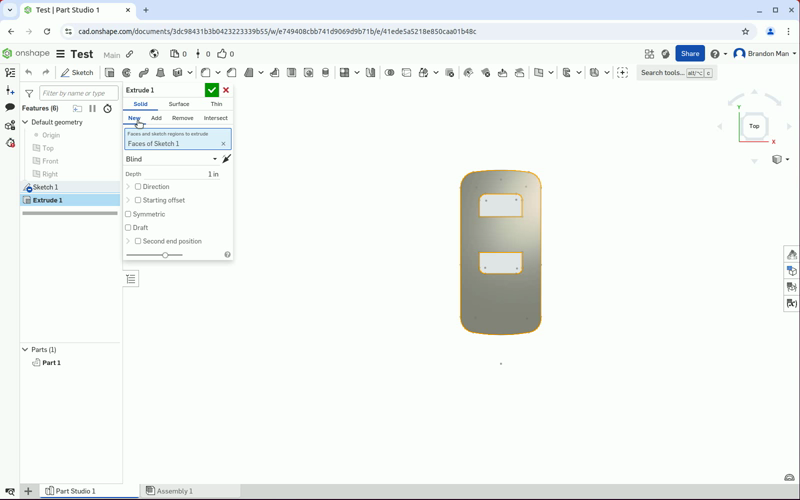
key(tab, 4)
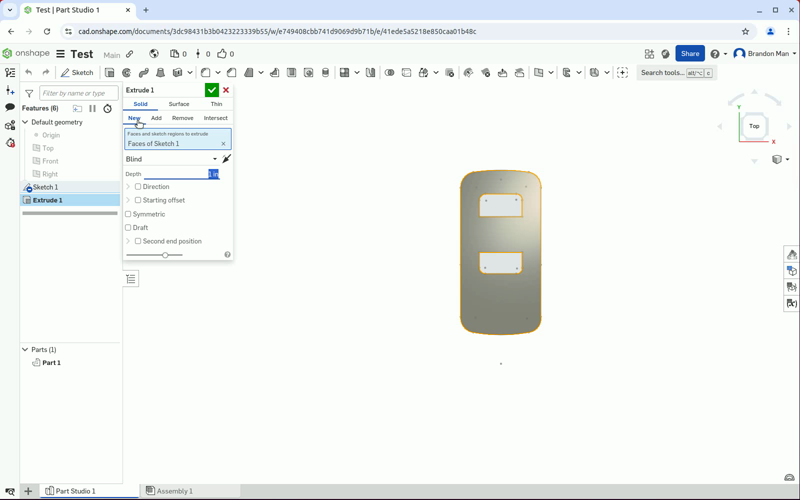
text(1.204)
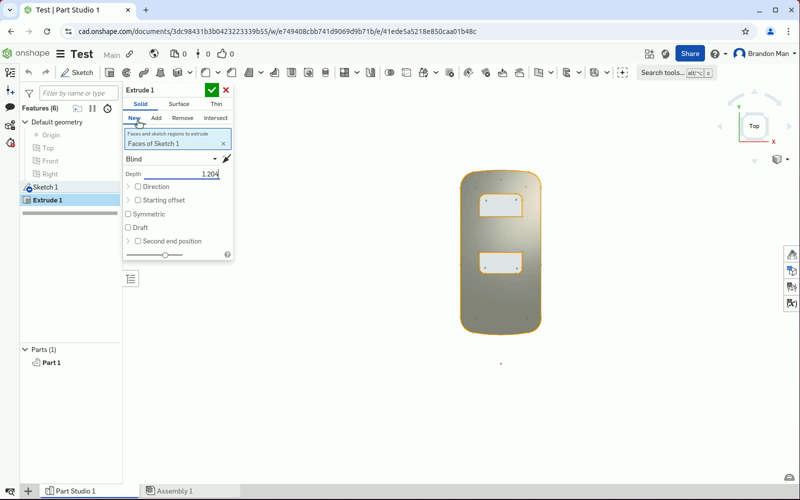
key(enter)
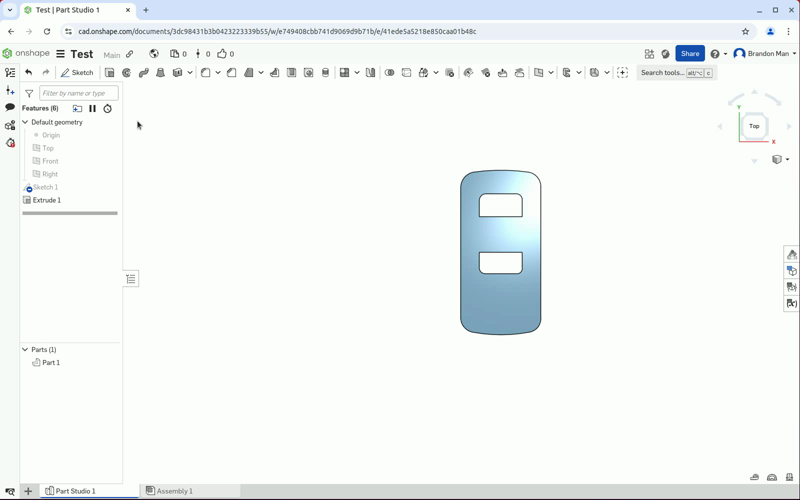
key(shift+h)
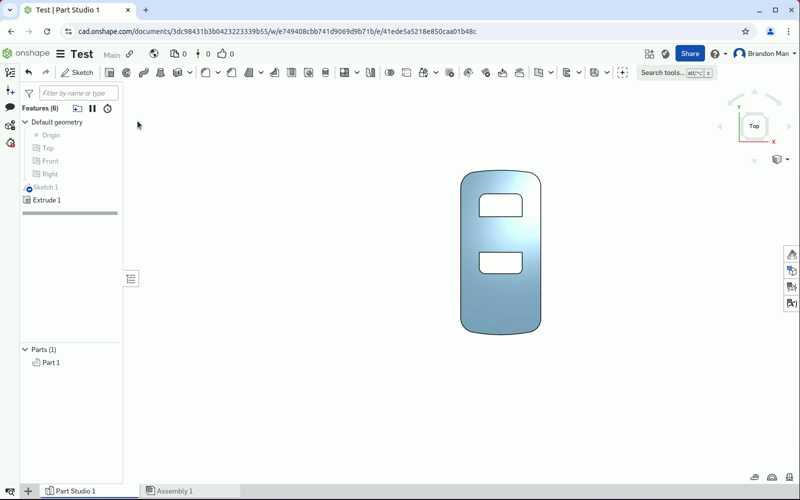
key(shift+h)
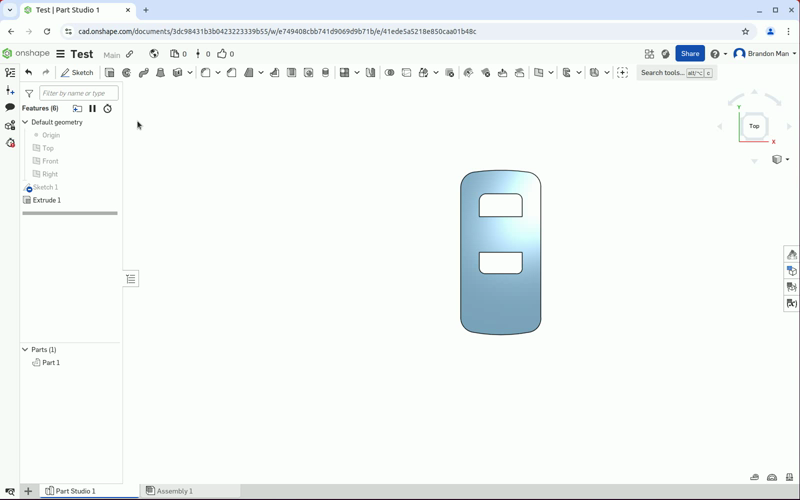
mouse_move(73, 189)
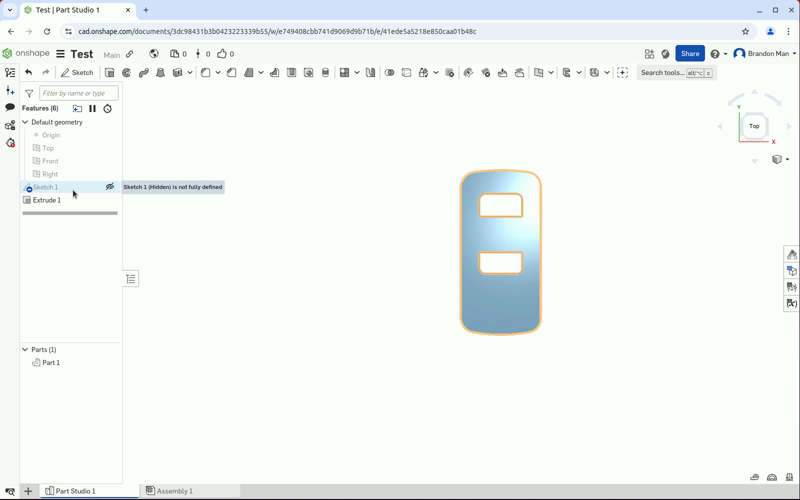
click(73, 189)
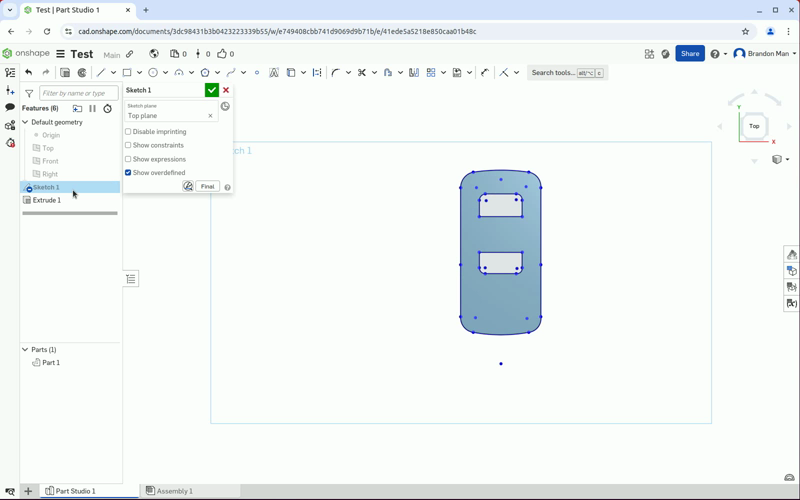
mouse_move(229, 92)
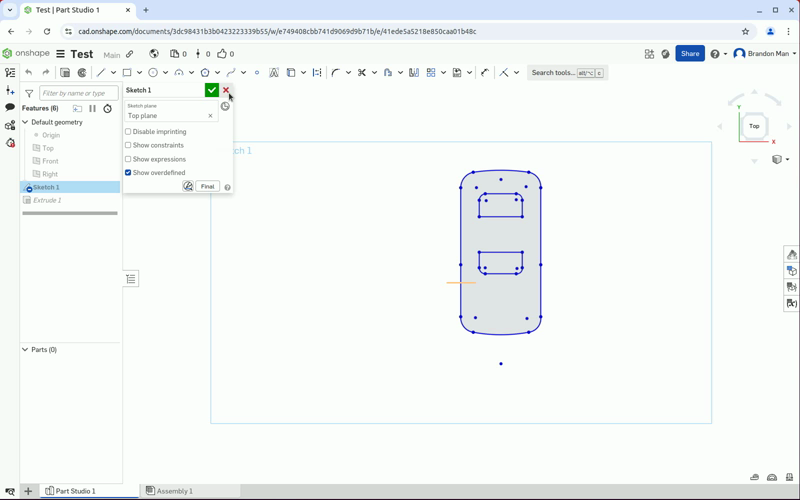
click(229, 92)
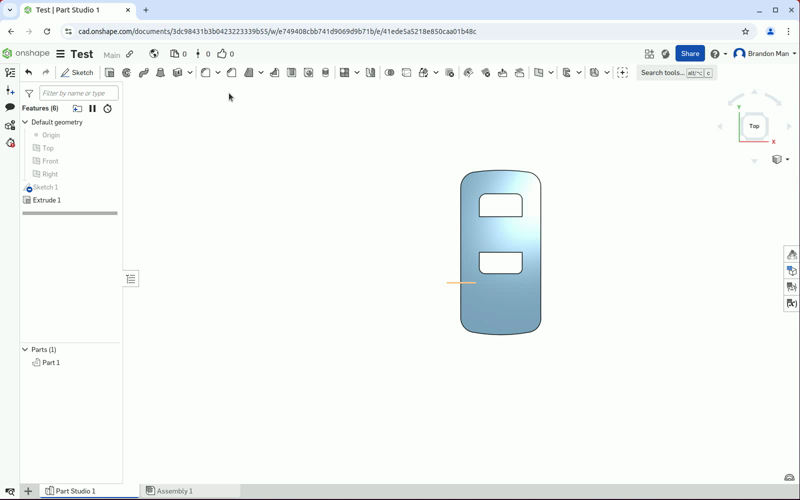
mouse_move(541, 75)
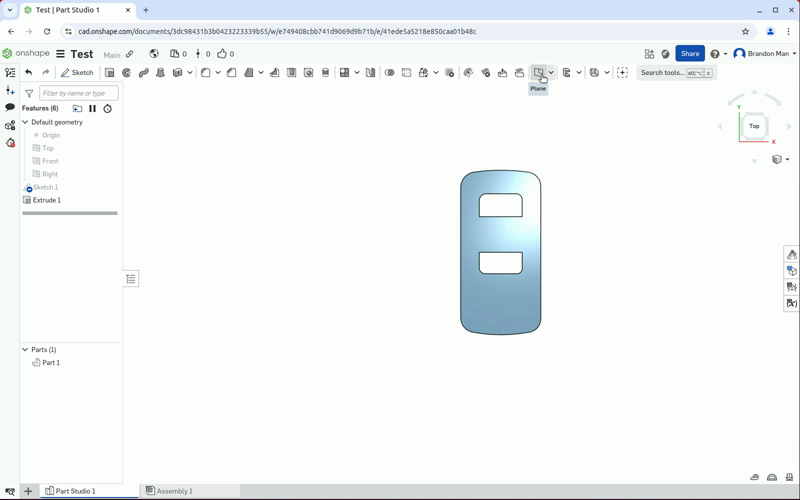
click(541, 75)
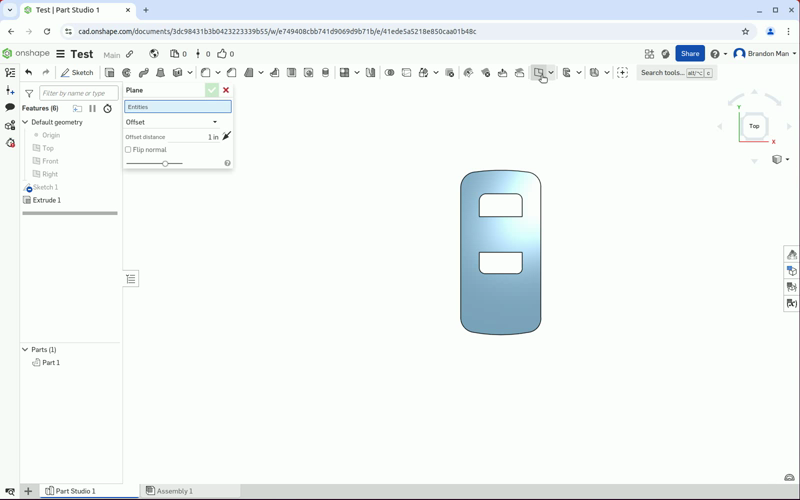
mouse_move(73, 150)
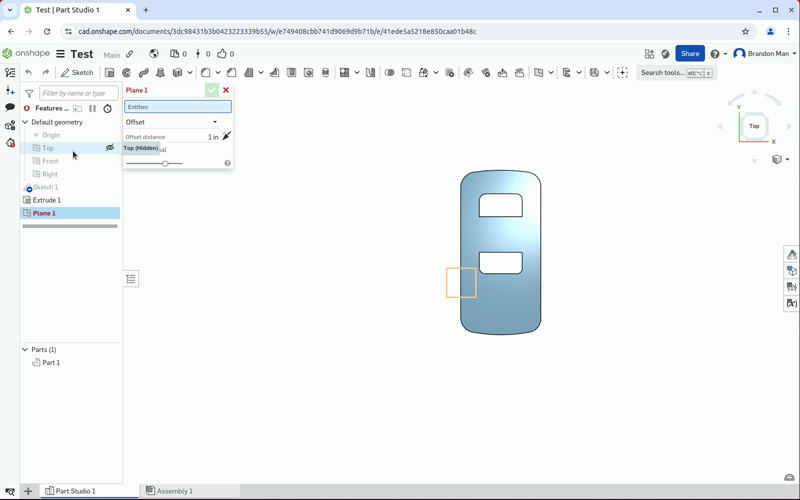
click(73, 150)
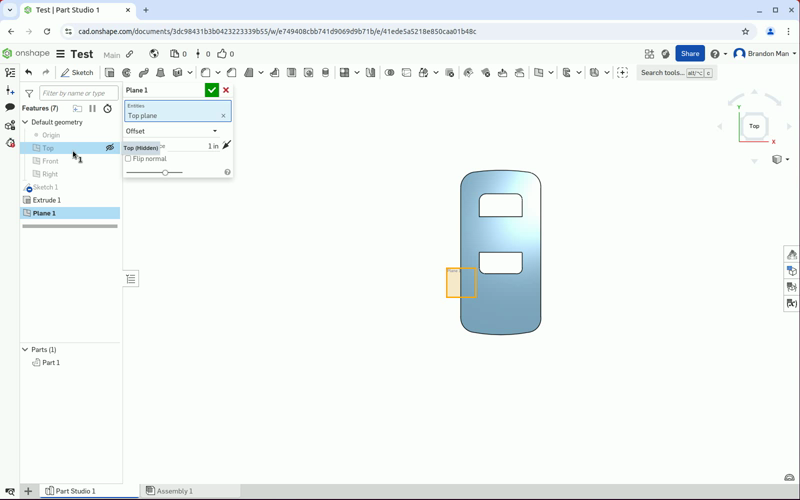
key(tab, 2)
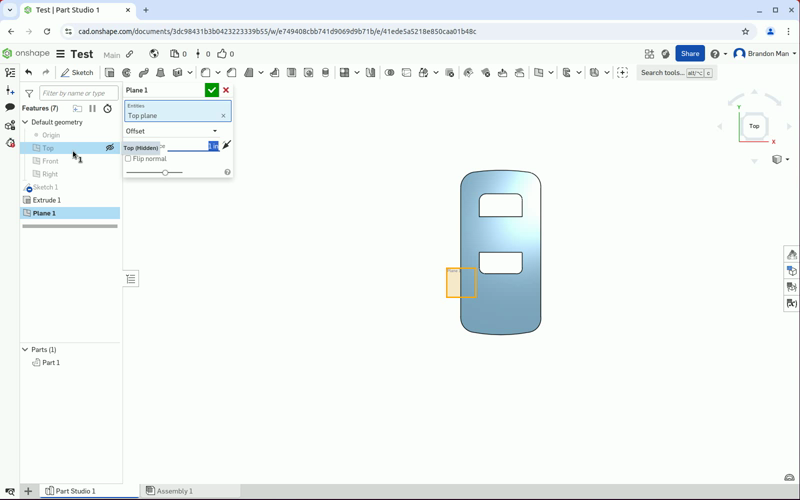
text(1.202)
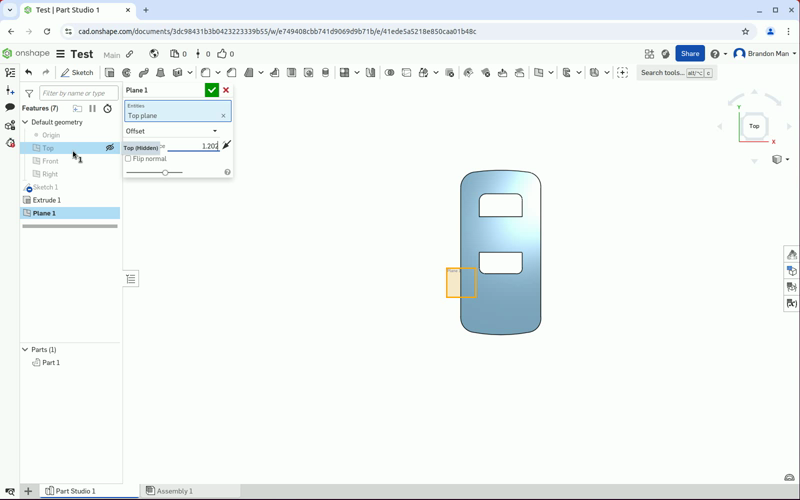
key(enter, 2)
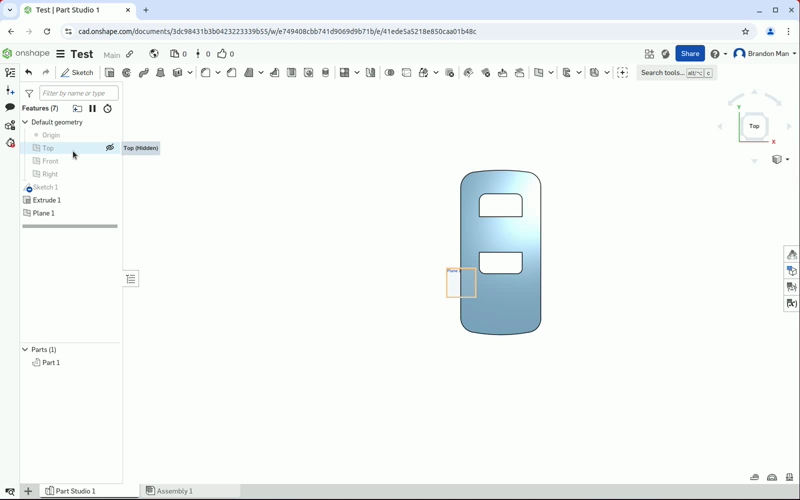
key(shift+s)
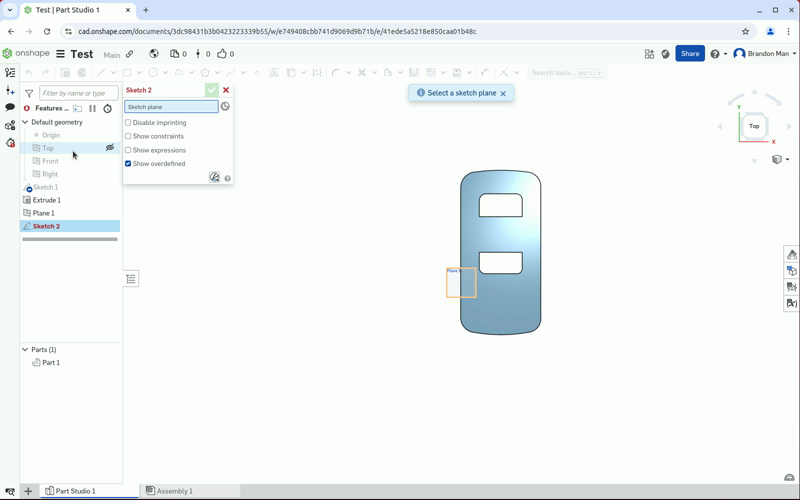
mouse_move(73, 215)
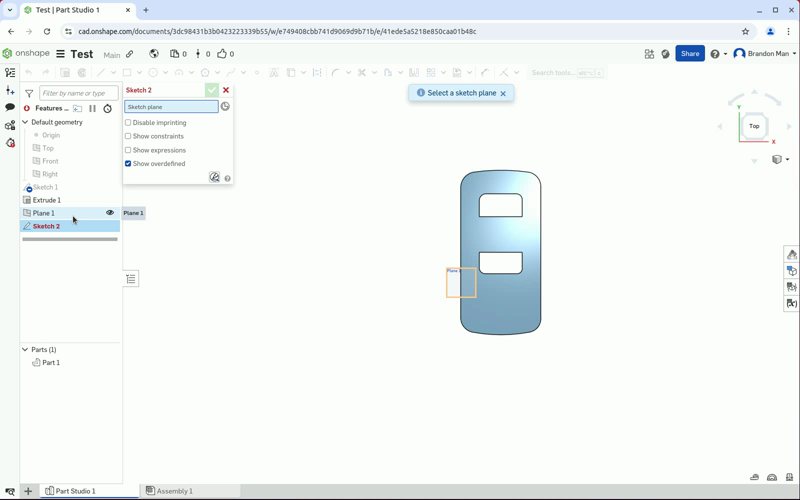
click(73, 215)
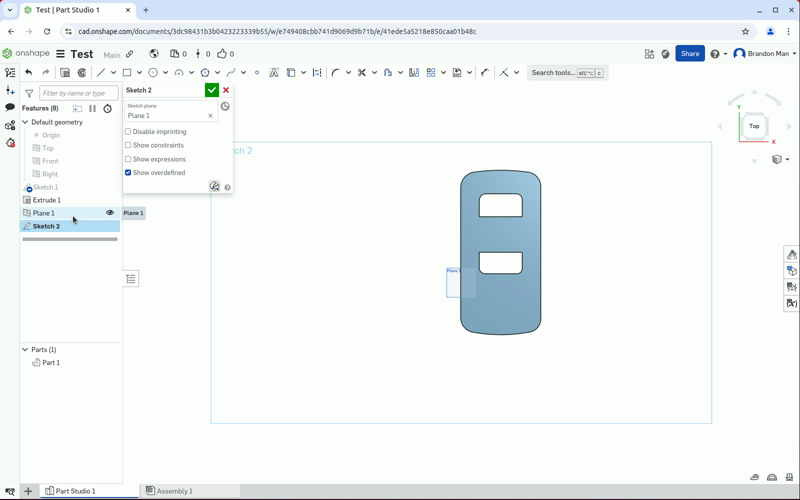
mouse_move(73, 352)
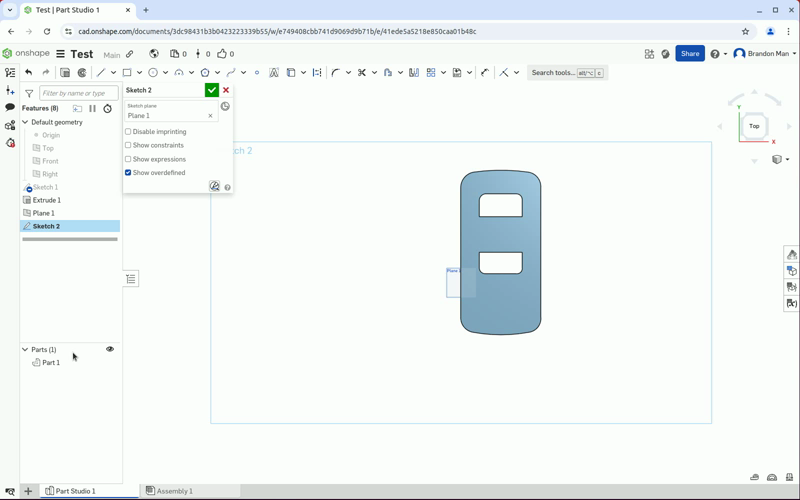
key(y)
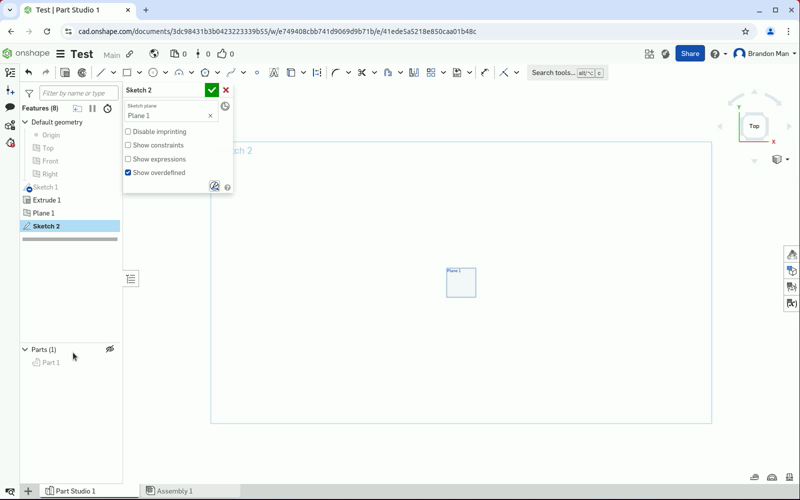
key(c)
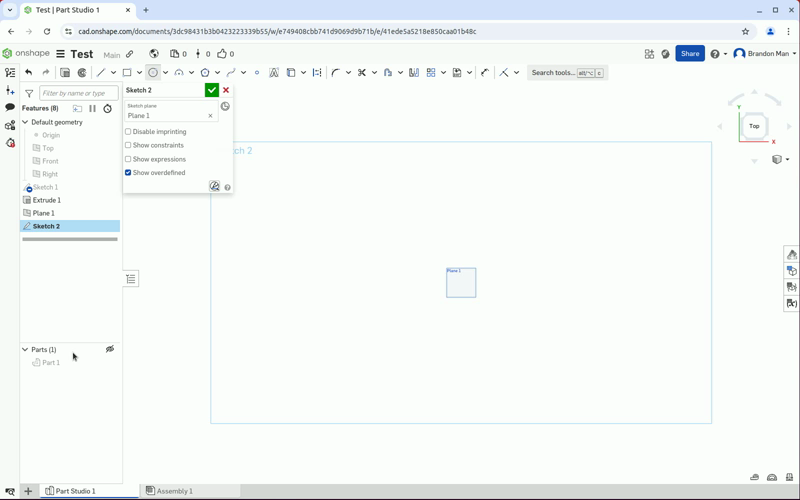
key_down(shift)
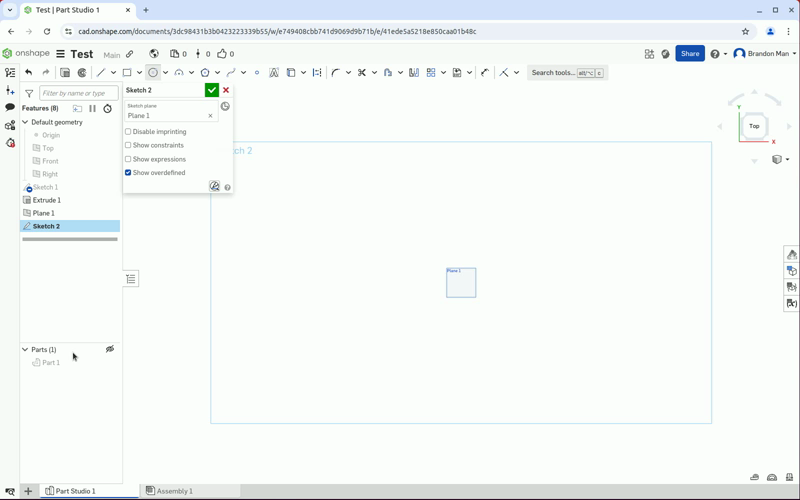
mouse_move(501, 307)
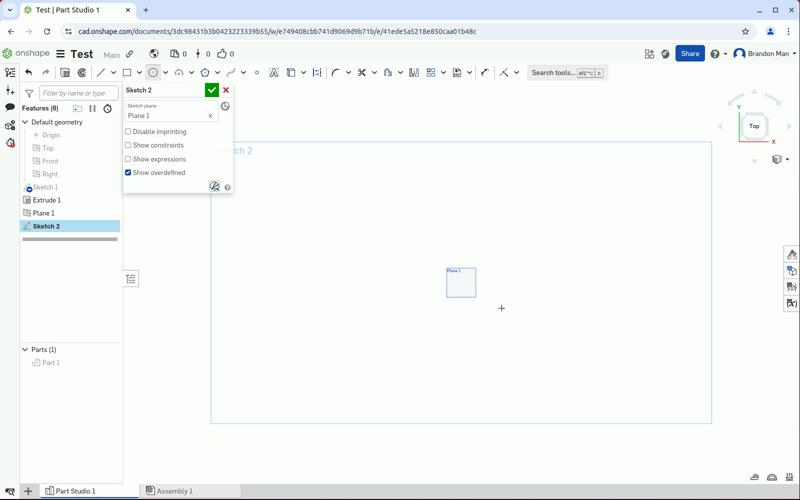
click(501, 307)
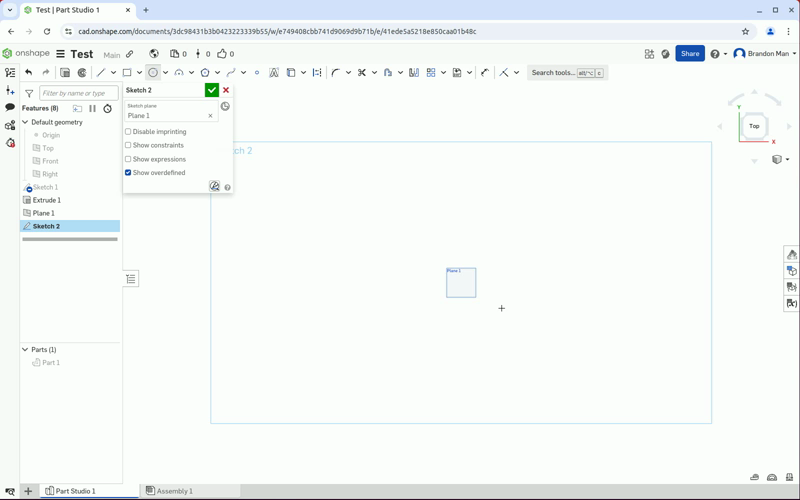
key_up(shift)
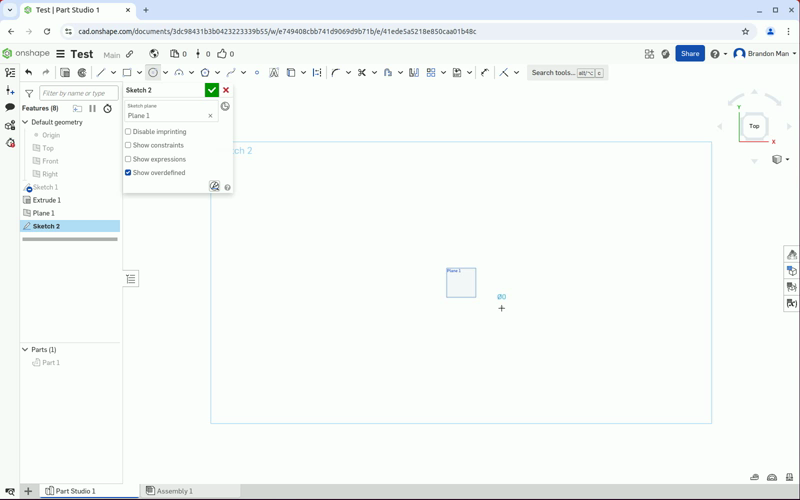
mouse_move(514, 307)
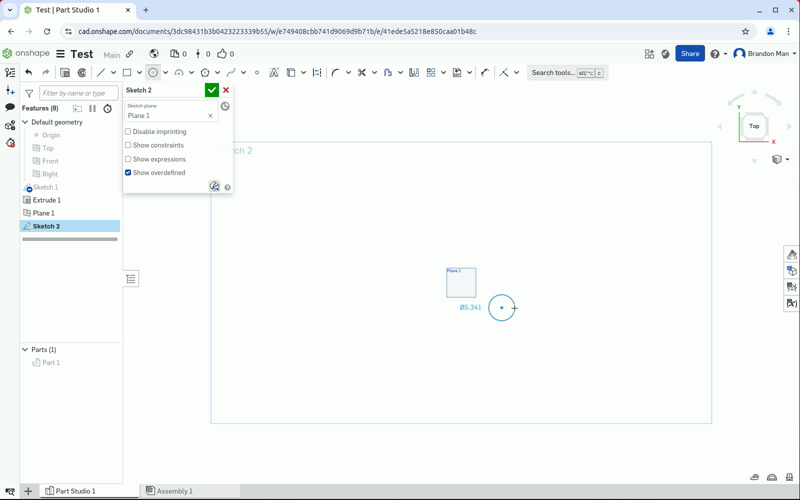
click(514, 307)
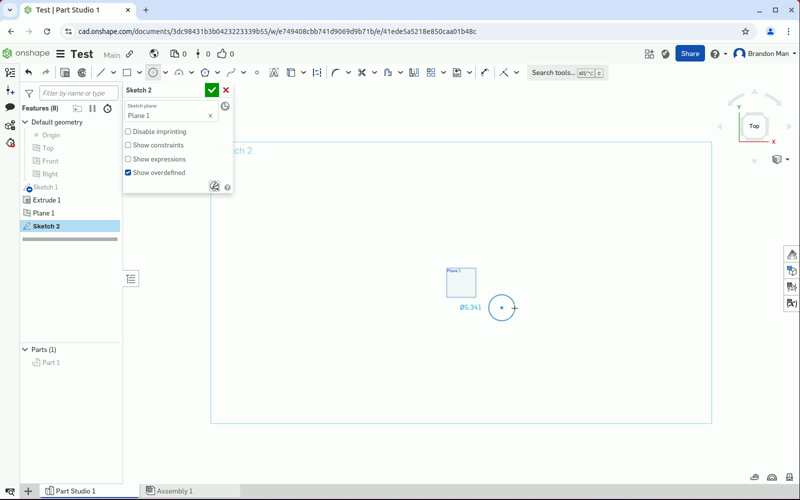
key(esc)
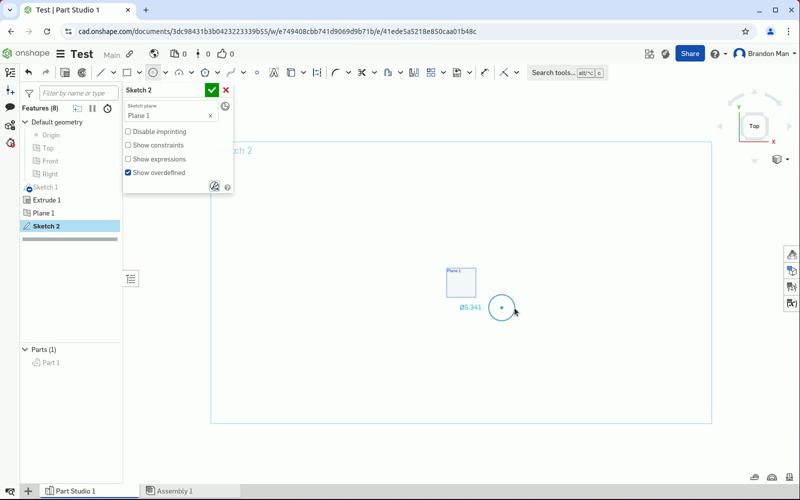
mouse_move(511, 312)
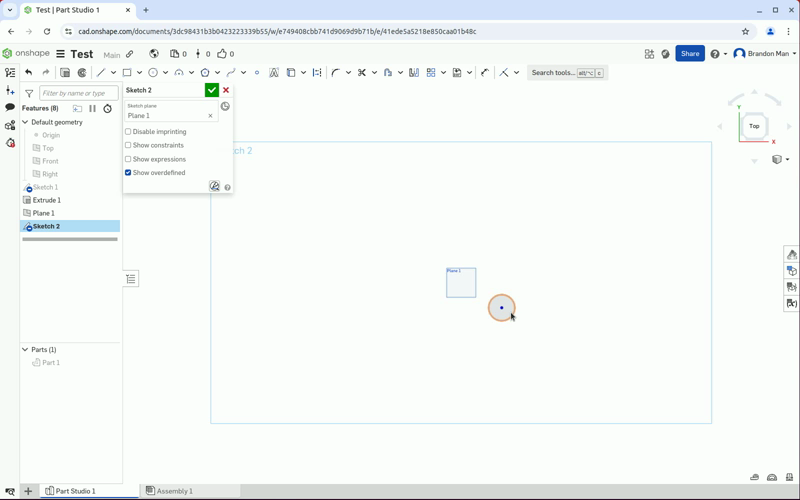
scroll(6)
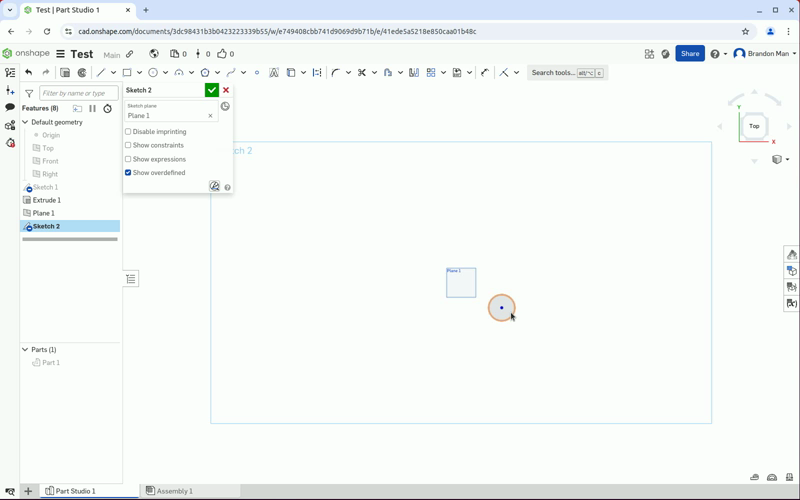
scroll(6)
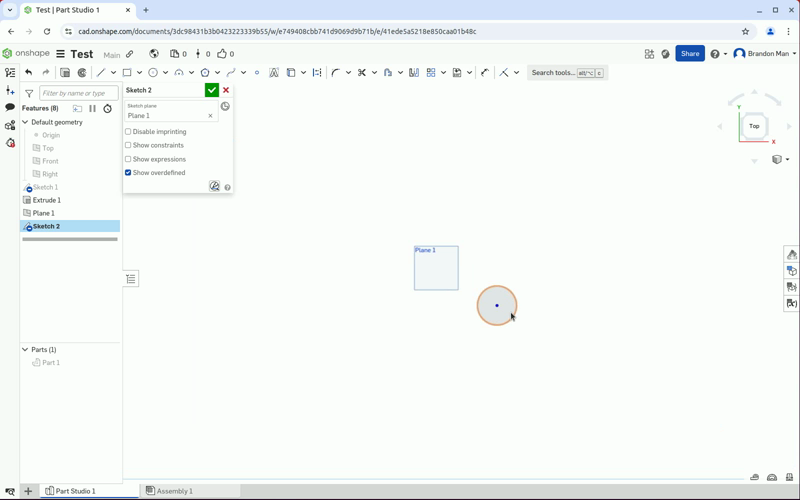
scroll(6)
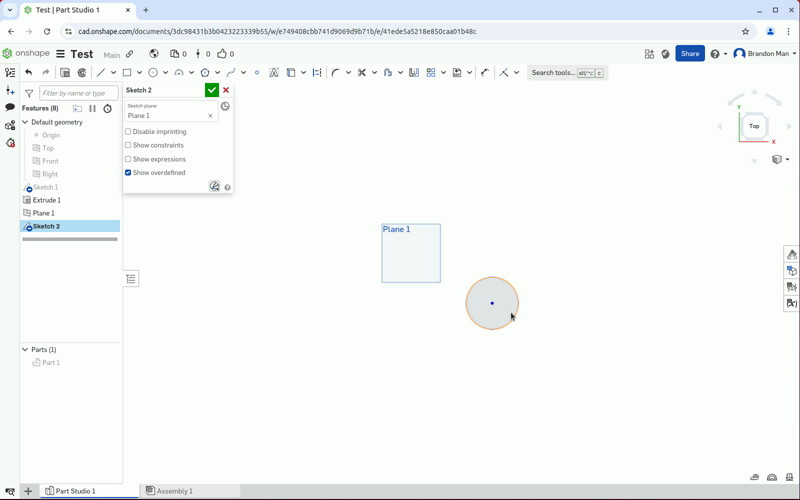
scroll(6)
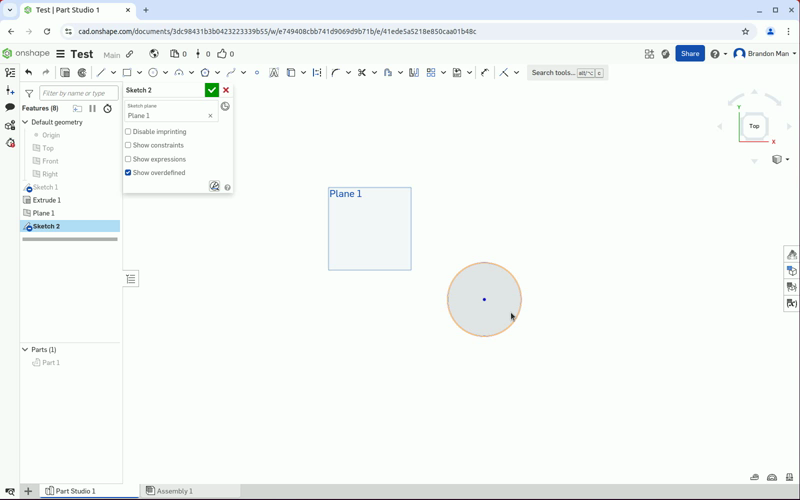
scroll(6)
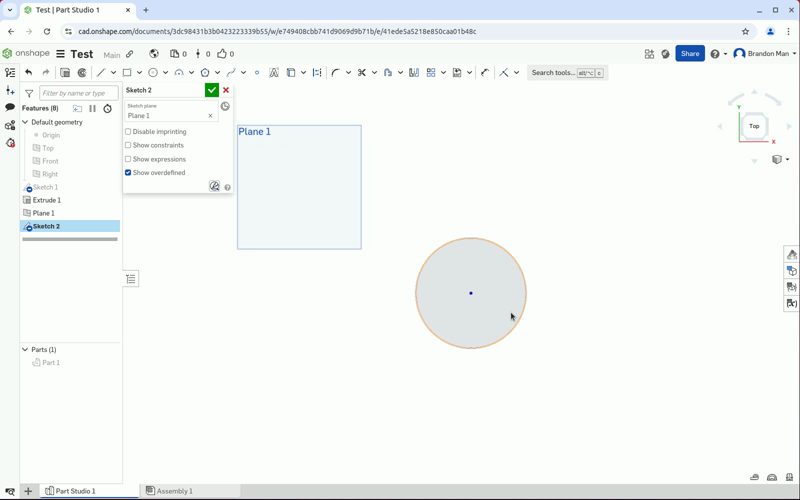
scroll(6)
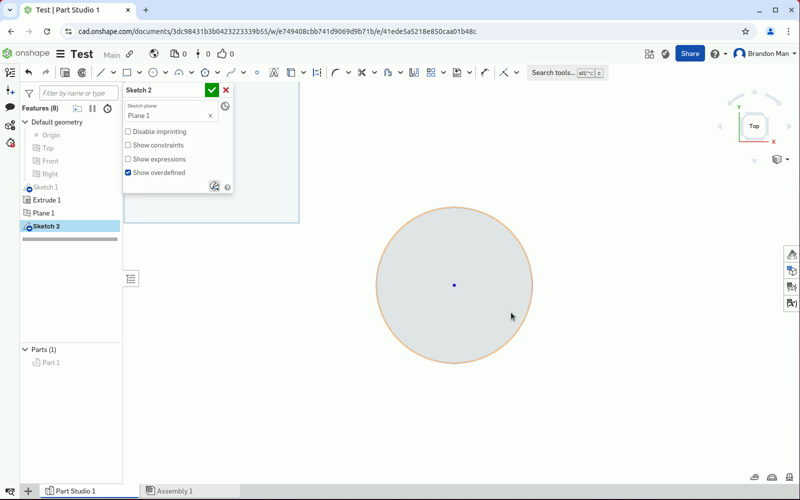
scroll(6)
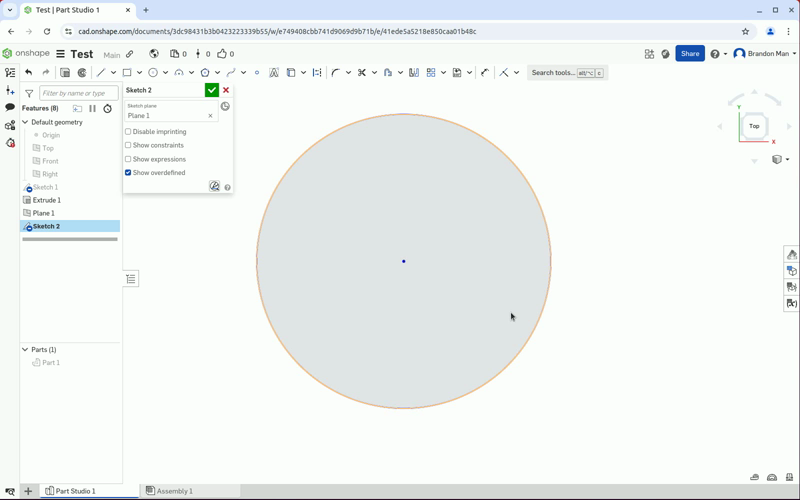
click(511, 312)
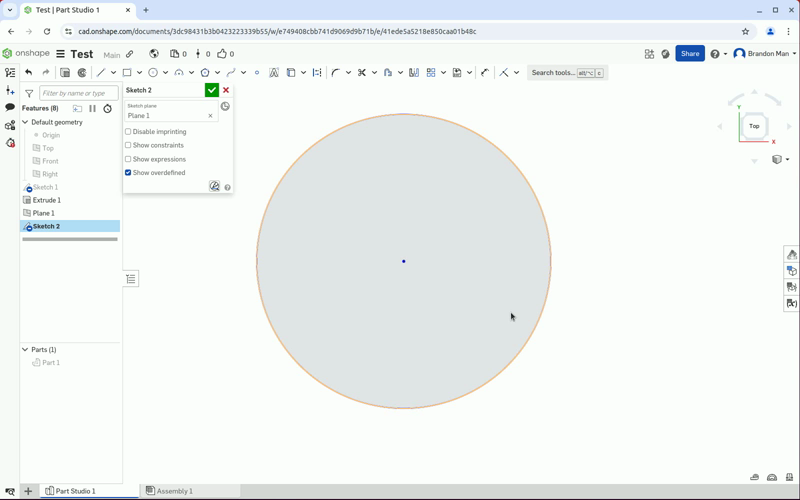
scroll(-6)
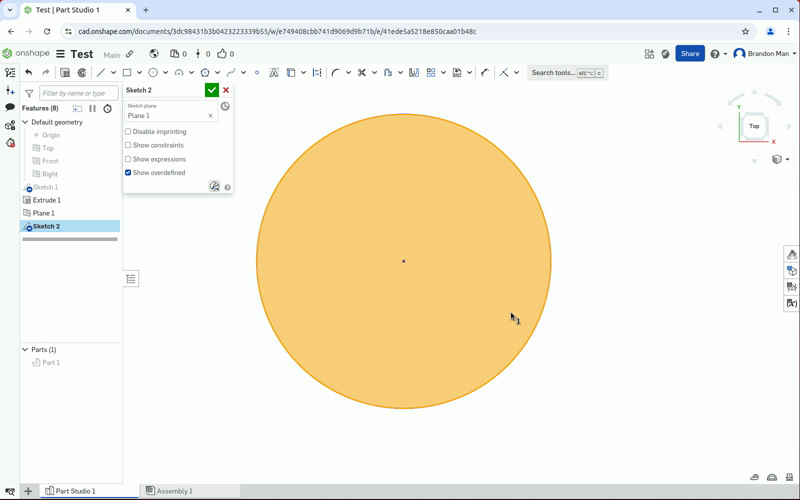
scroll(-6)
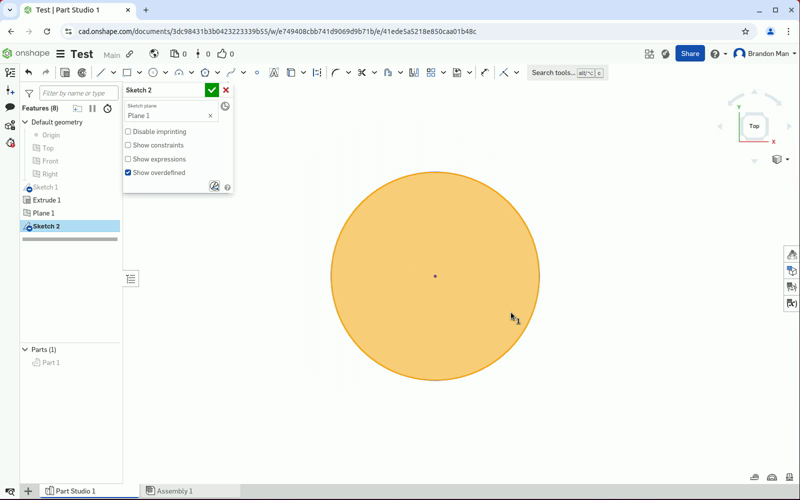
scroll(-6)
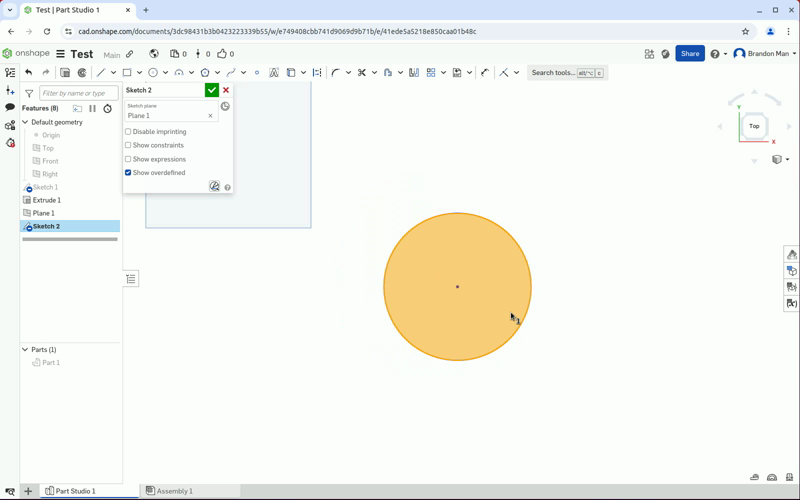
scroll(-6)
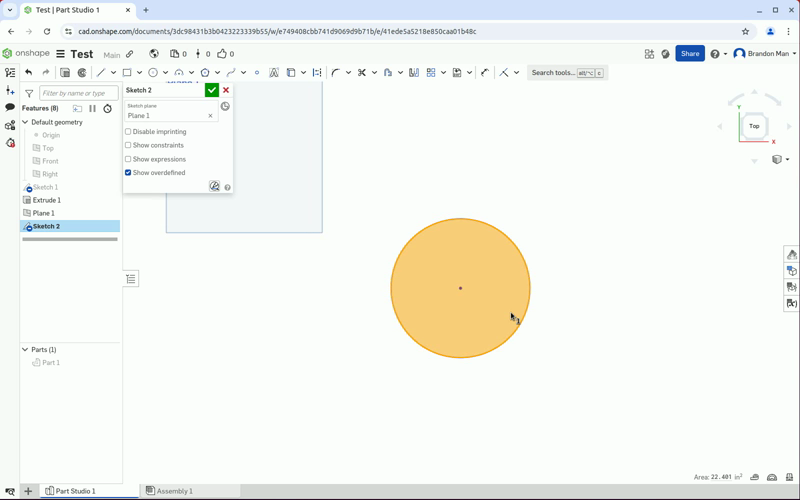
scroll(-6)
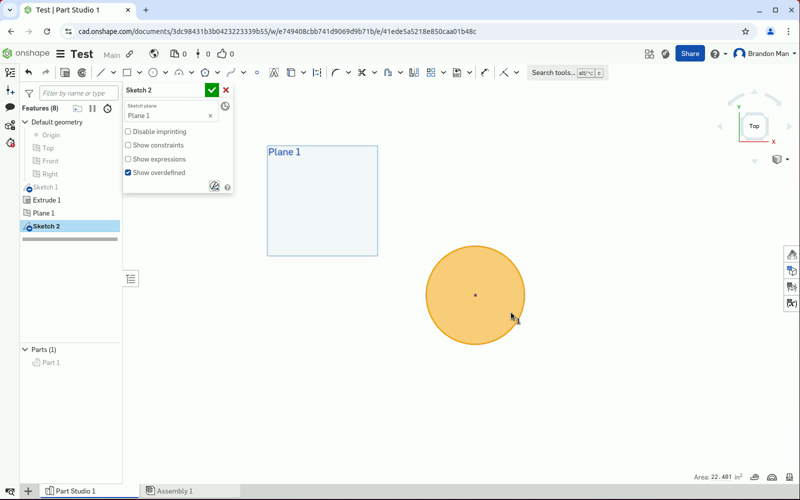
scroll(-6)
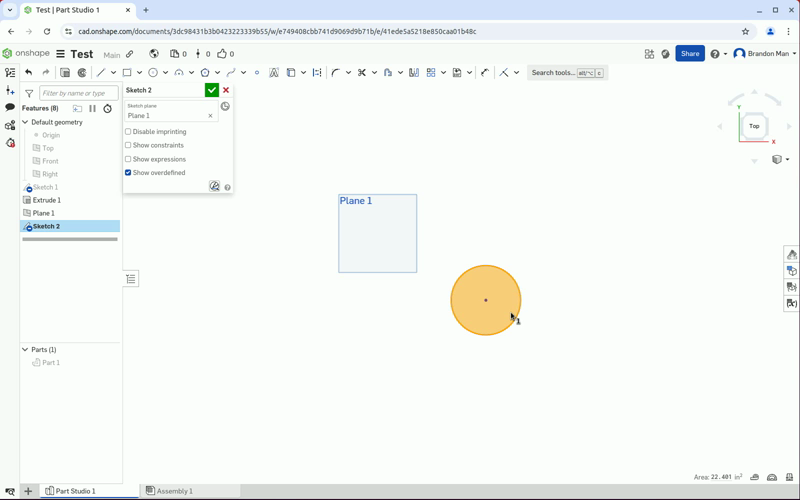
scroll(-6)
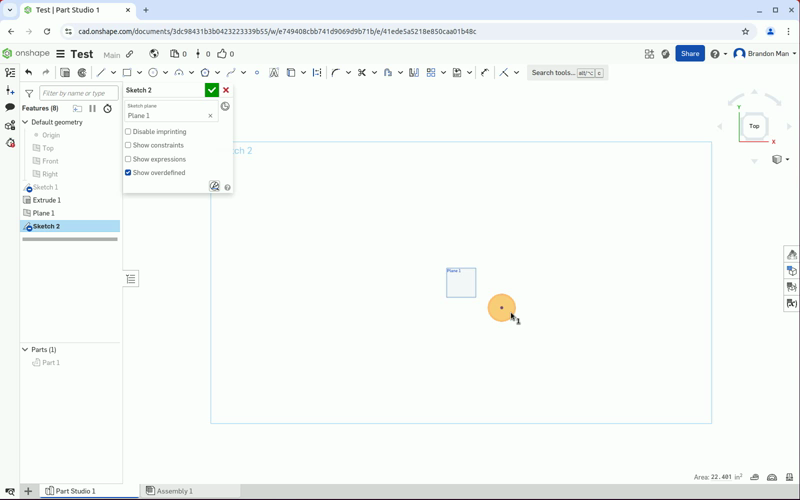
mouse_move(73, 352)
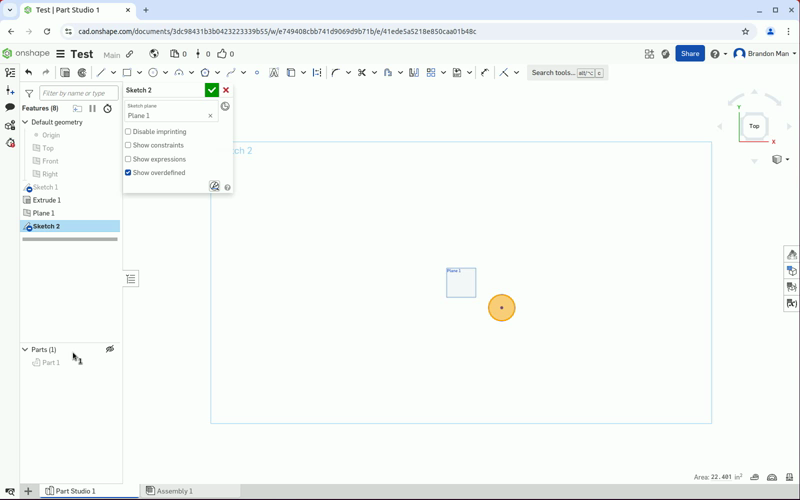
key(shift+y)
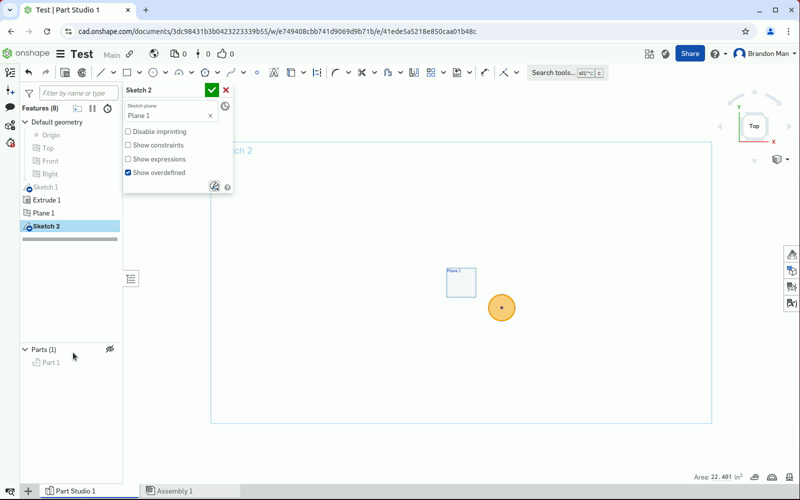
key(shift+e)
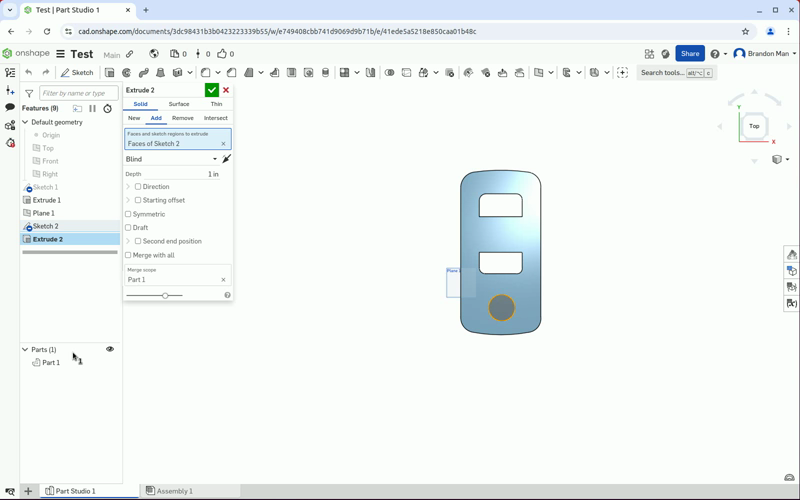
mouse_move(143, 106)
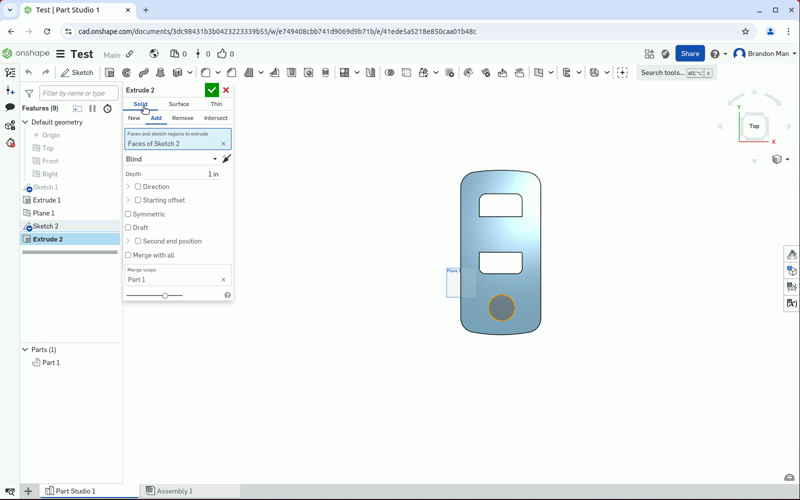
click(143, 106)
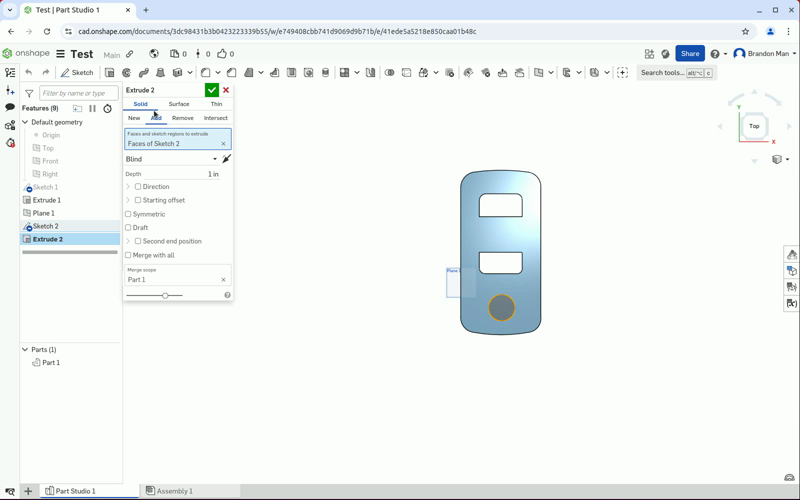
mouse_move(186, 120)
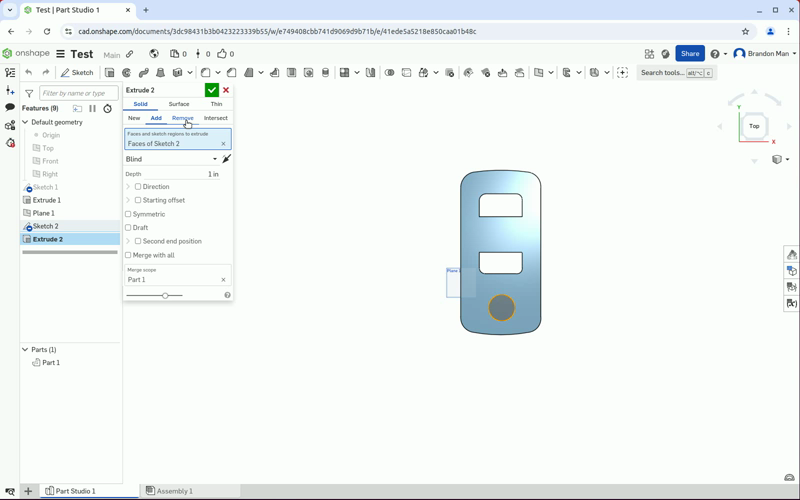
click(186, 120)
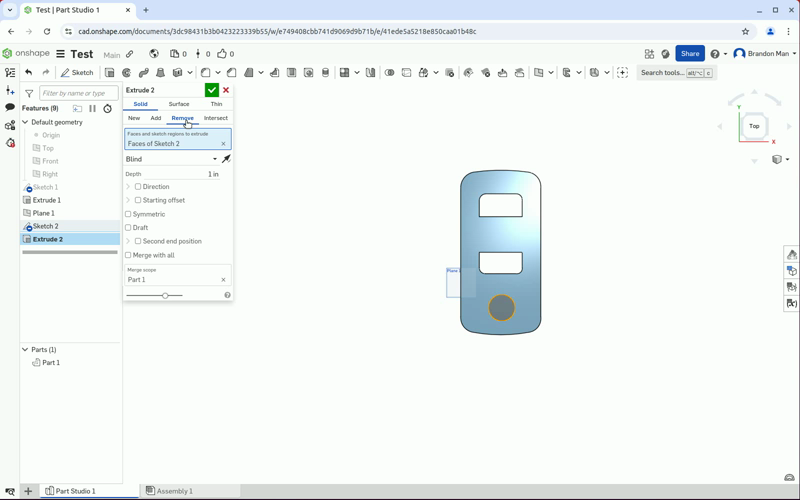
key(tab, 4)
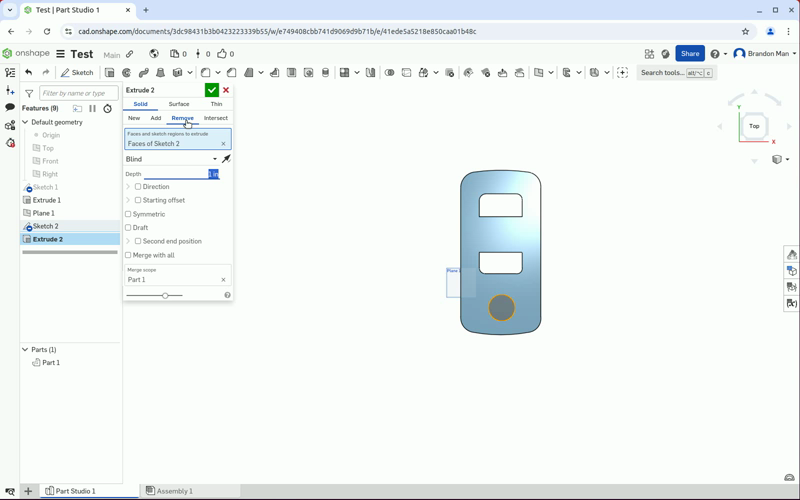
text(1.204)
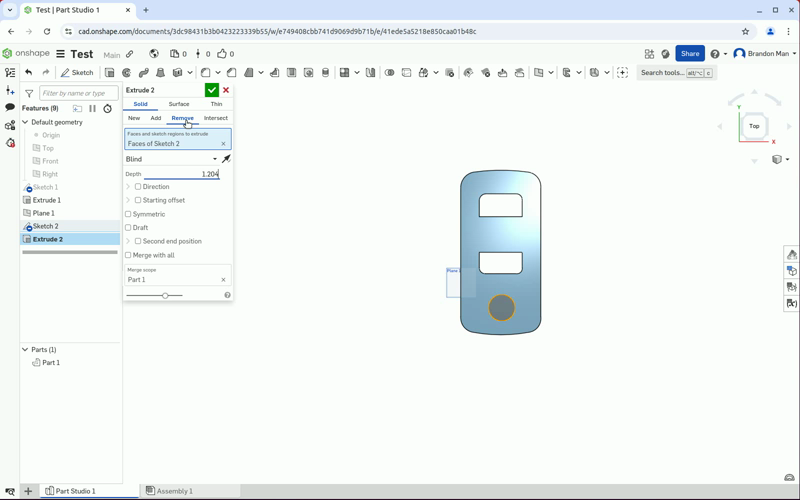
key(tab, 6)
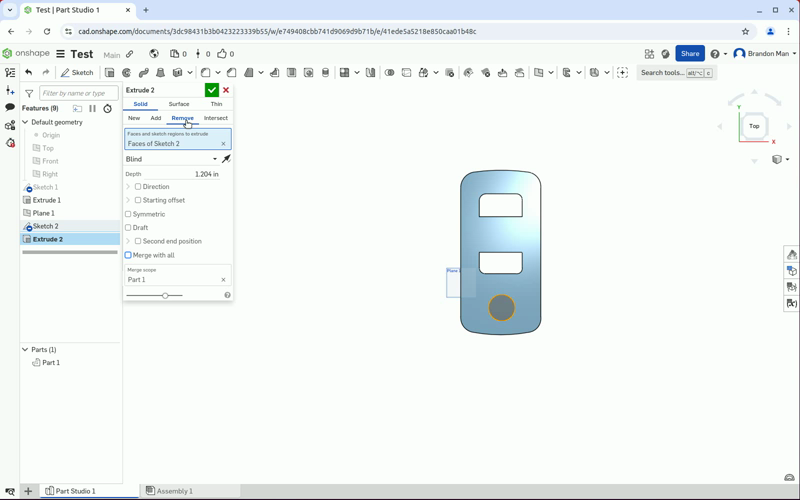
key(space)
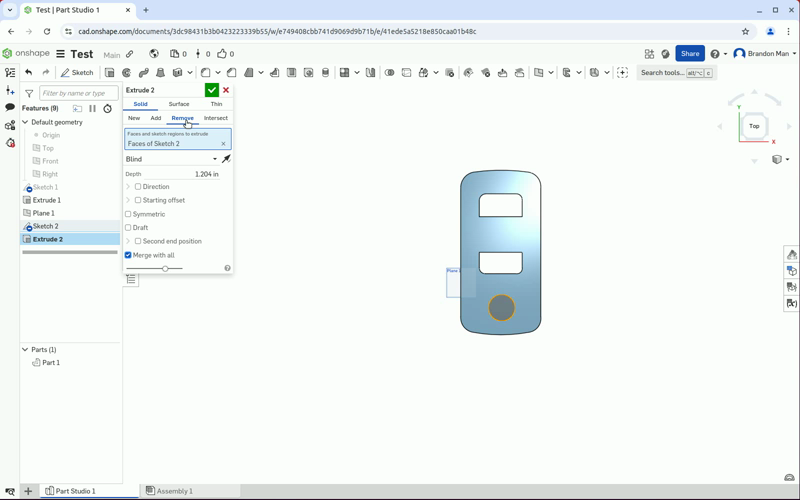
key(enter)
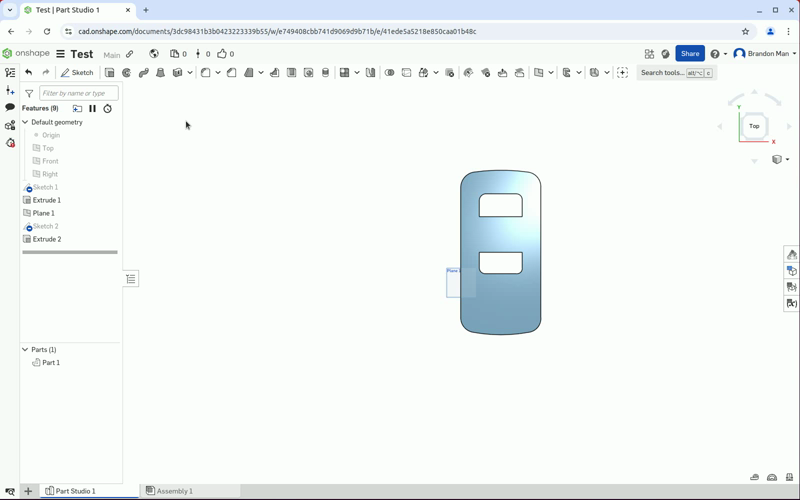
key(shift+h)
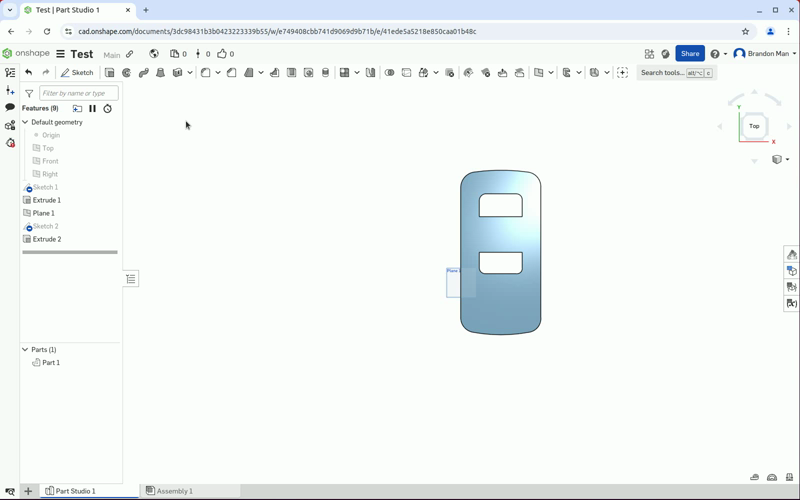
key(shift+h)
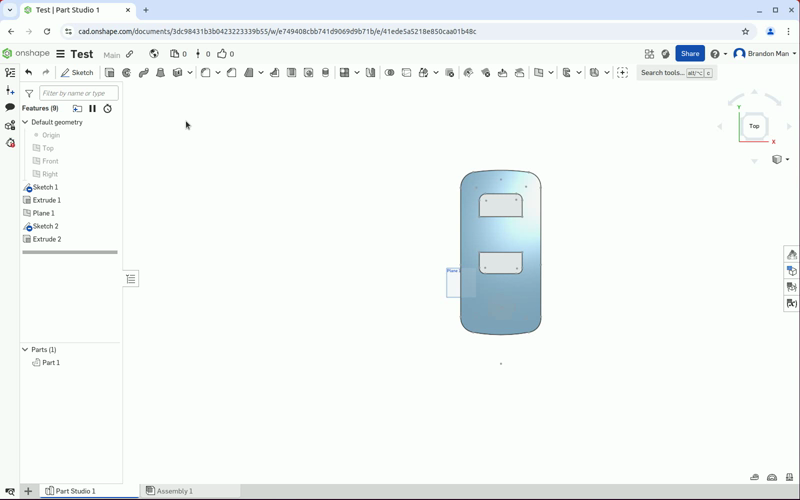
key(shift+7)
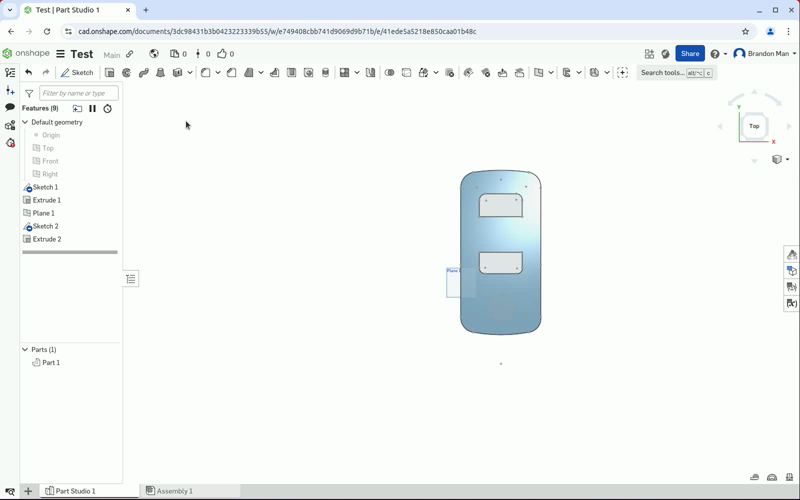
key(up, 3)
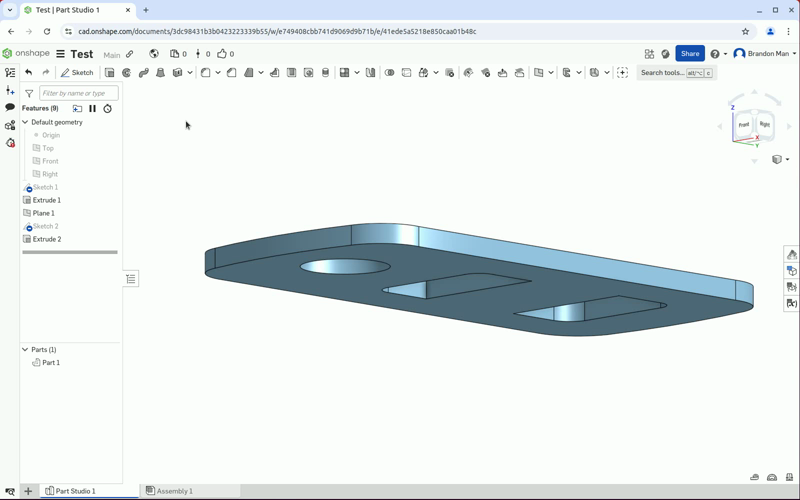
key(left, 3)
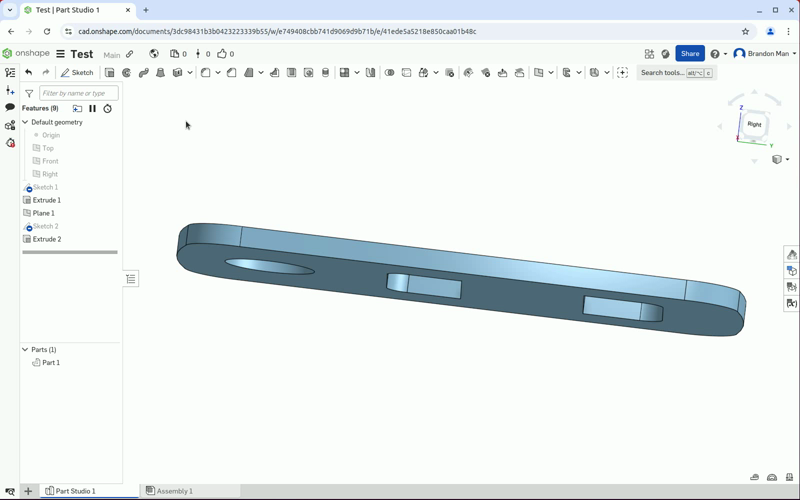
key(right, 3)
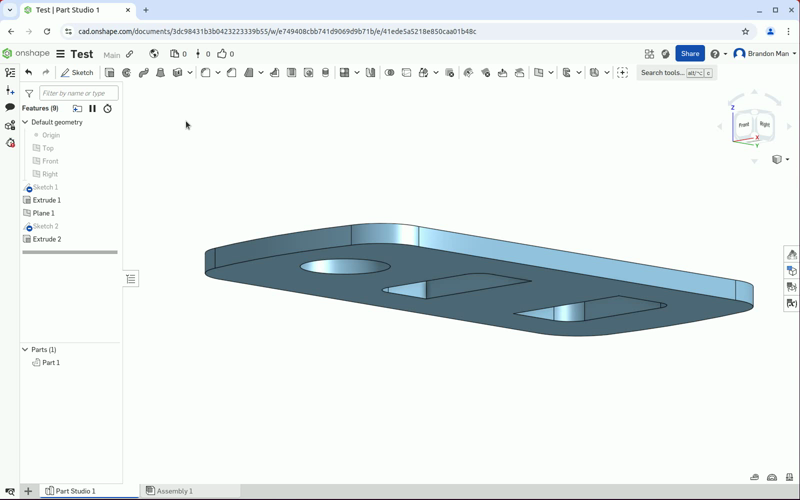
key(down, 3)
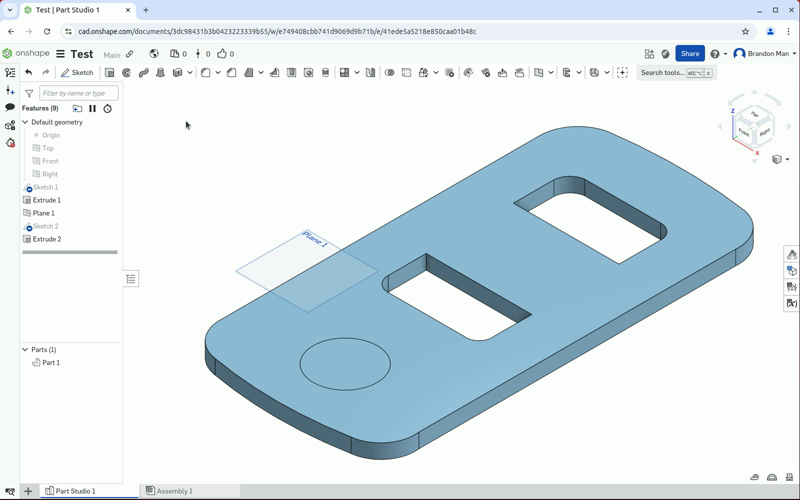
mouse_move(73, 189)
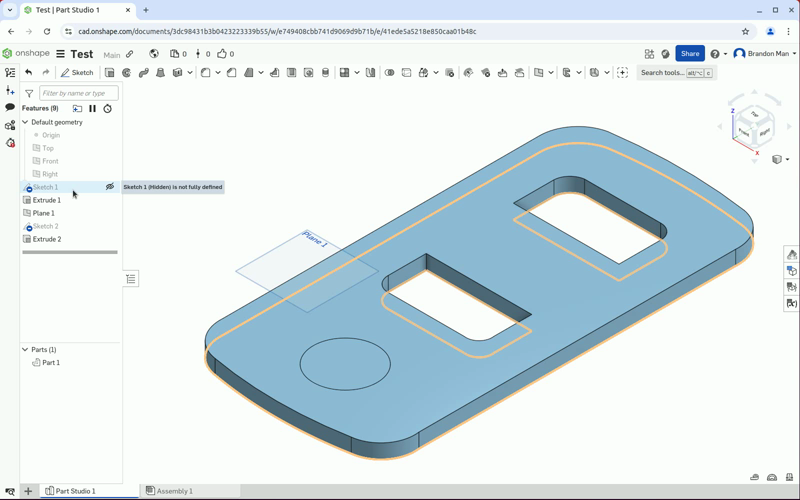
click(73, 189)